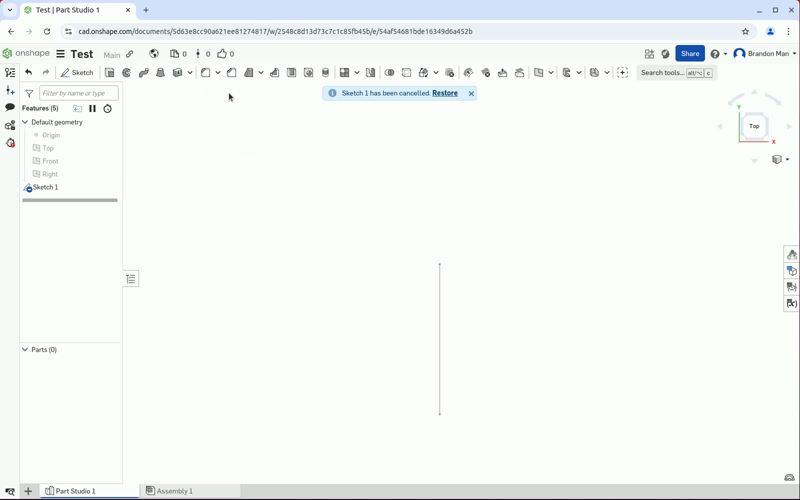
key(shift+h)
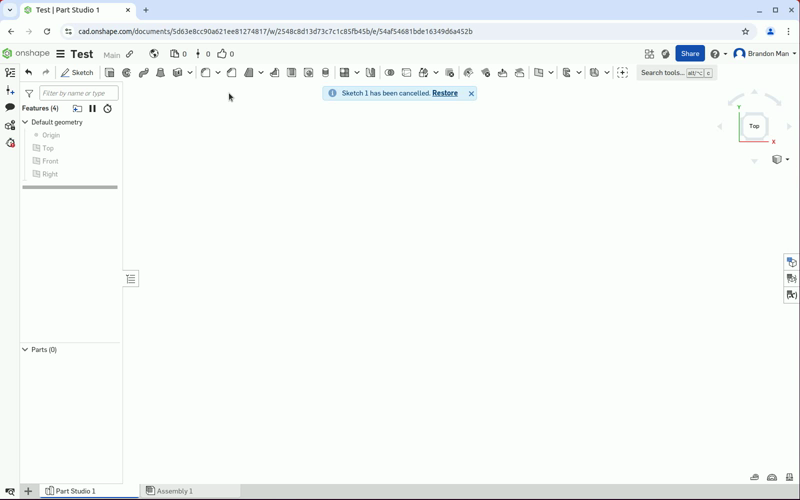
mouse_move(73, 352)
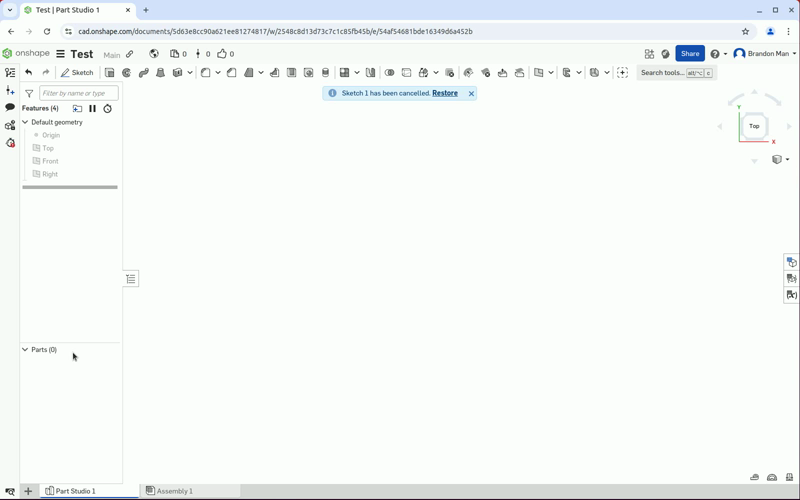
key(y)
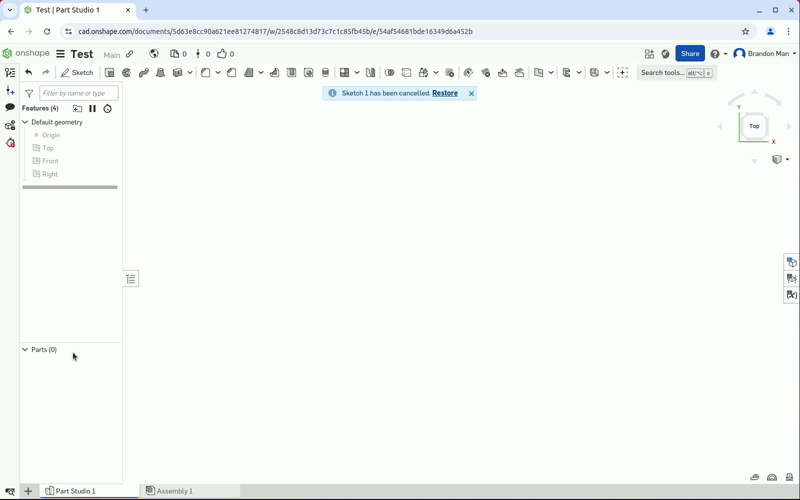
key(shift+p)
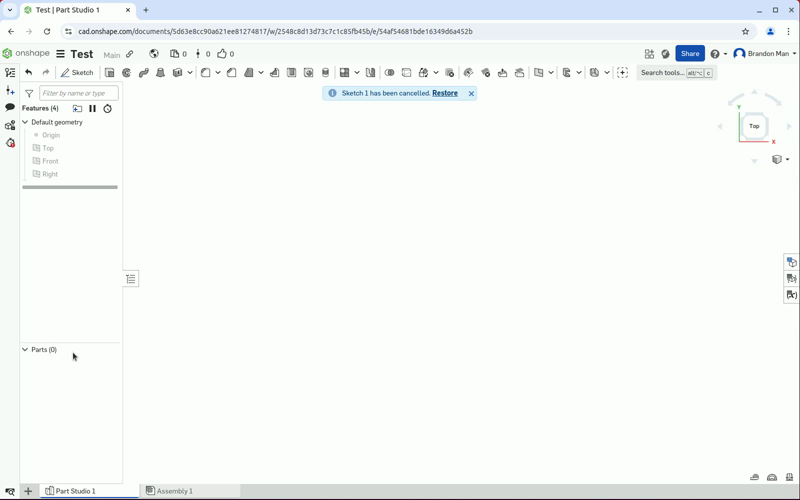
key(space)
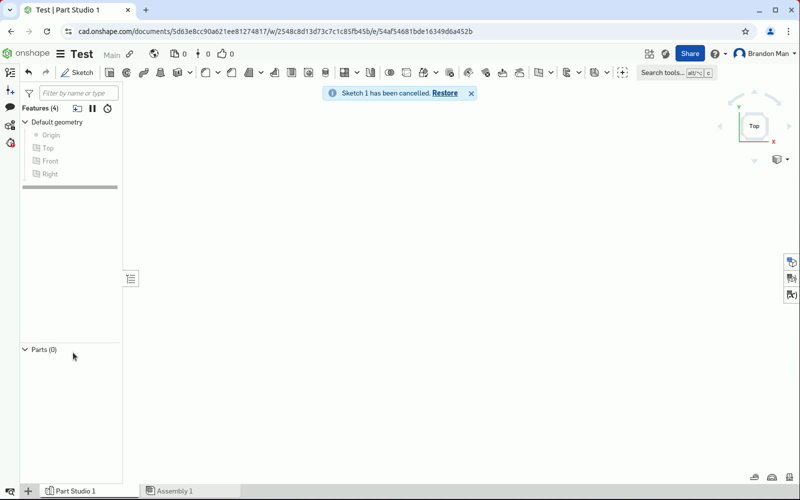
key_down(shift)
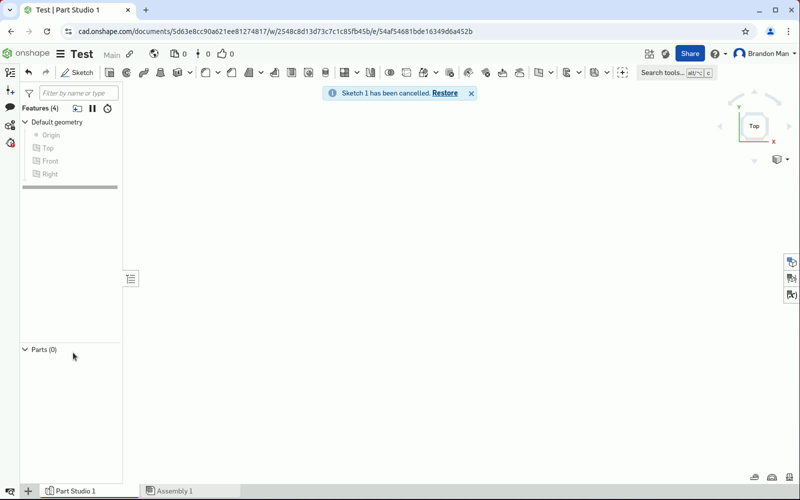
key(up)
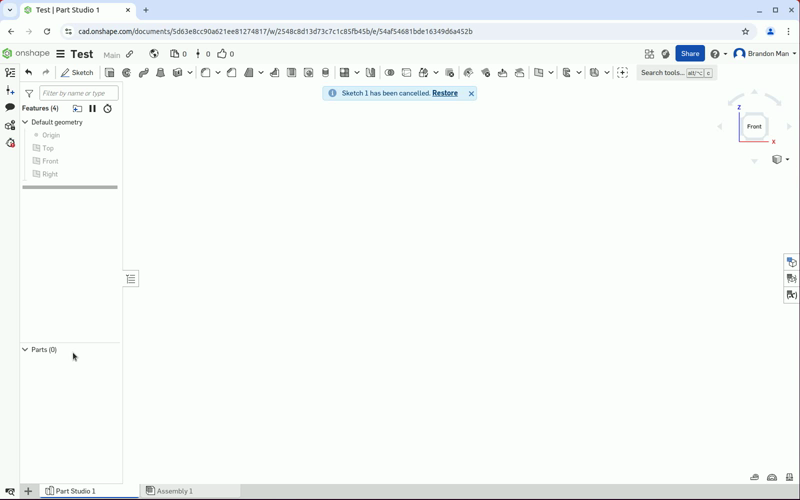
key_up(shift)
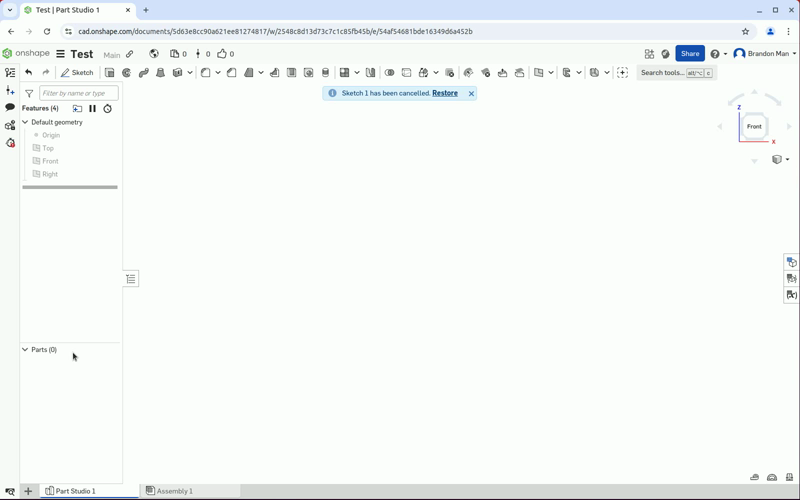
mouse_move(73, 352)
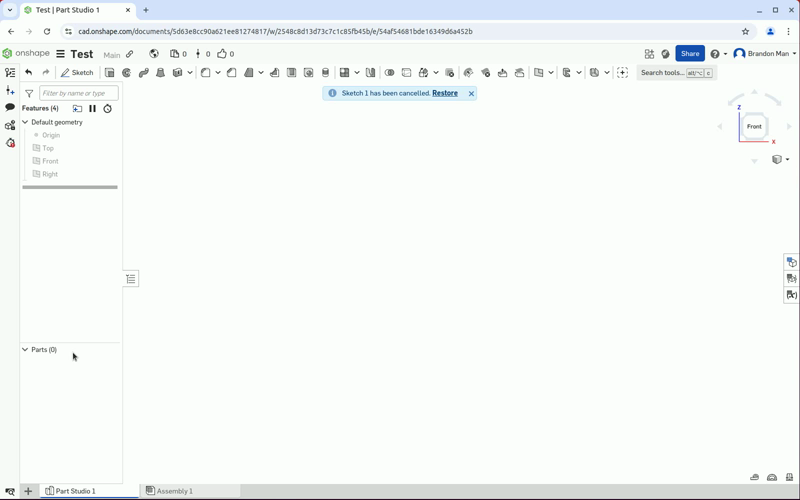
key(shift+y)
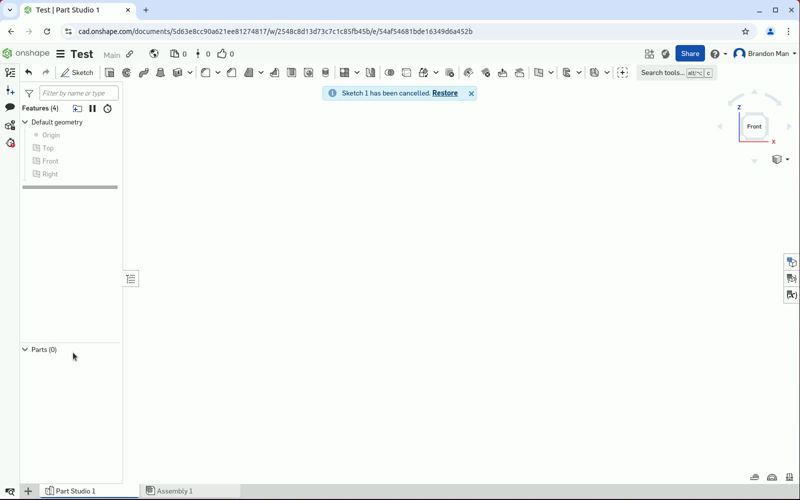
key(shift+s)
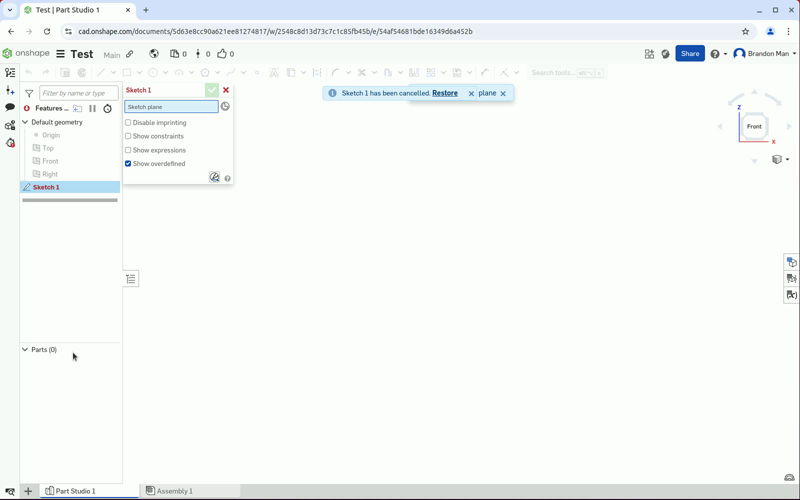
mouse_move(73, 163)
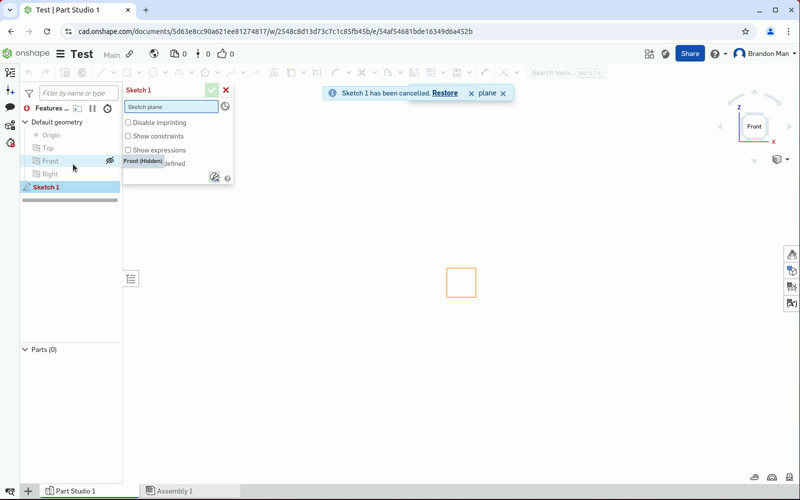
click(73, 163)
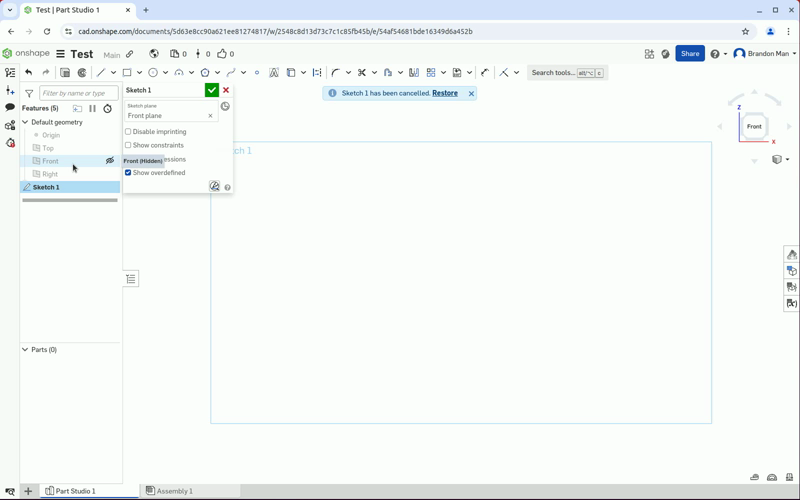
mouse_move(73, 352)
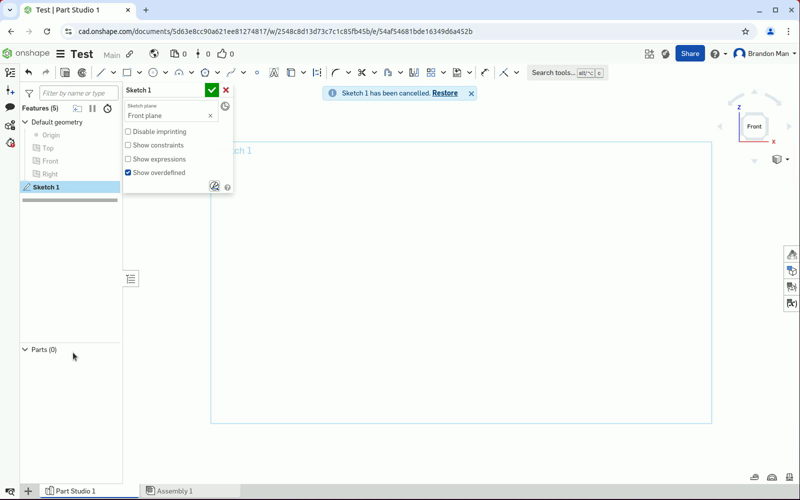
key(y)
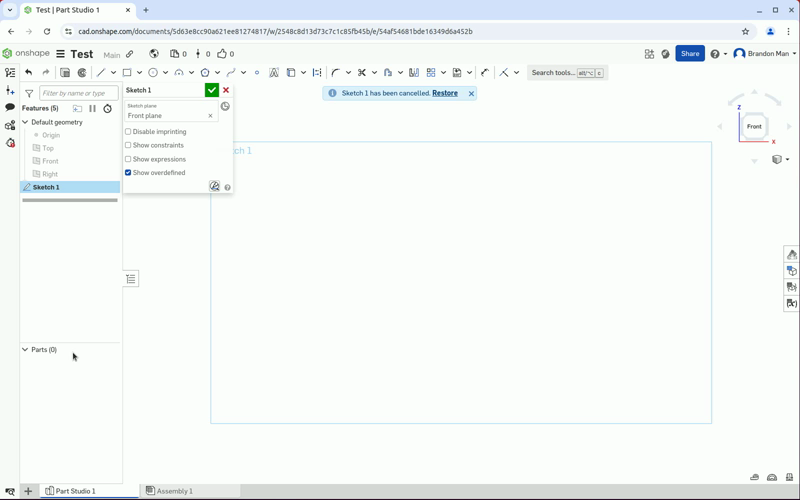
key(l)
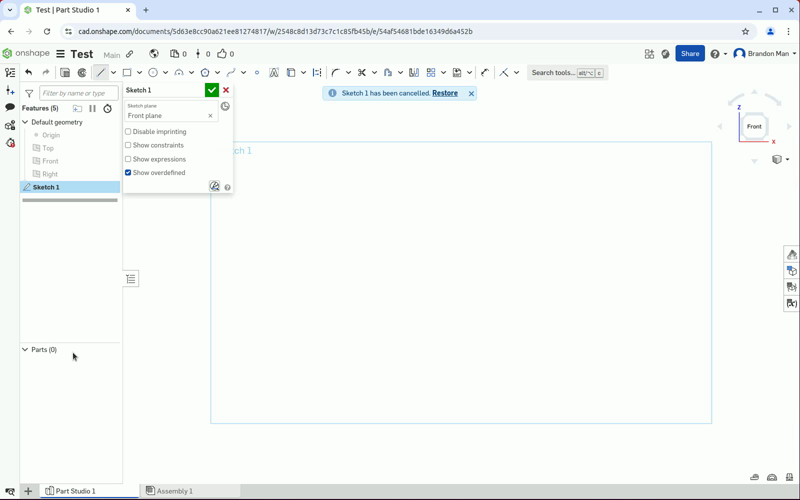
key_down(shift)
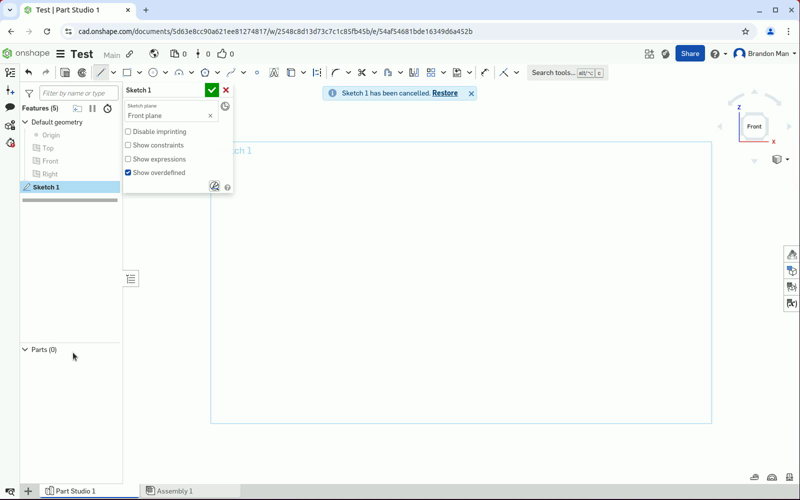
mouse_move(460, 282)
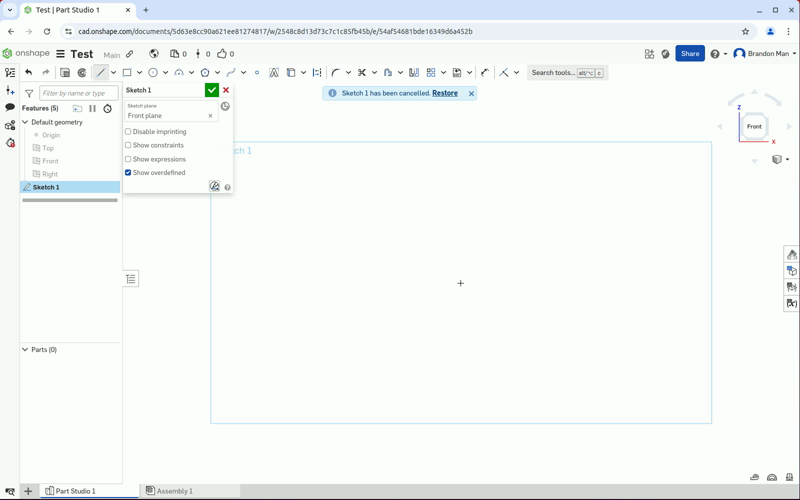
click(460, 282)
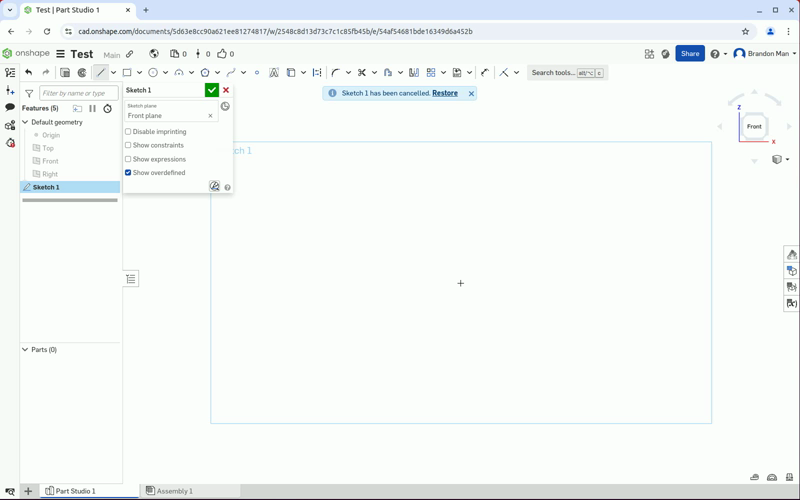
key_up(shift)
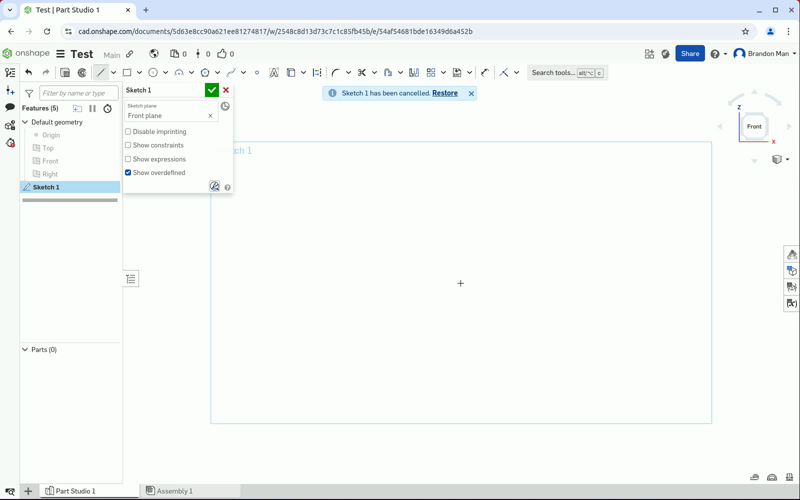
key_down(shift)
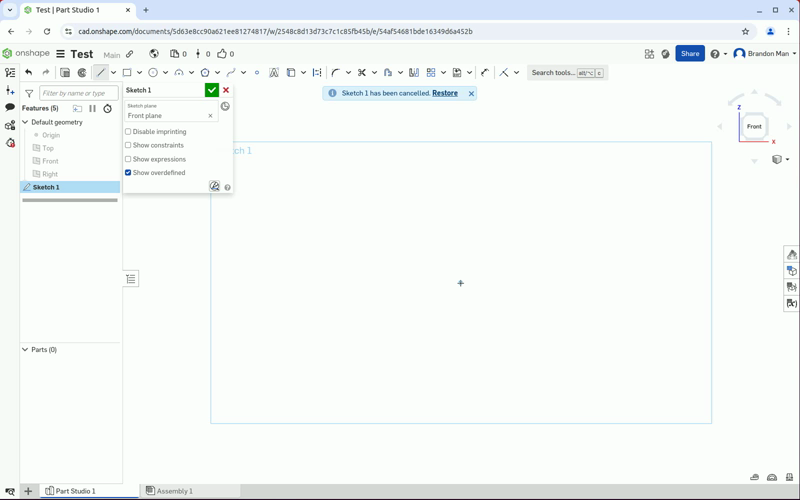
mouse_move(573, 282)
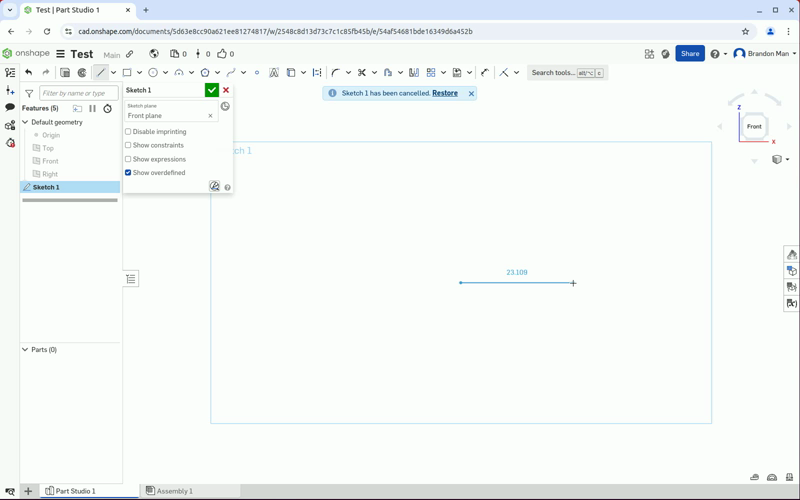
click(573, 282)
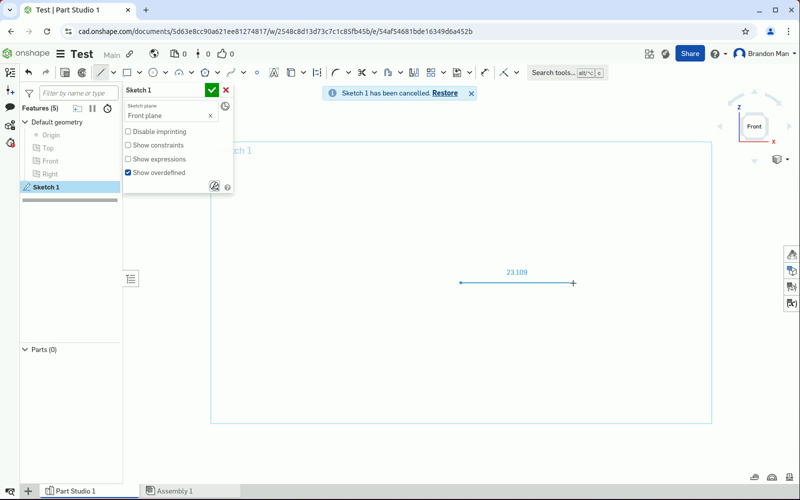
key_up(shift)
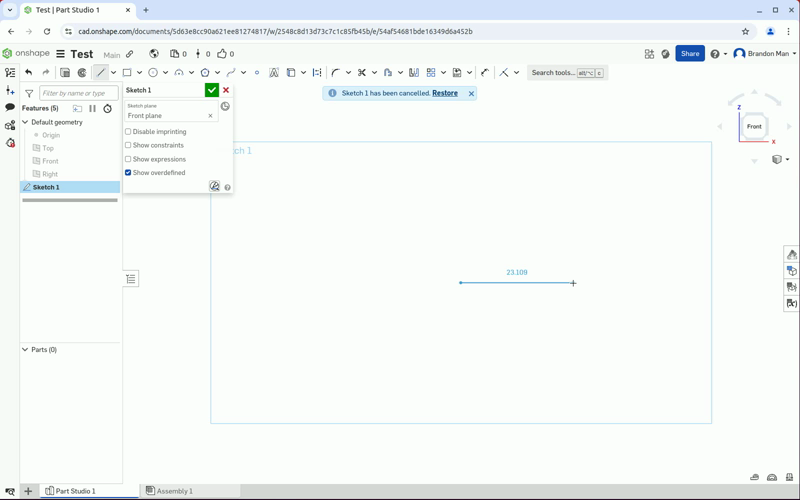
key_down(shift)
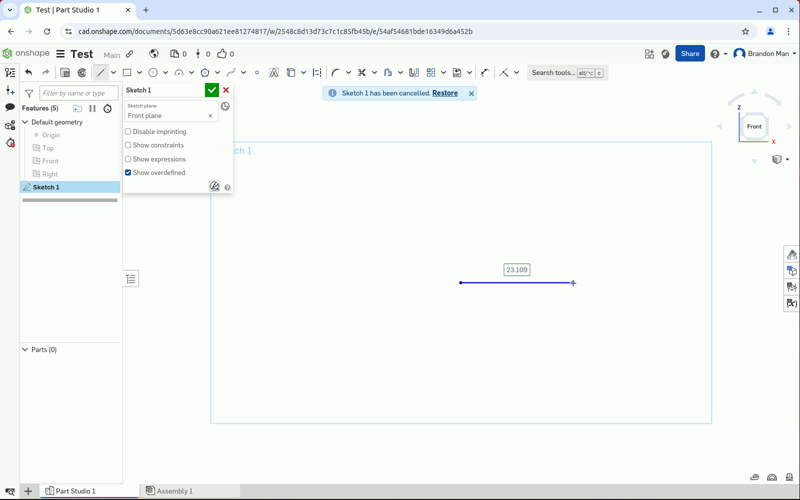
mouse_move(573, 170)
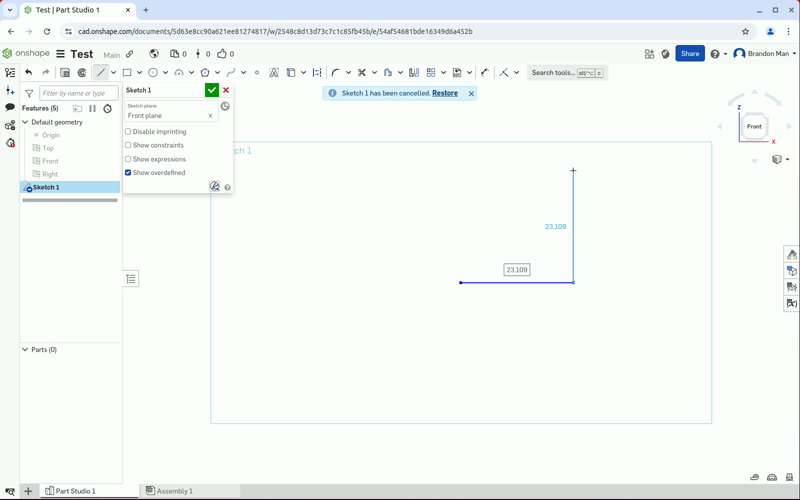
click(573, 170)
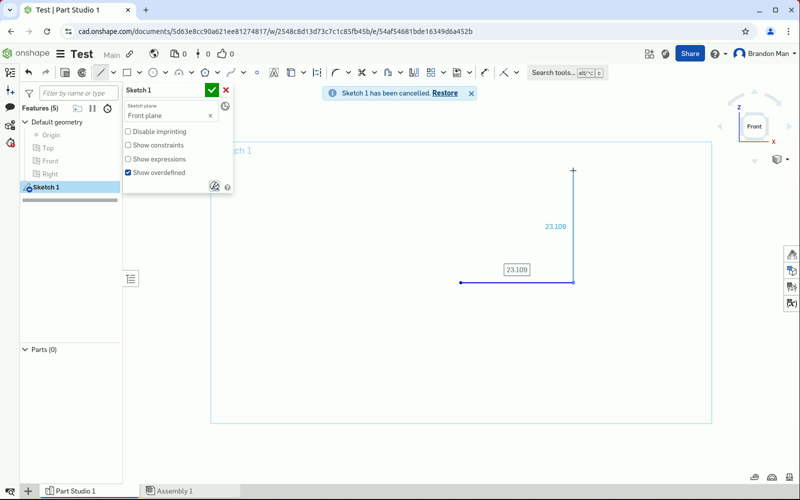
key_up(shift)
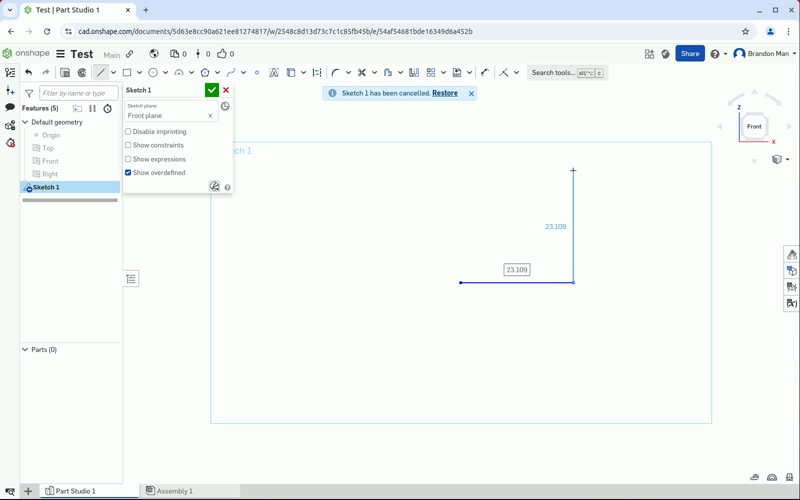
key_down(shift)
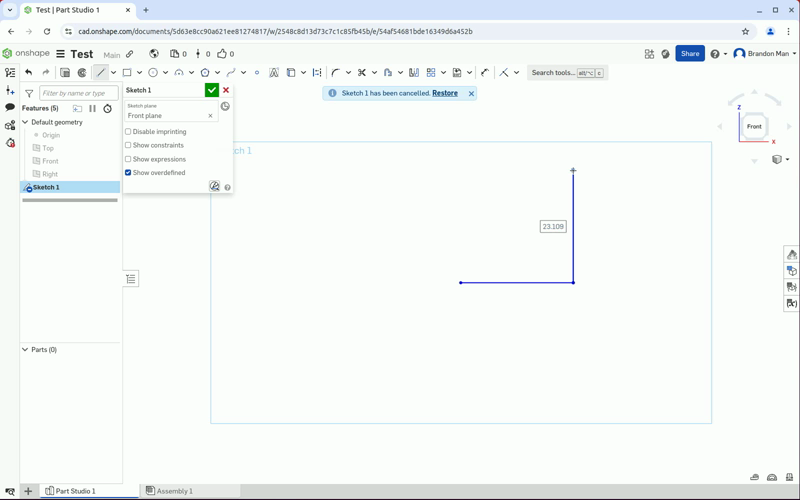
mouse_move(589, 170)
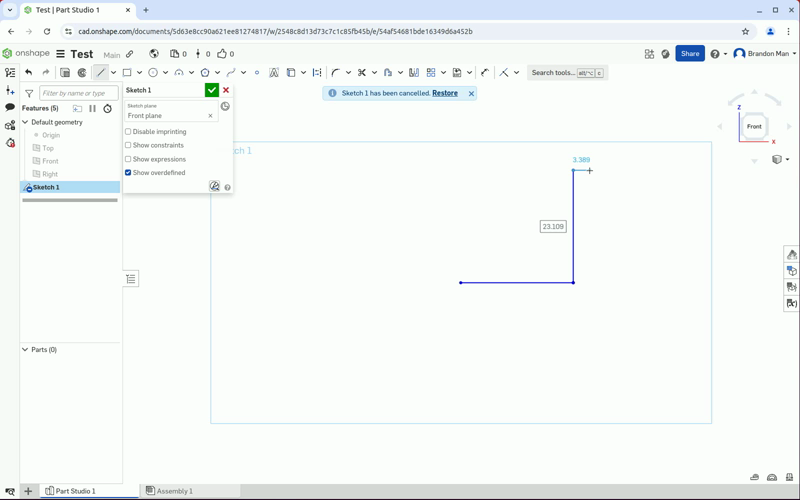
mouse_move(559, 185)
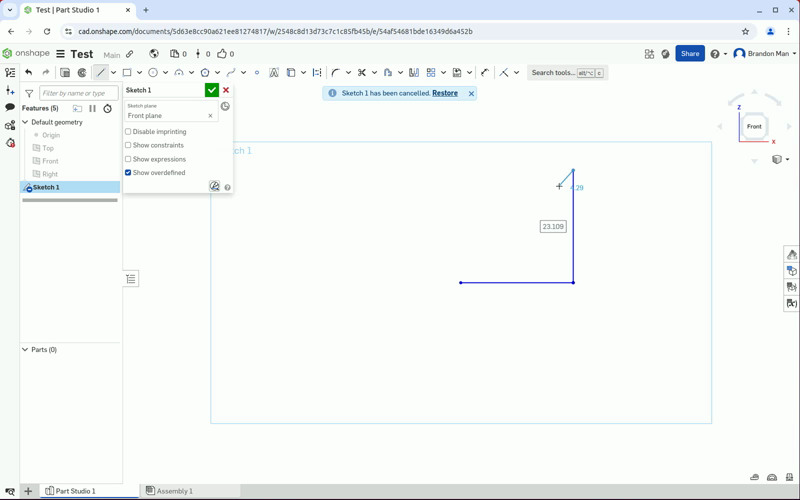
click(559, 185)
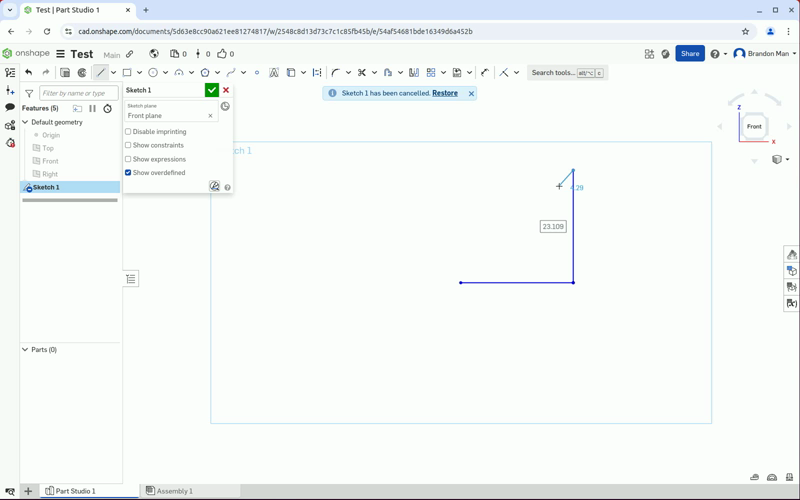
key_up(shift)
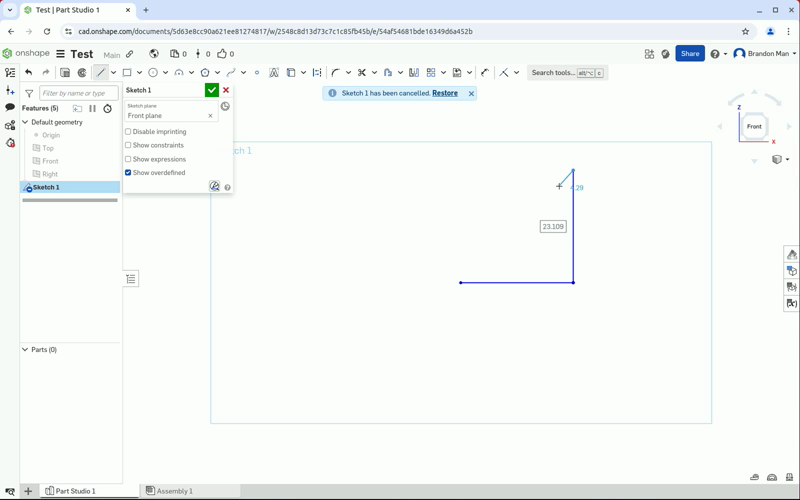
key_down(shift)
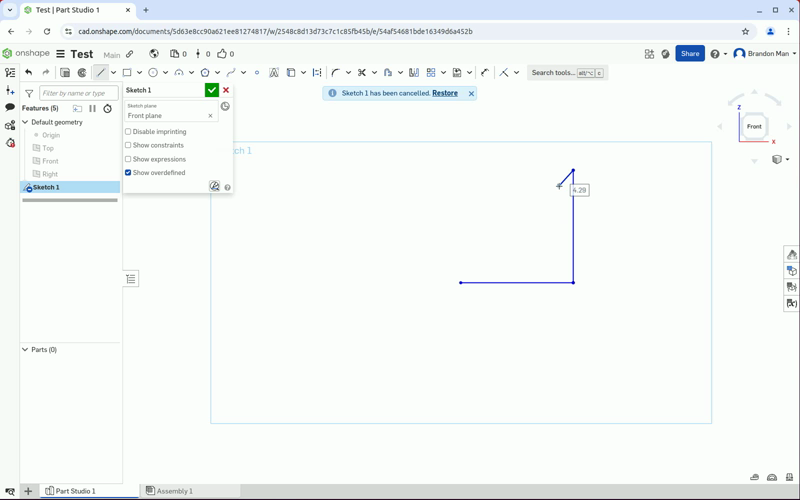
mouse_move(559, 253)
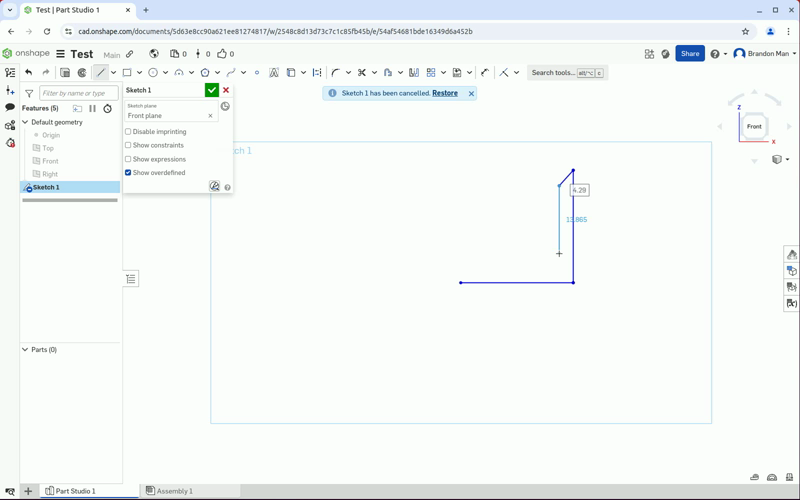
click(559, 253)
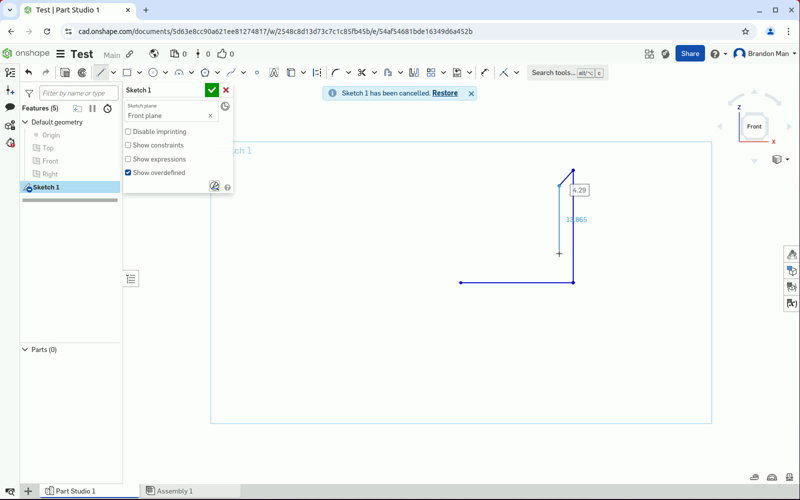
key_up(shift)
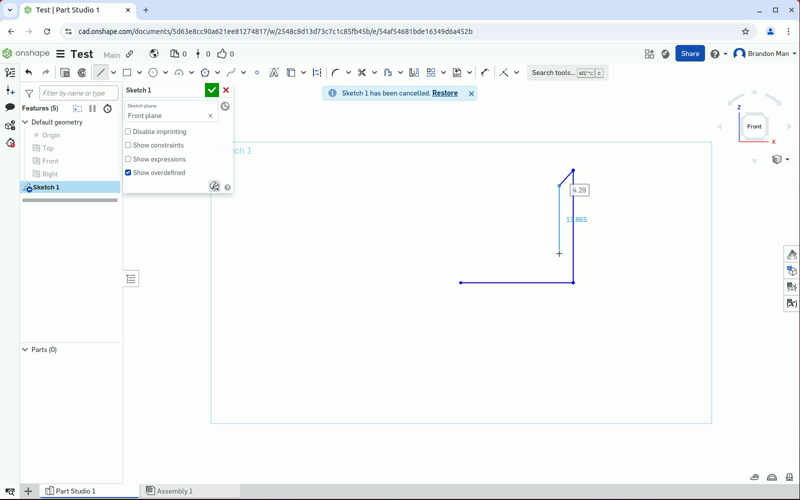
key_down(shift)
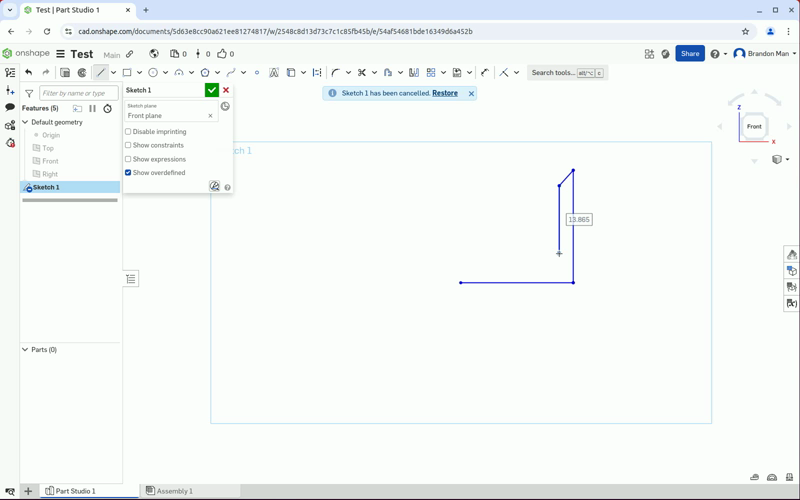
mouse_move(589, 253)
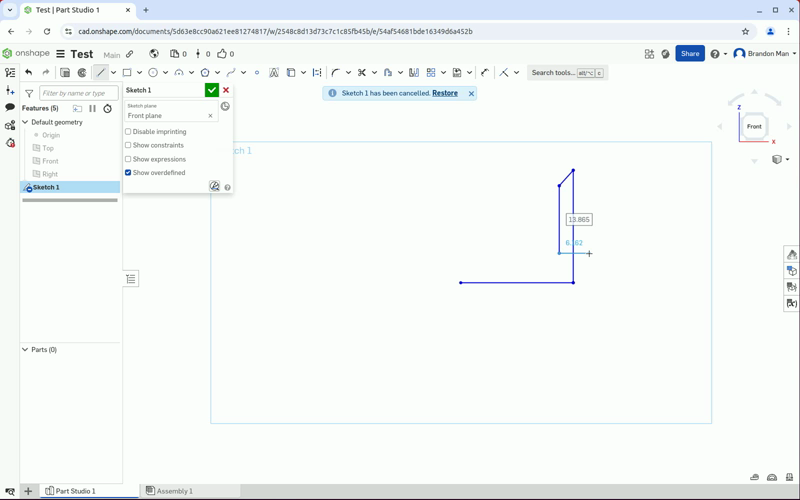
mouse_move(530, 253)
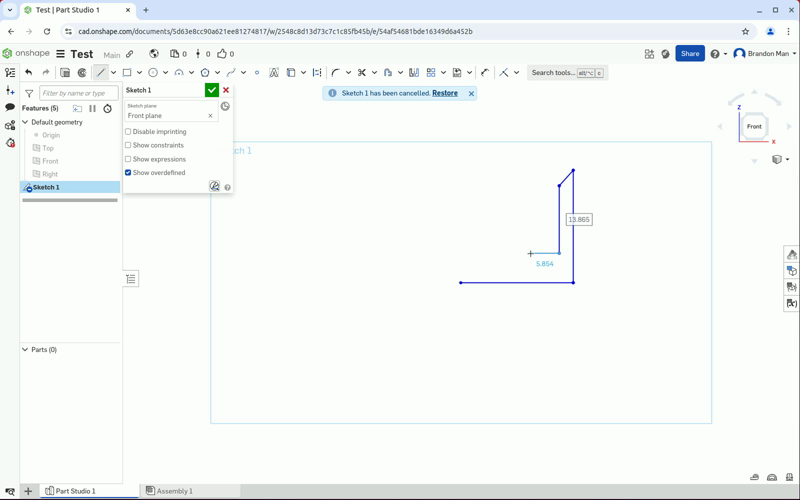
click(530, 253)
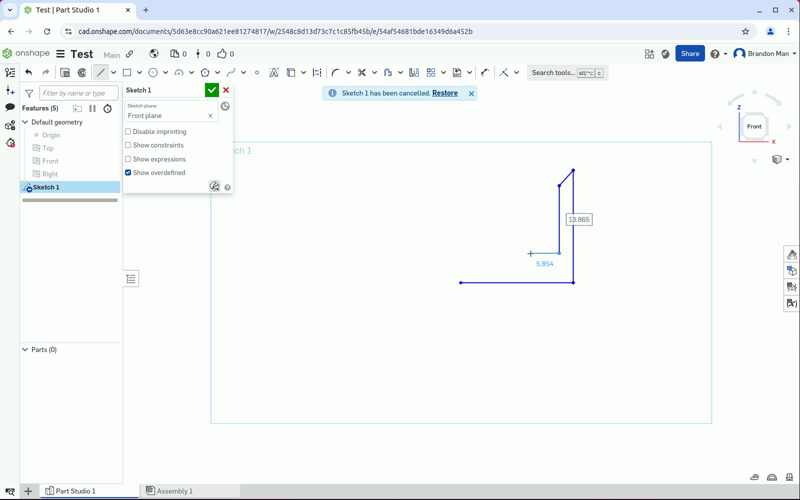
key_up(shift)
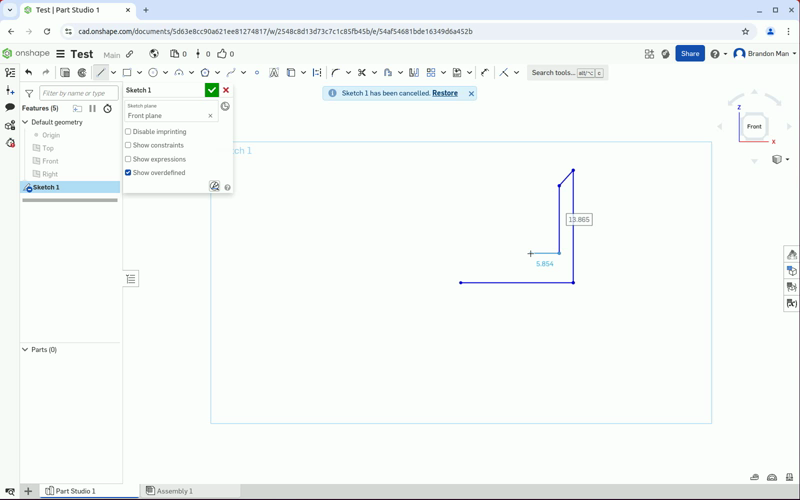
key_down(shift)
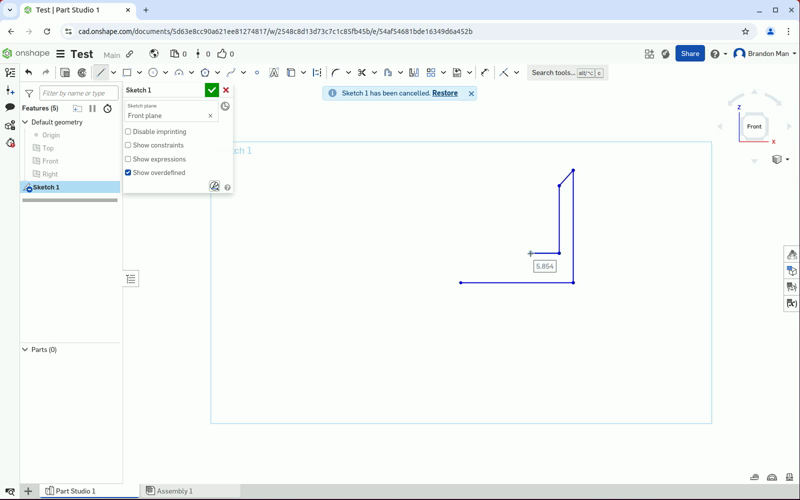
mouse_move(530, 185)
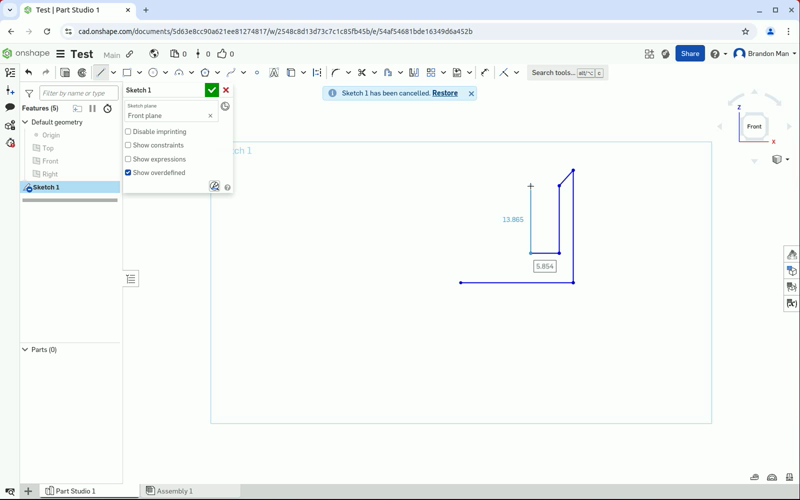
click(530, 185)
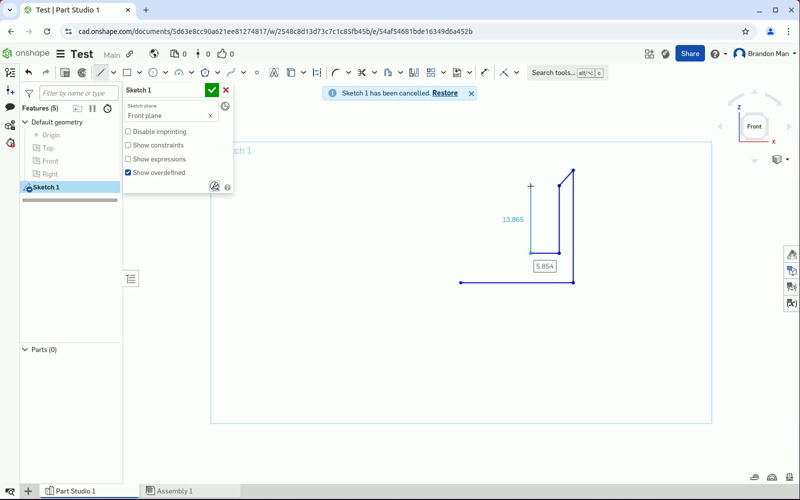
key_up(shift)
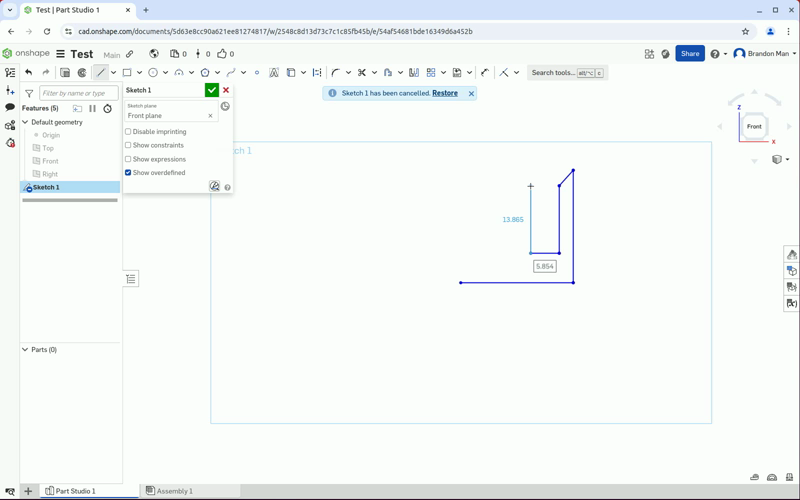
key_down(shift)
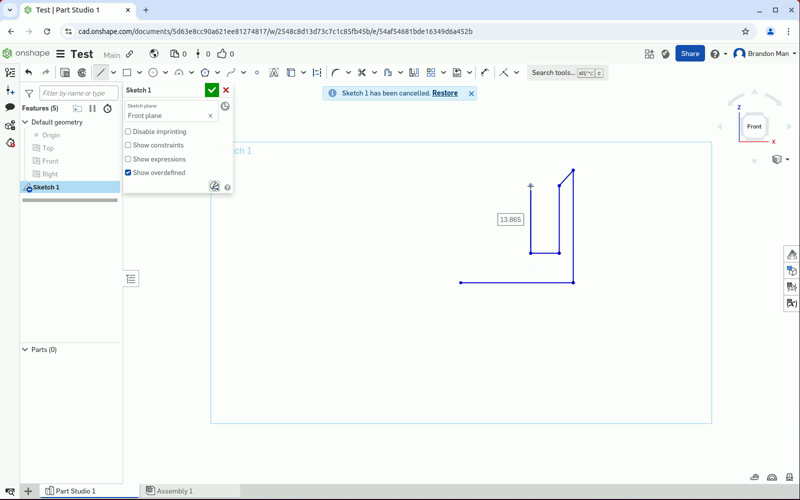
mouse_move(560, 185)
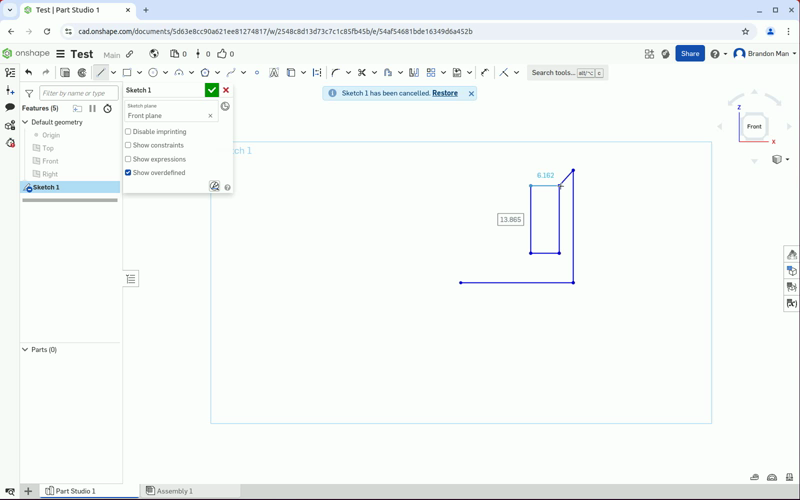
mouse_move(516, 170)
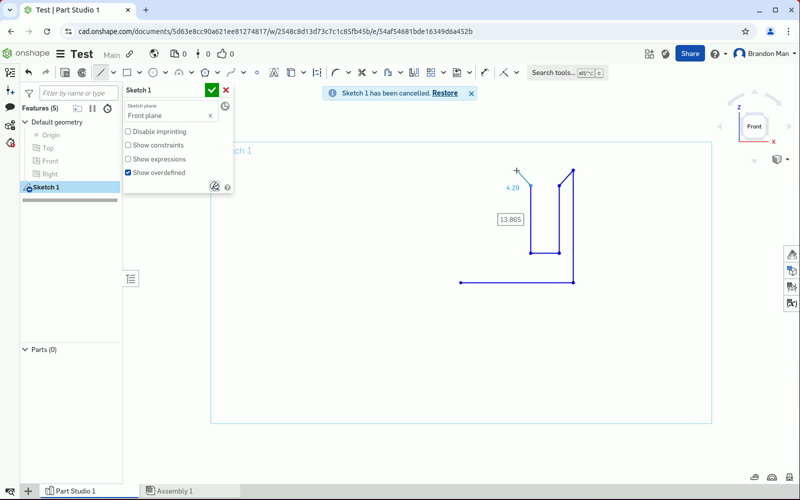
click(516, 170)
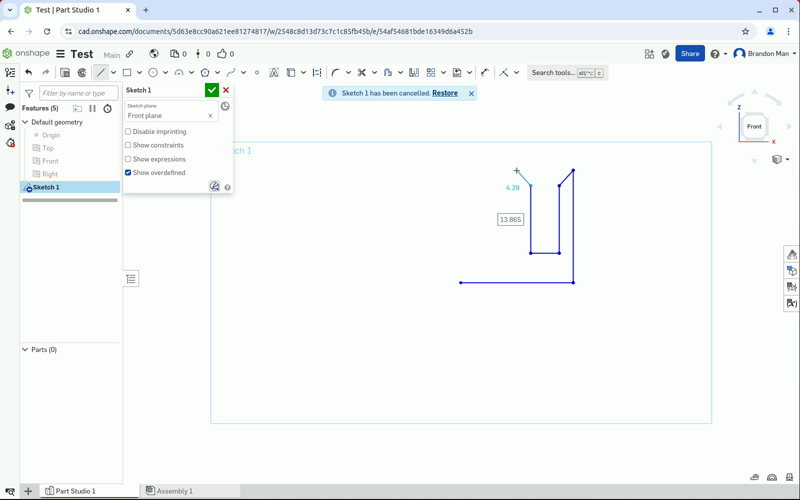
key_up(shift)
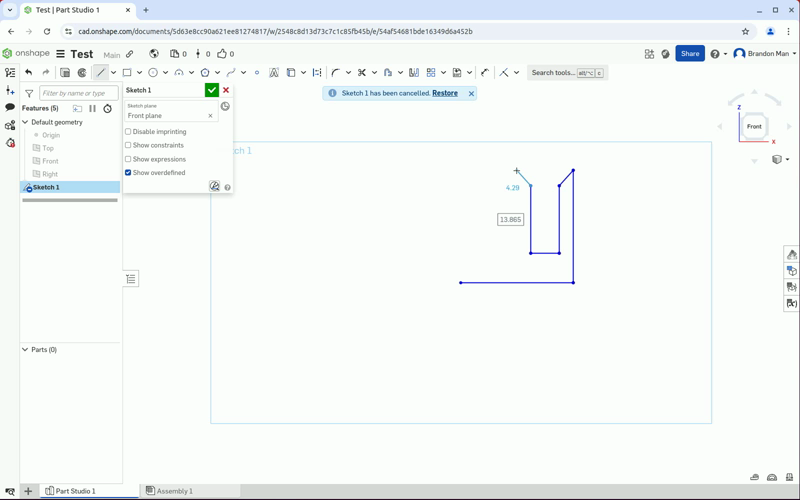
key_down(shift)
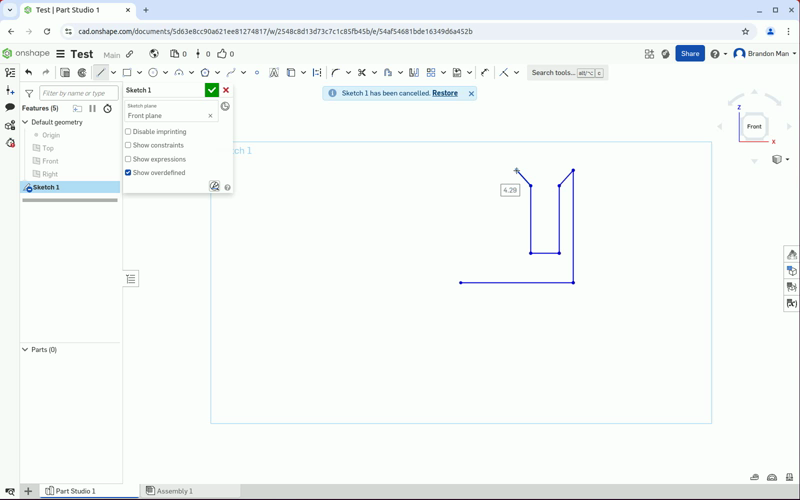
mouse_move(546, 170)
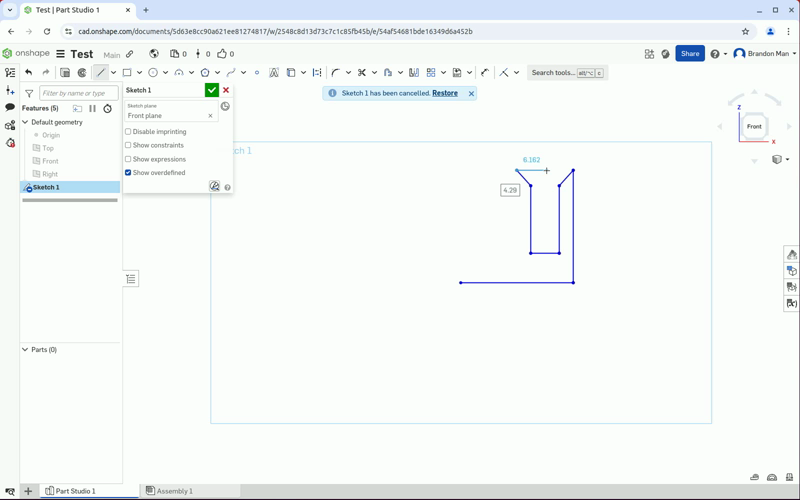
mouse_move(503, 185)
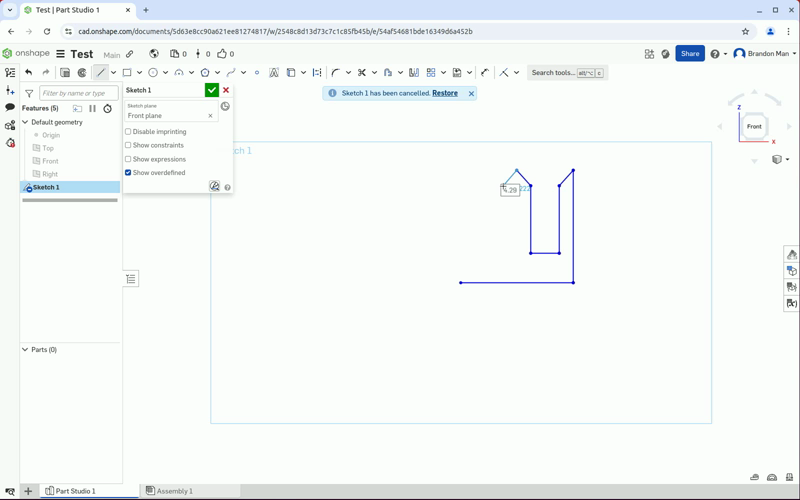
click(503, 185)
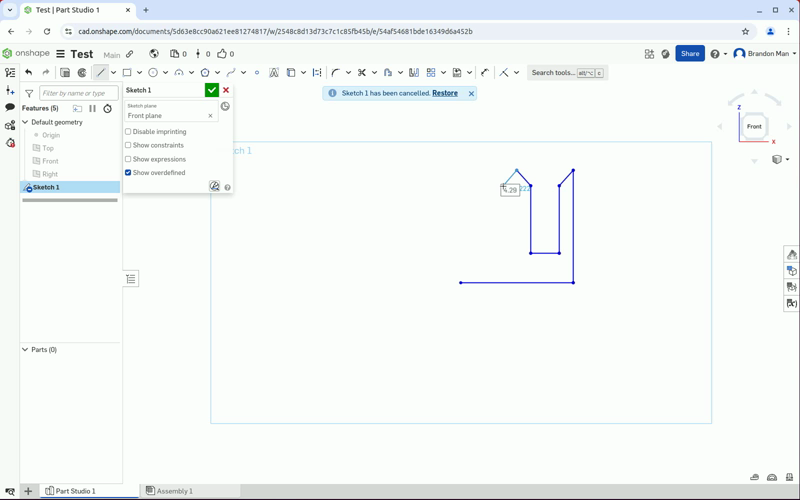
key_up(shift)
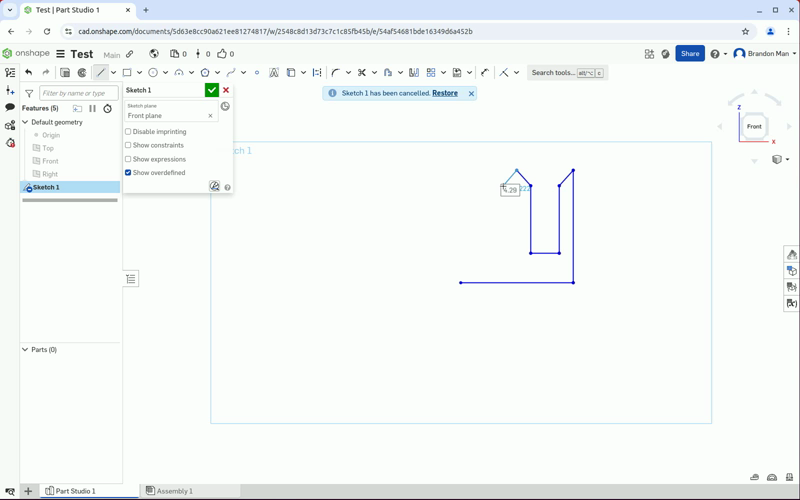
key_down(shift)
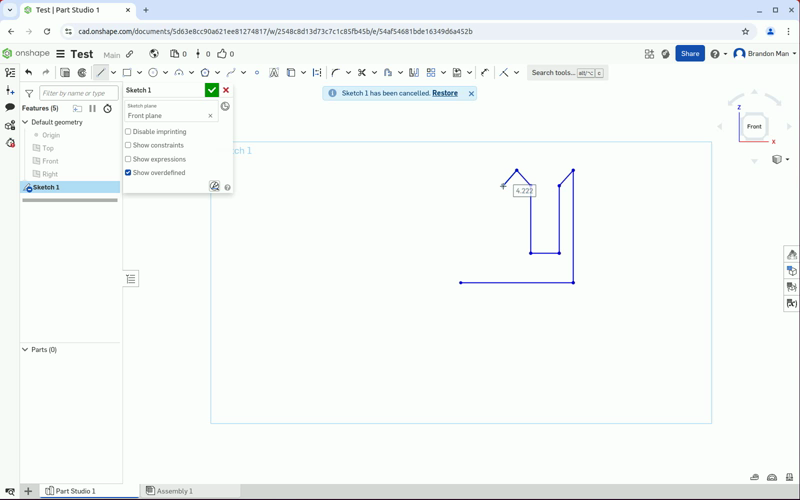
mouse_move(503, 253)
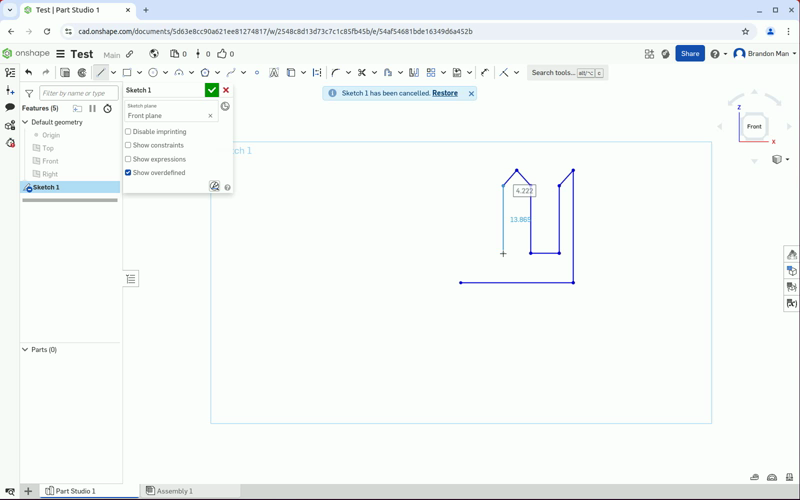
click(503, 253)
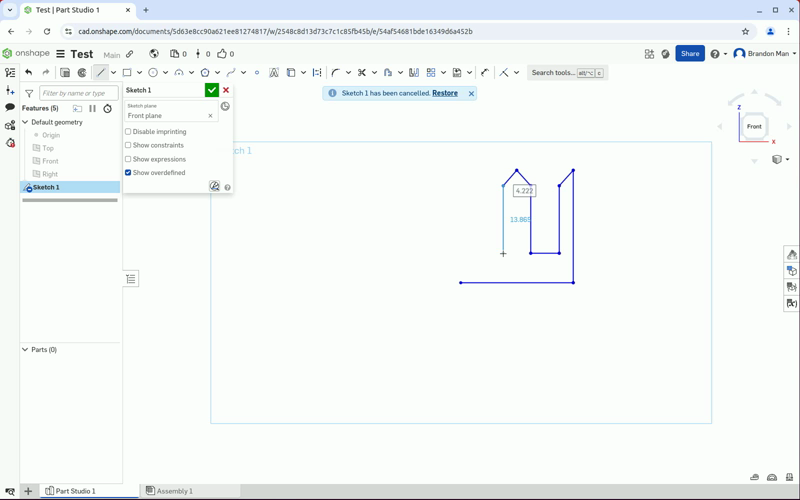
key_up(shift)
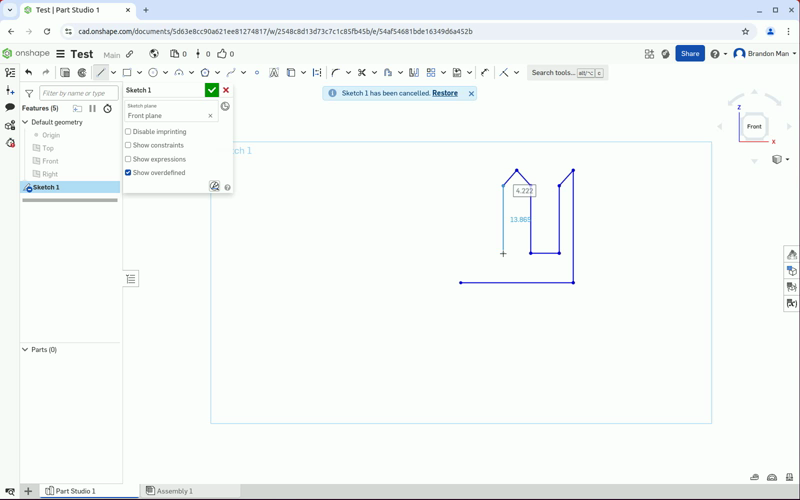
key_down(shift)
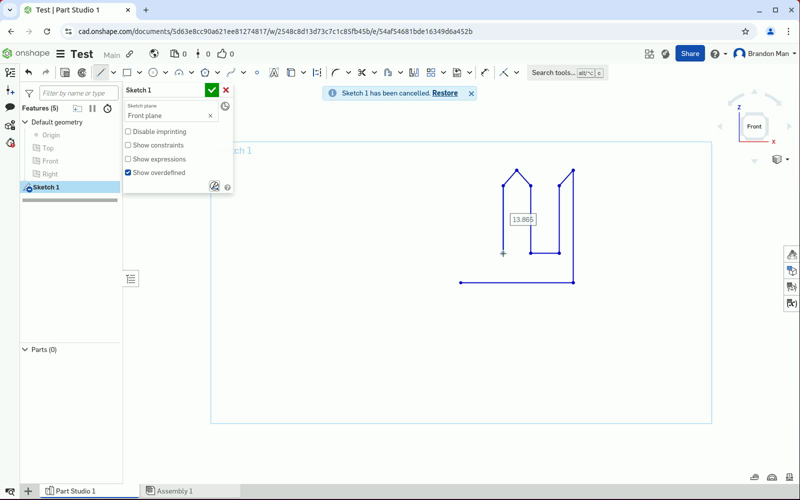
mouse_move(533, 253)
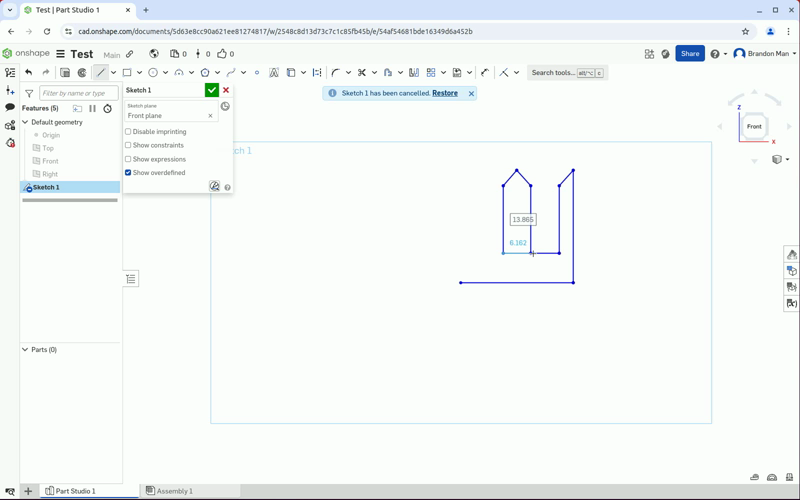
mouse_move(474, 253)
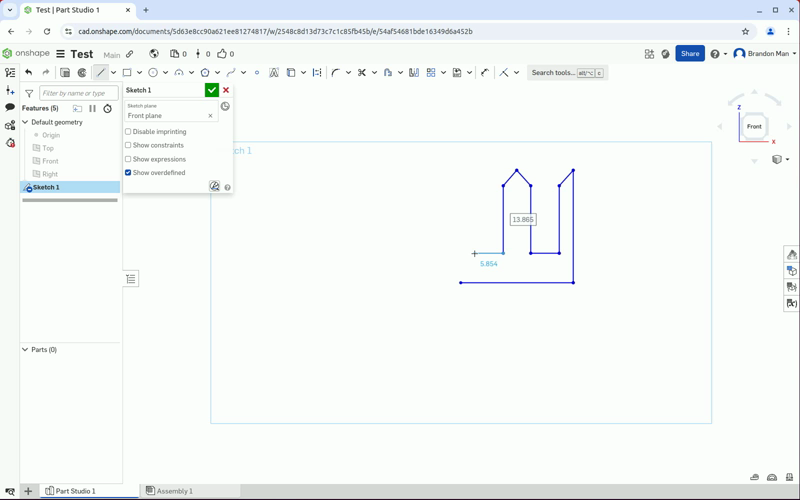
click(474, 253)
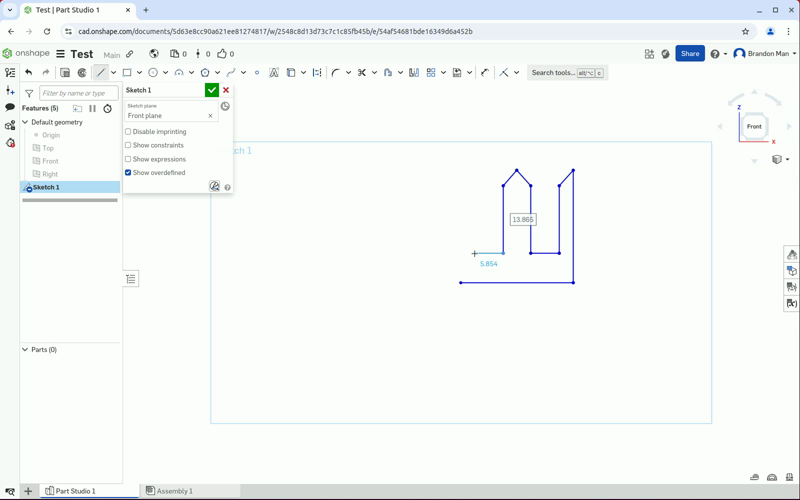
key_up(shift)
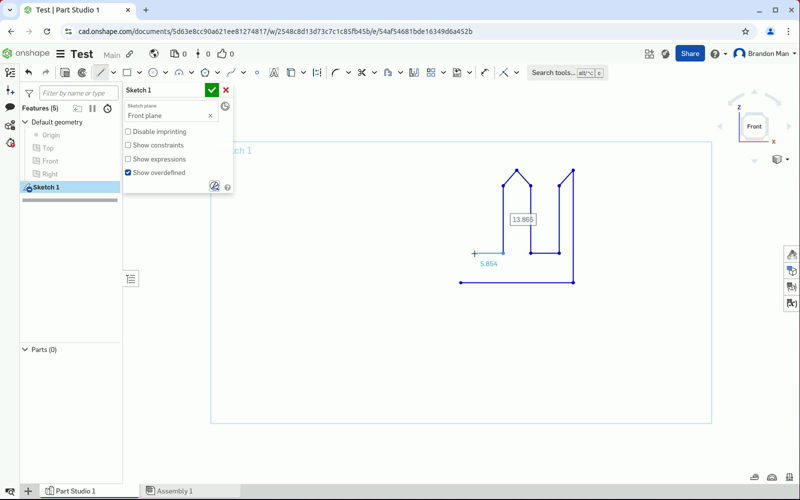
key_down(shift)
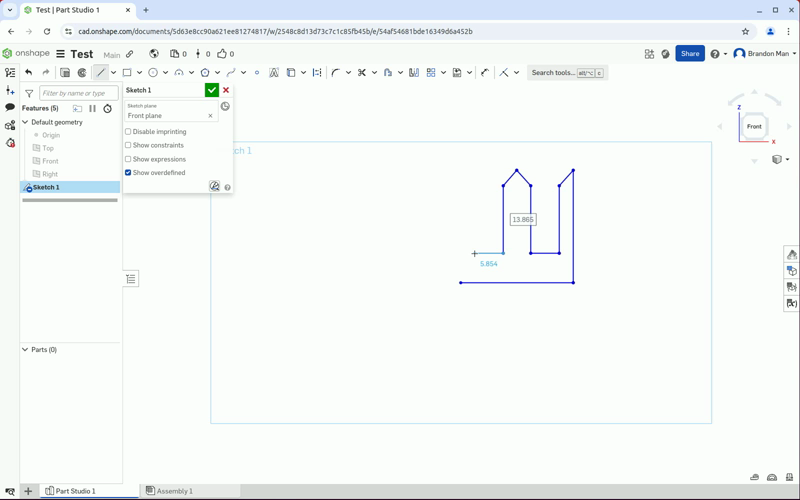
mouse_move(474, 185)
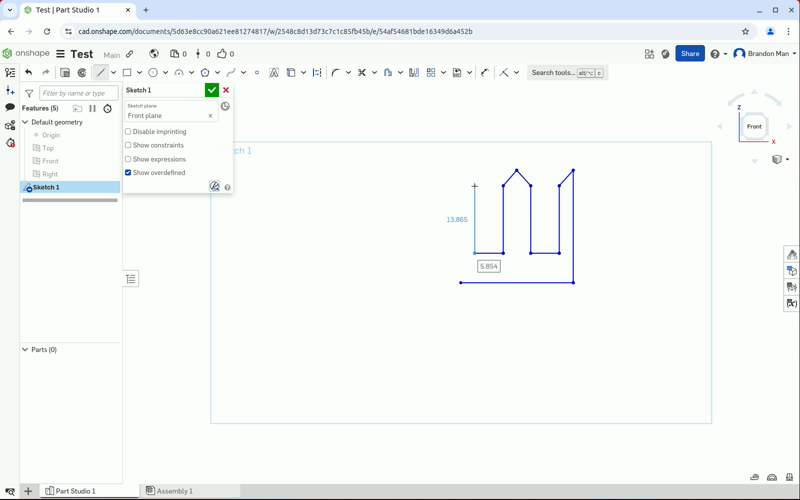
click(474, 185)
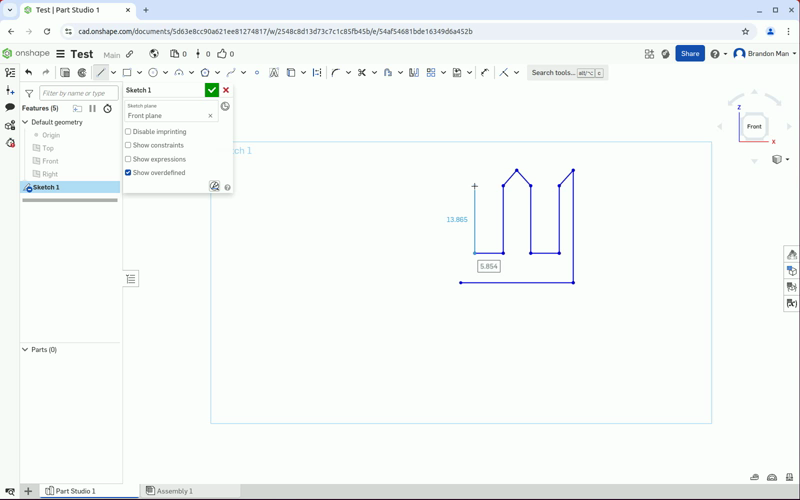
key_up(shift)
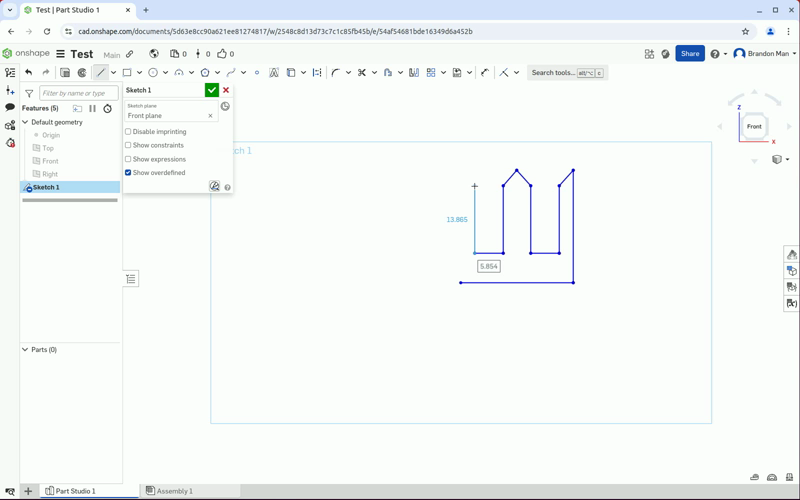
key_down(shift)
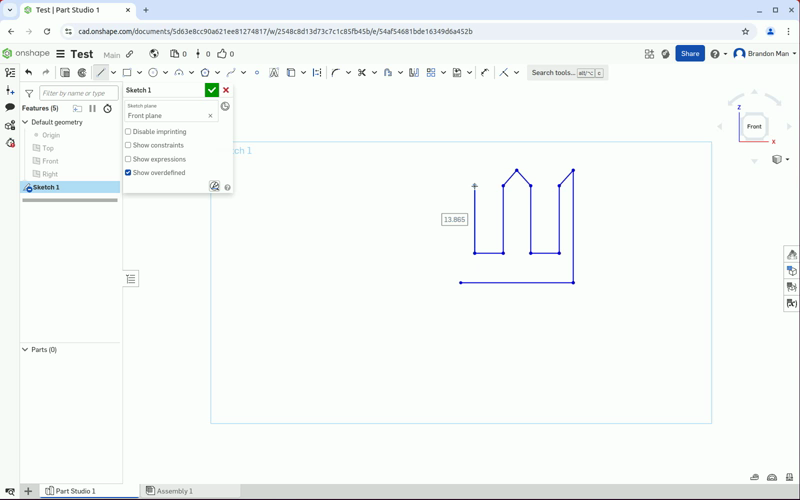
mouse_move(504, 185)
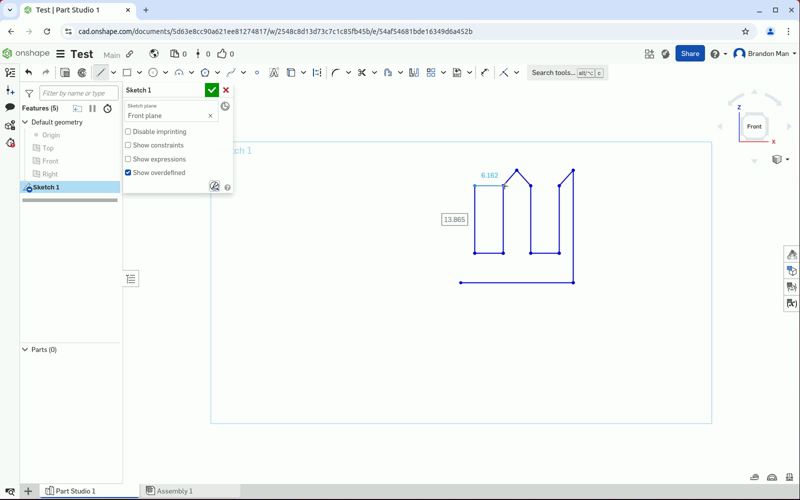
mouse_move(460, 170)
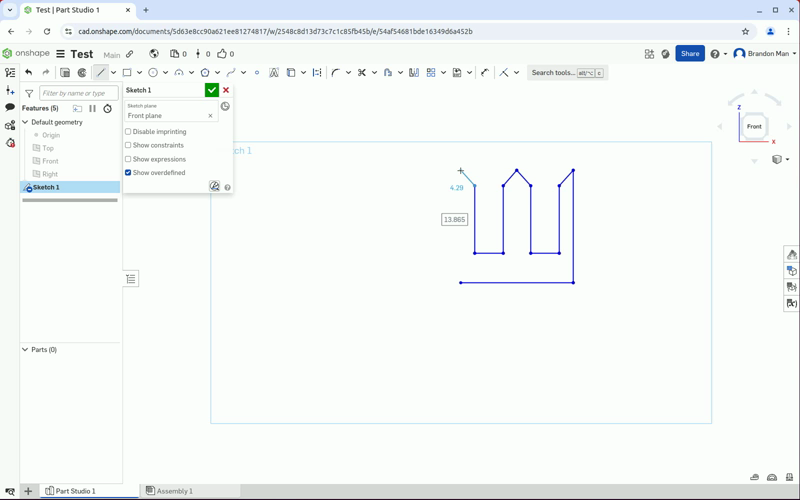
click(460, 170)
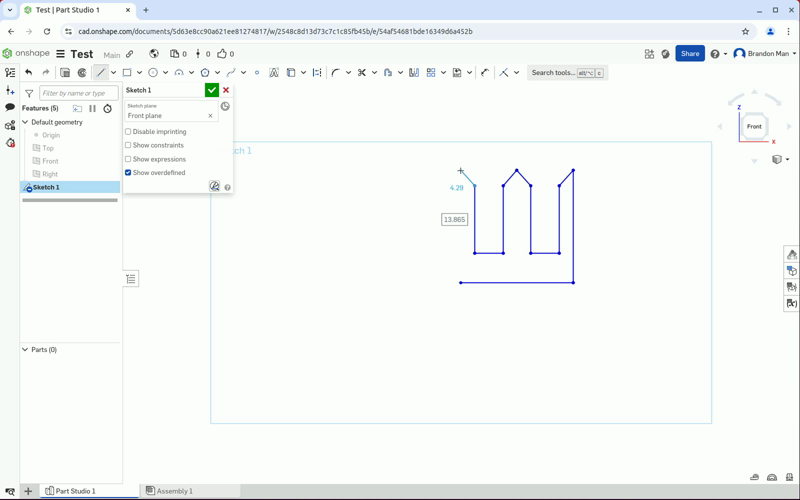
key_up(shift)
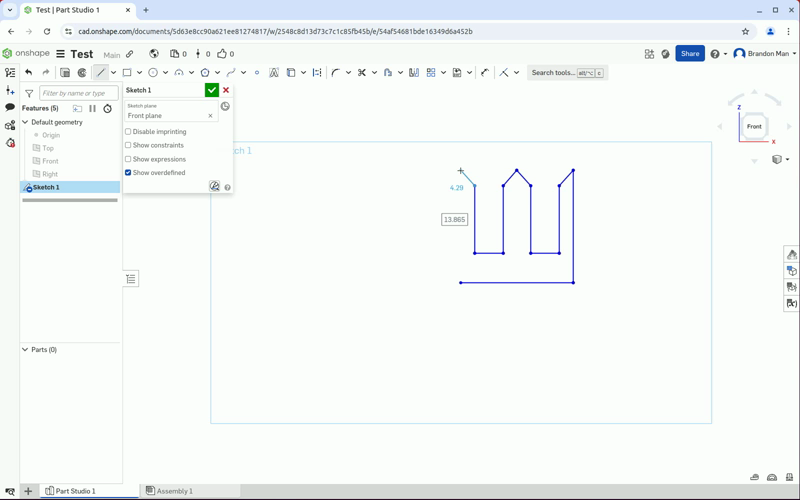
key_down(shift)
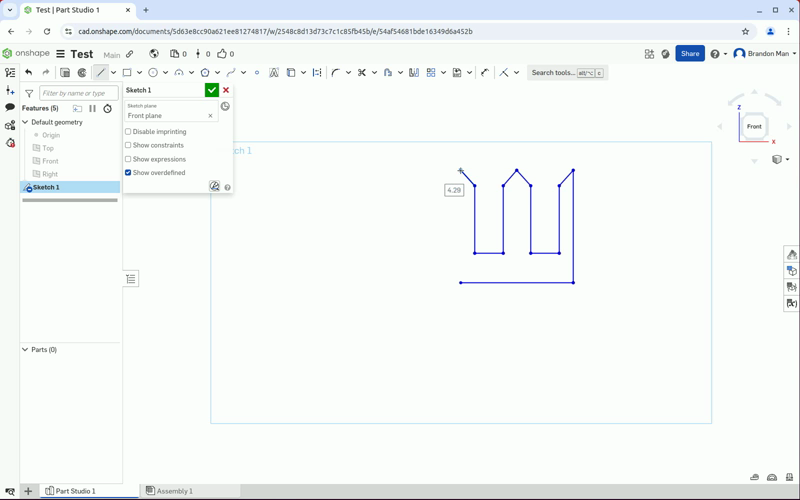
mouse_move(460, 282)
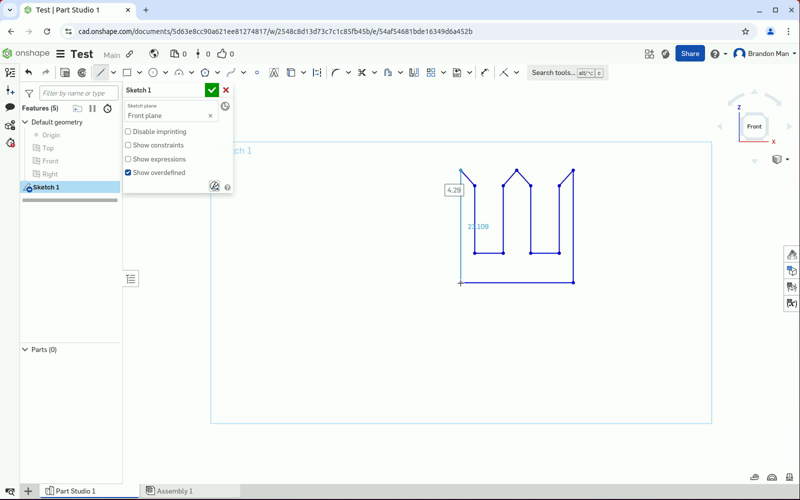
key_up(shift)
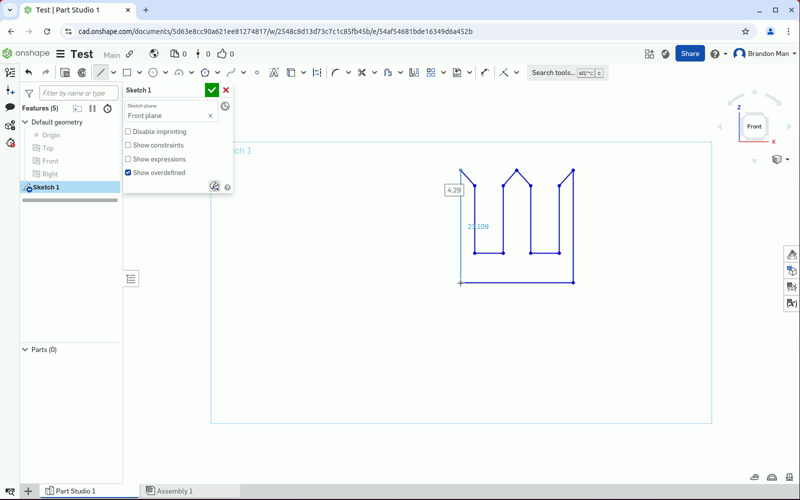
click(460, 282)
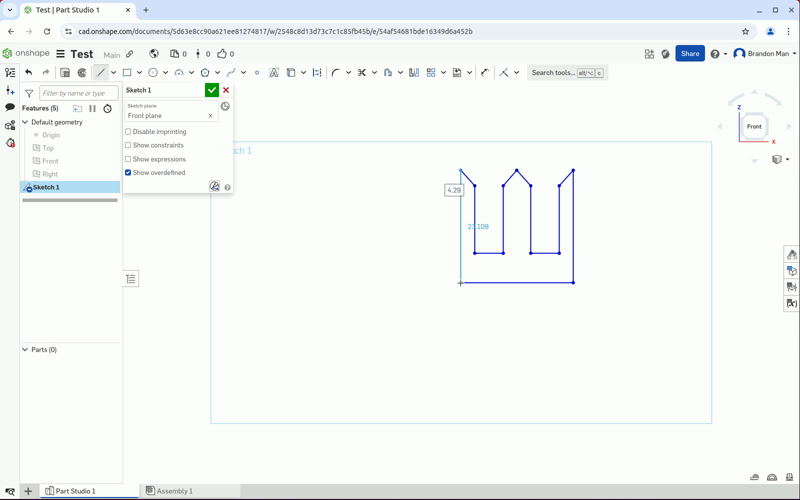
key(esc)
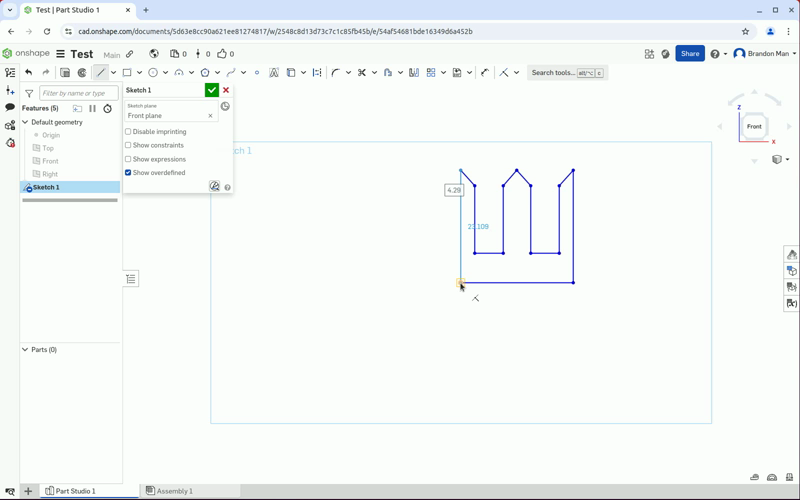
mouse_move(467, 247)
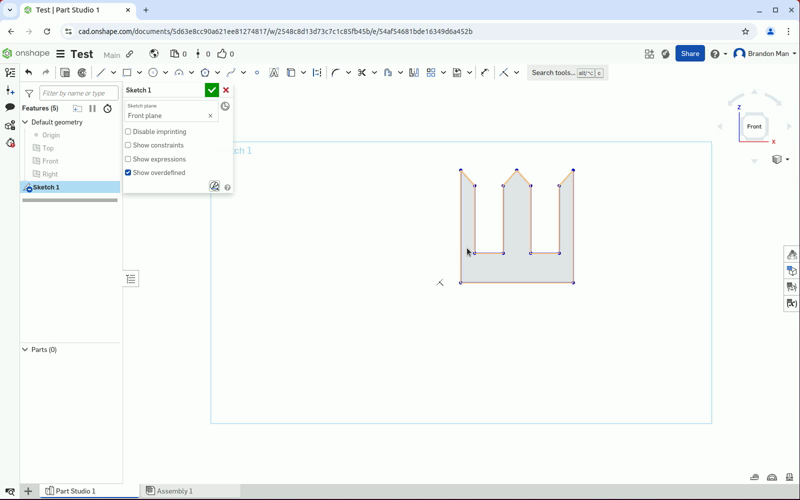
click(467, 247)
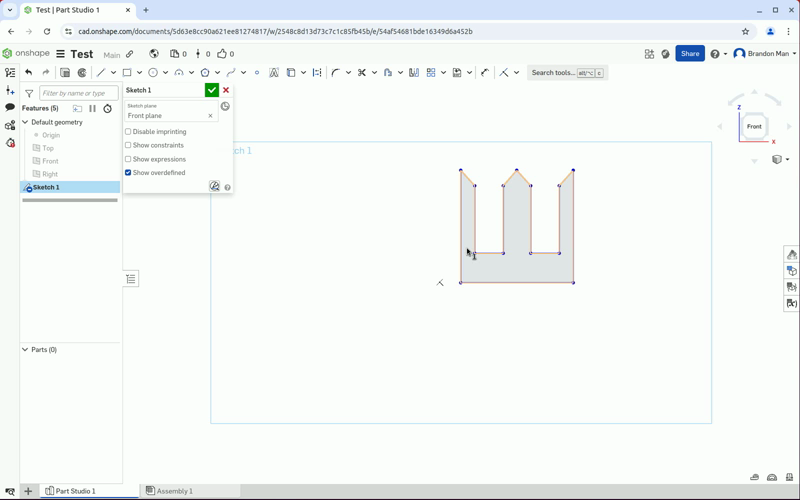
mouse_move(73, 352)
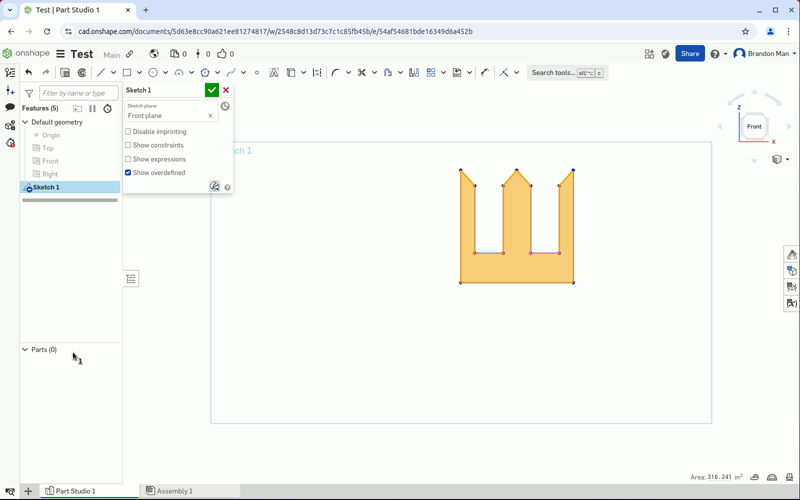
key(shift+y)
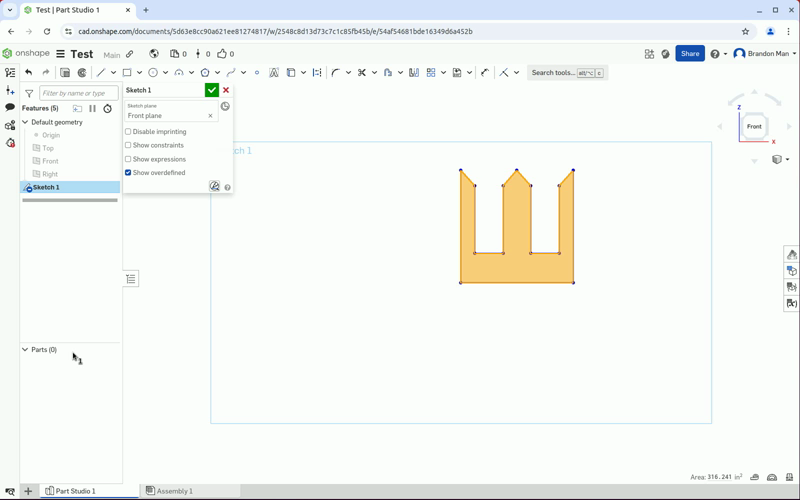
key(shift+e)
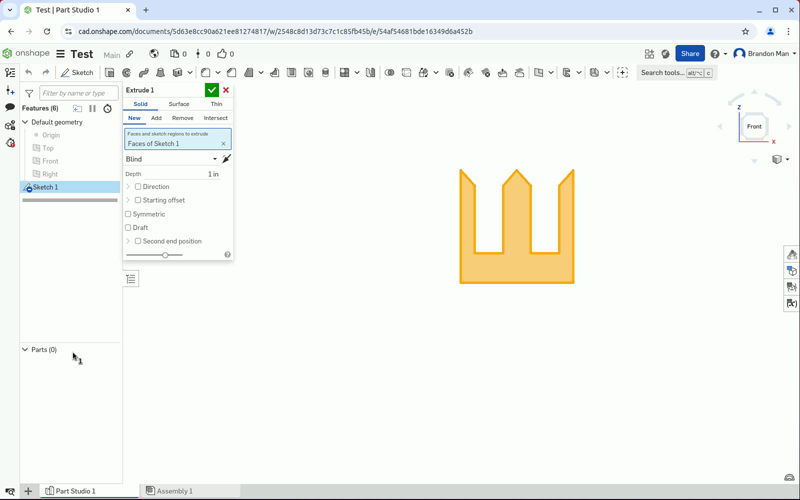
mouse_move(143, 106)
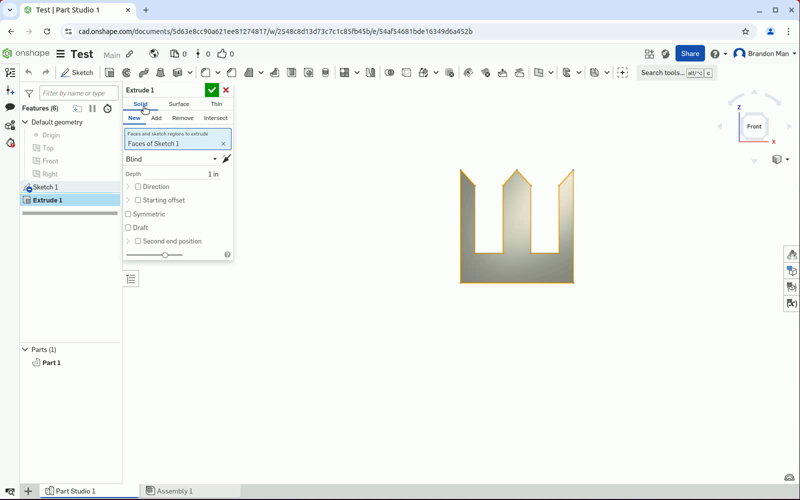
click(143, 106)
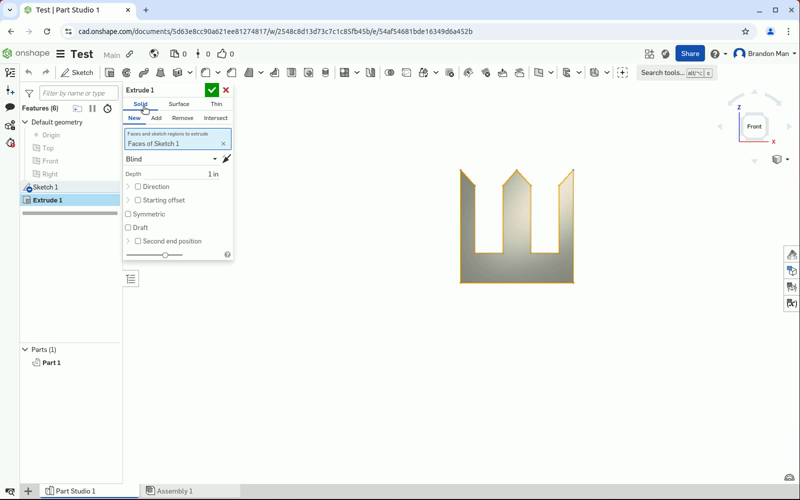
mouse_move(137, 120)
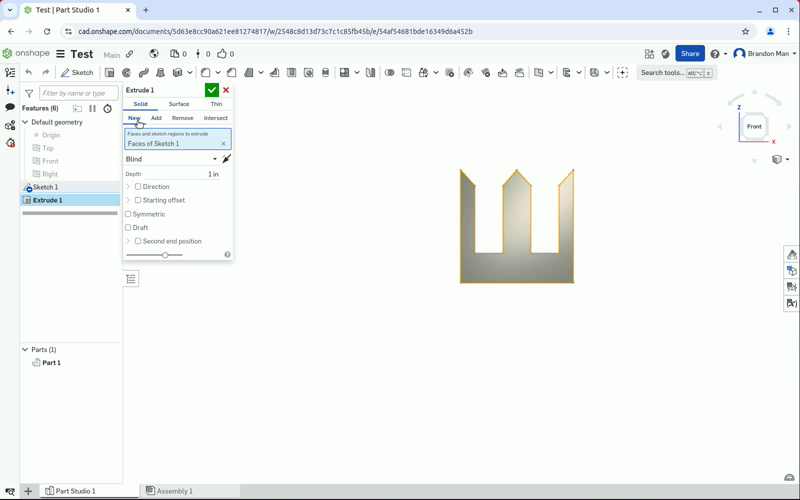
click(137, 120)
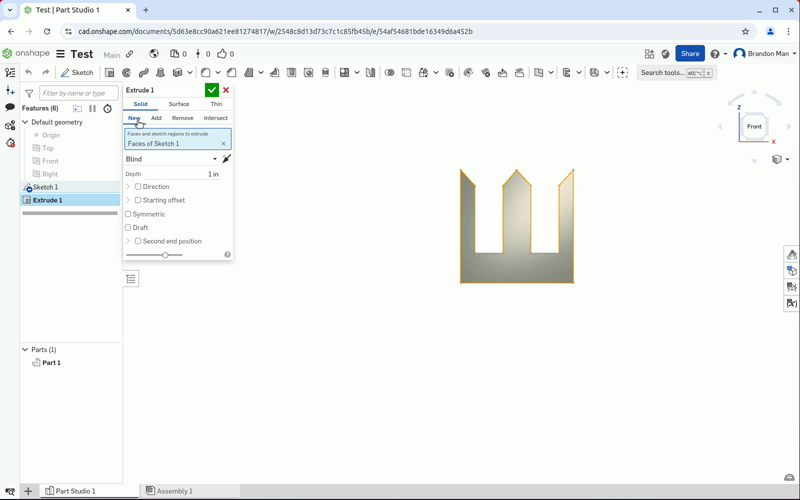
key(tab, 4)
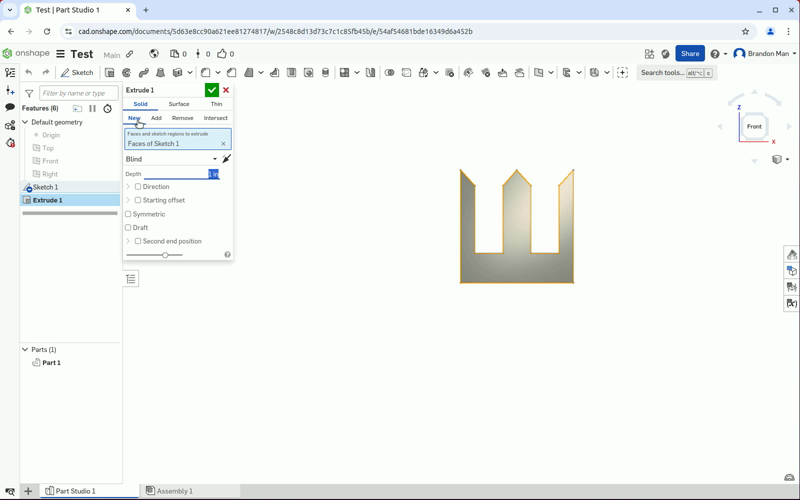
text(23.108)
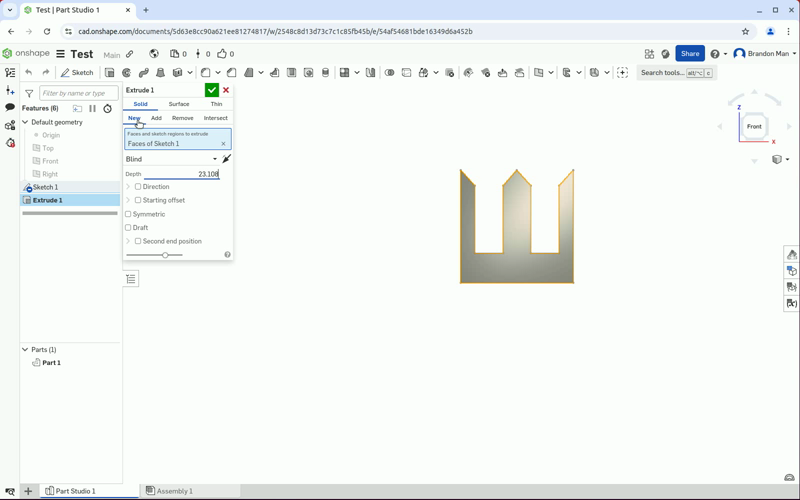
key(enter)
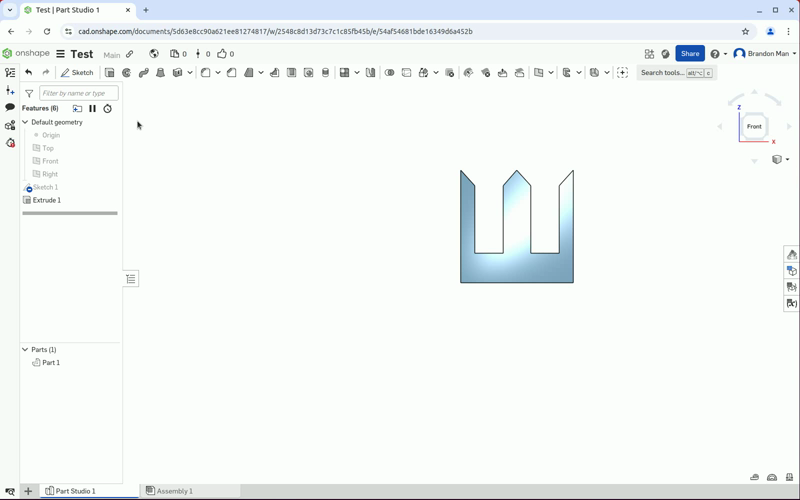
key(shift+h)
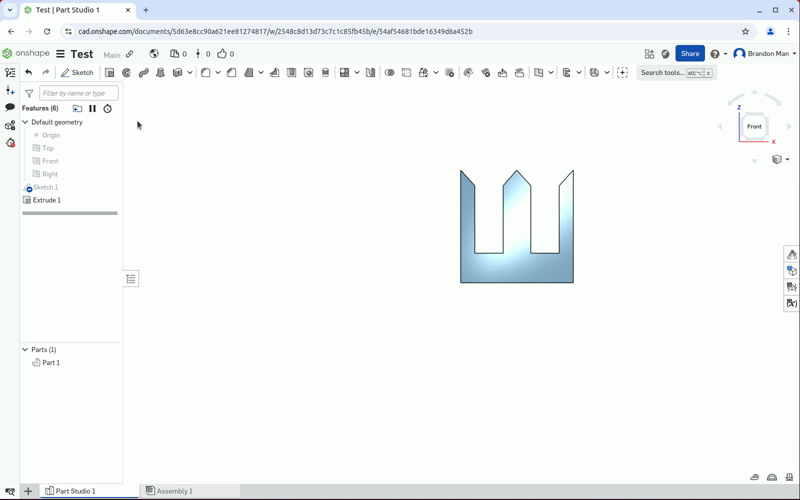
key(shift+h)
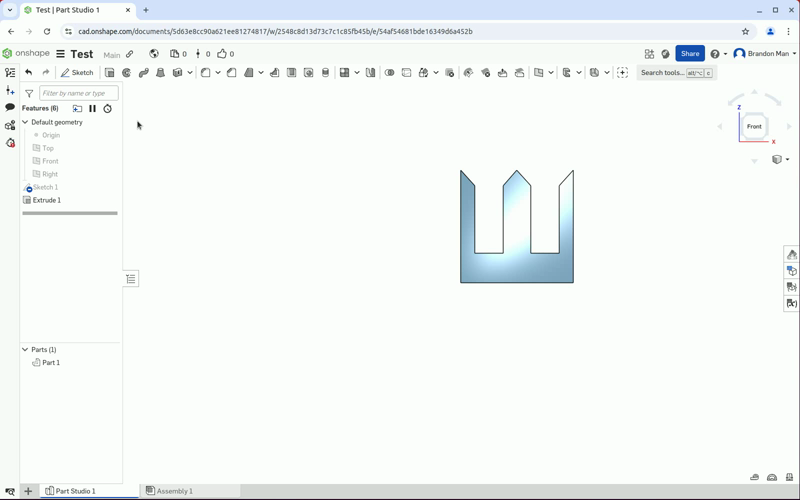
mouse_move(73, 189)
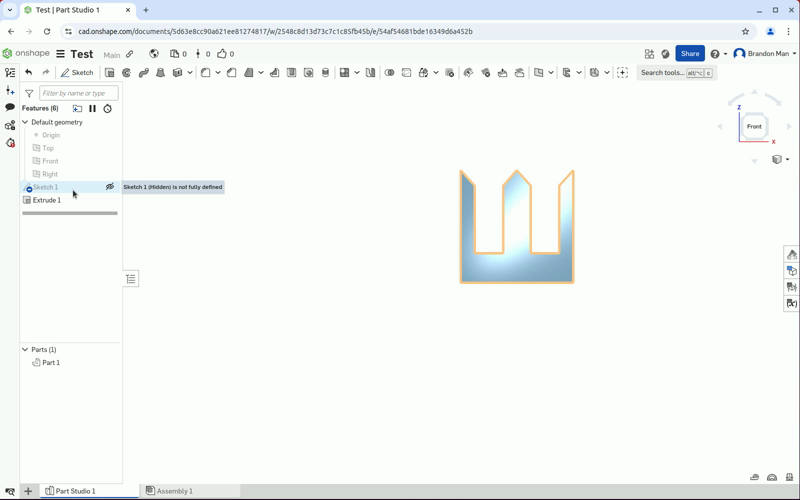
click(73, 189)
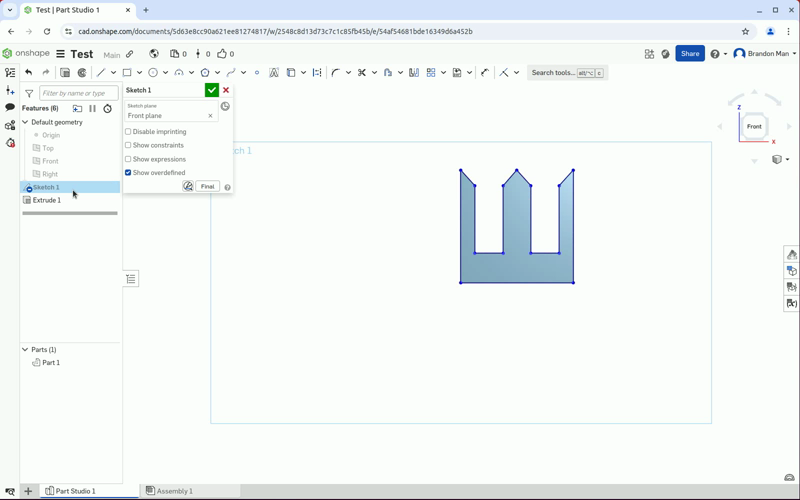
mouse_move(229, 92)
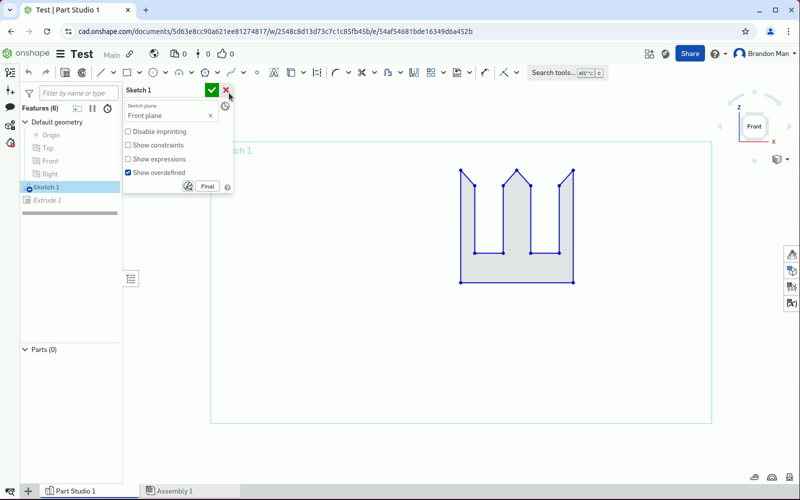
click(229, 92)
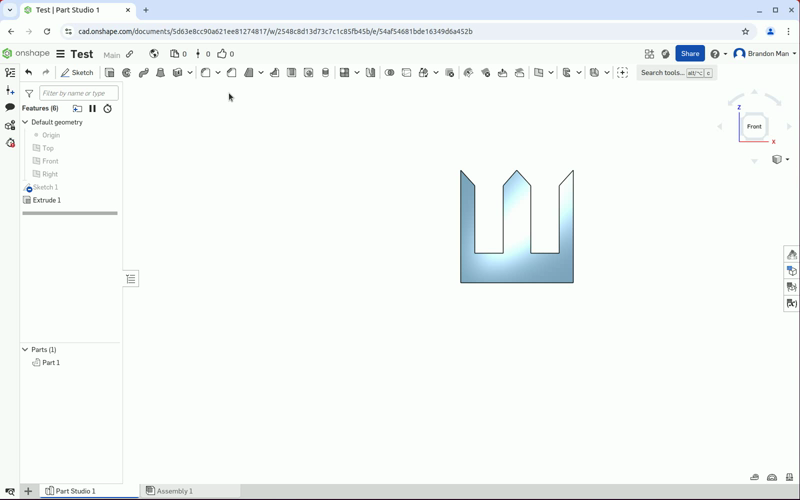
mouse_move(73, 352)
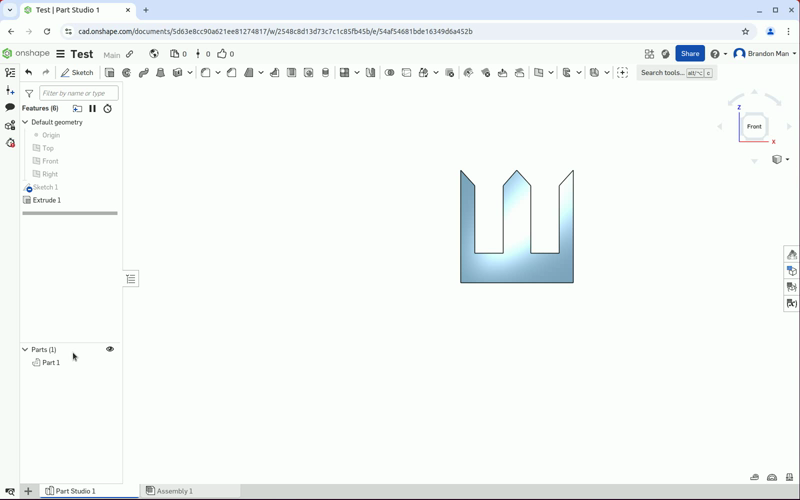
key(y)
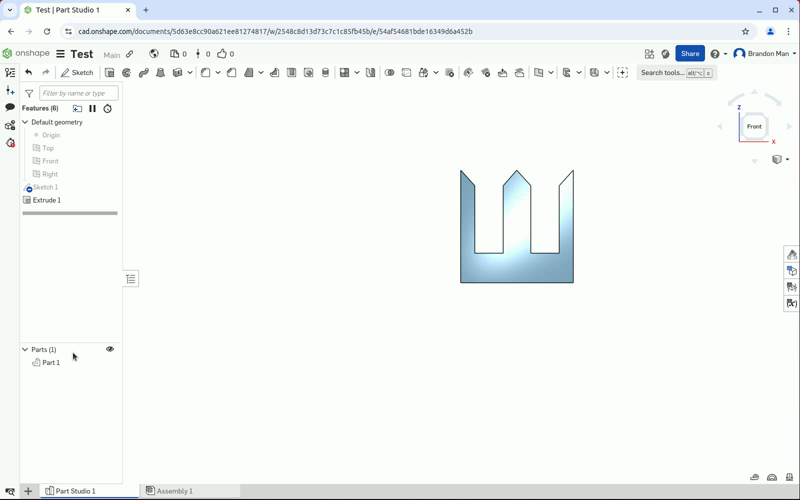
key(shift+p)
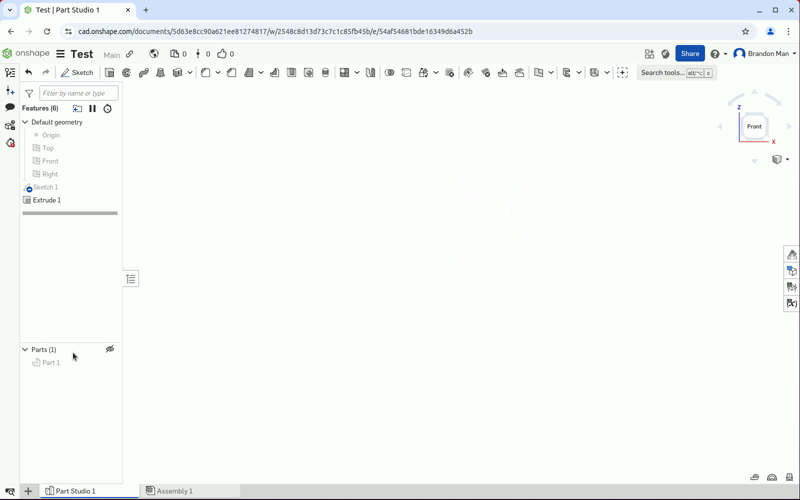
key(space)
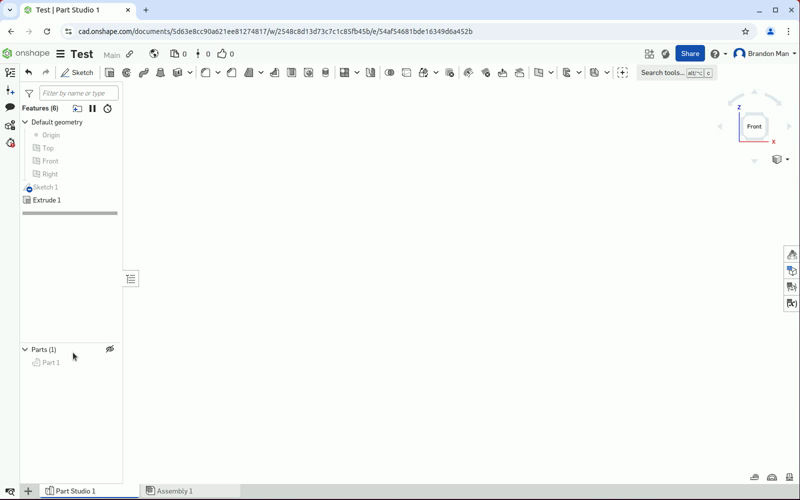
key_down(shift)
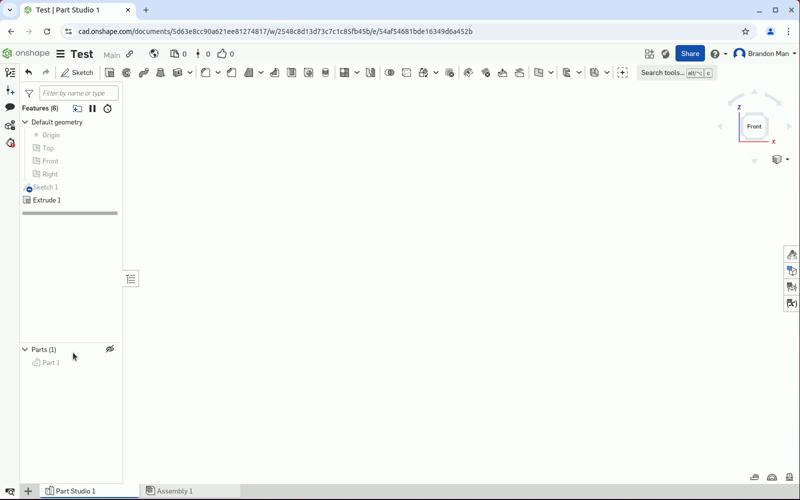
key(left)
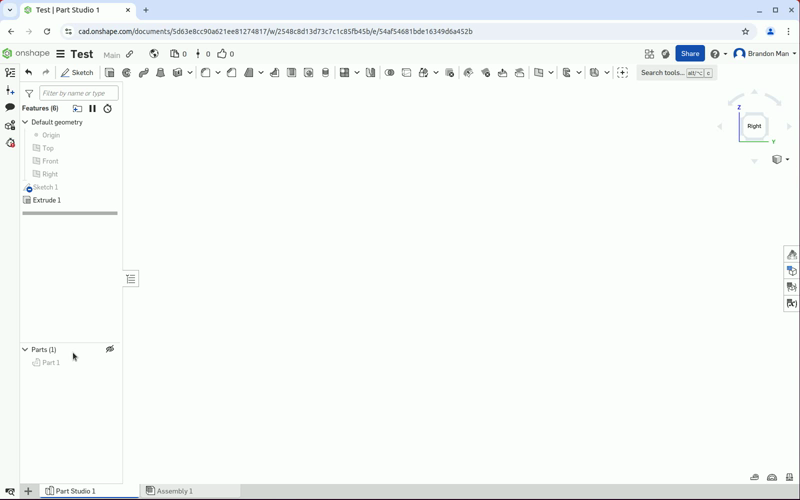
key_up(shift)
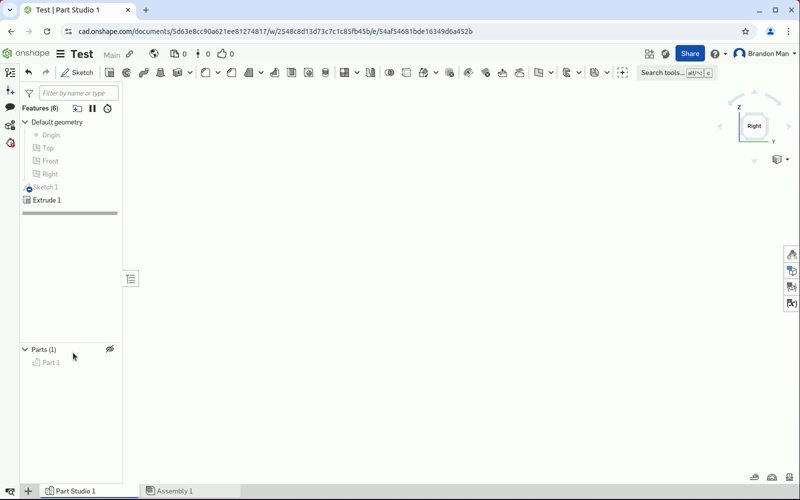
mouse_move(73, 352)
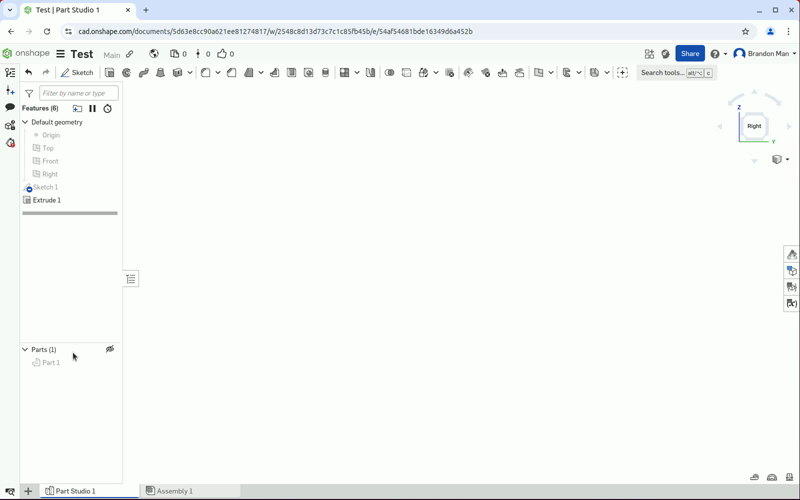
key(shift+y)
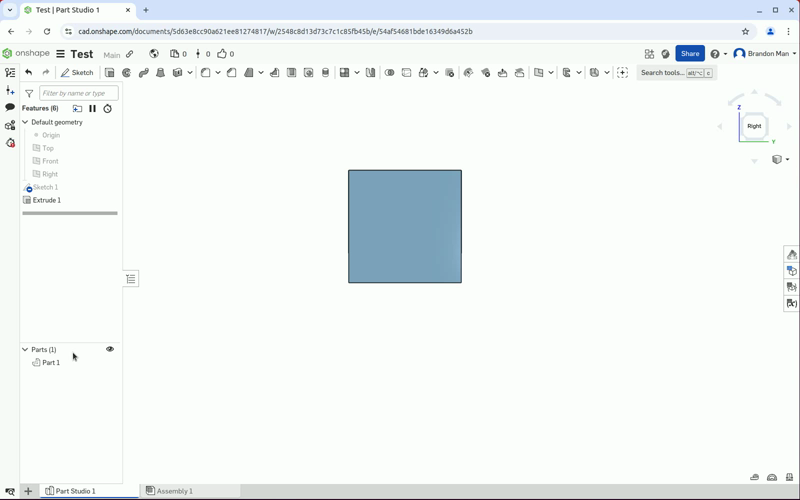
mouse_move(541, 75)
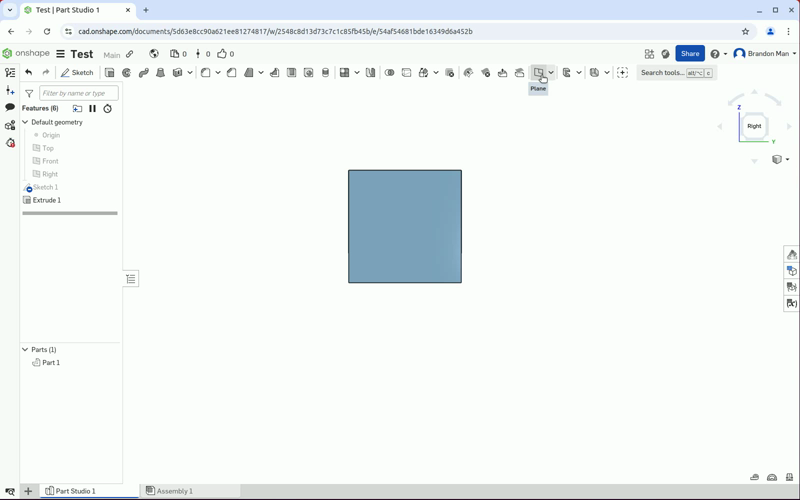
click(541, 75)
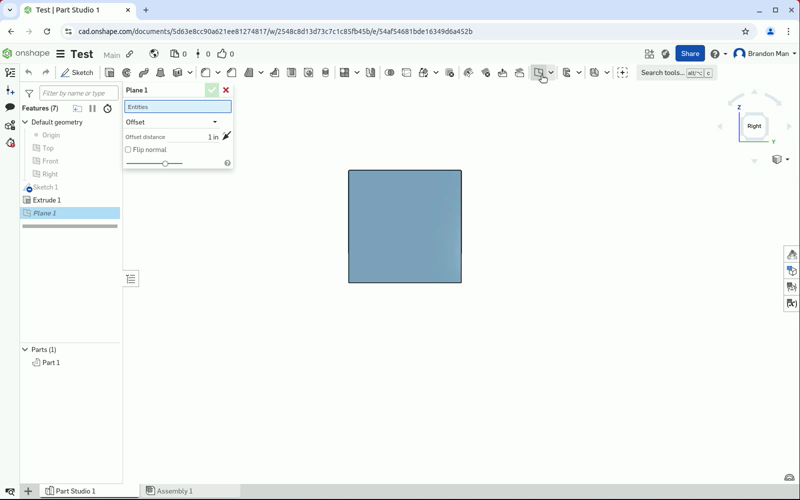
mouse_move(73, 176)
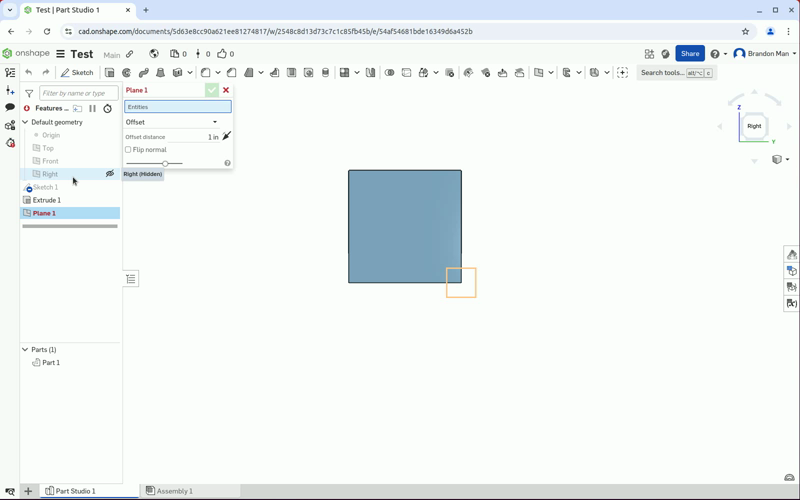
click(73, 176)
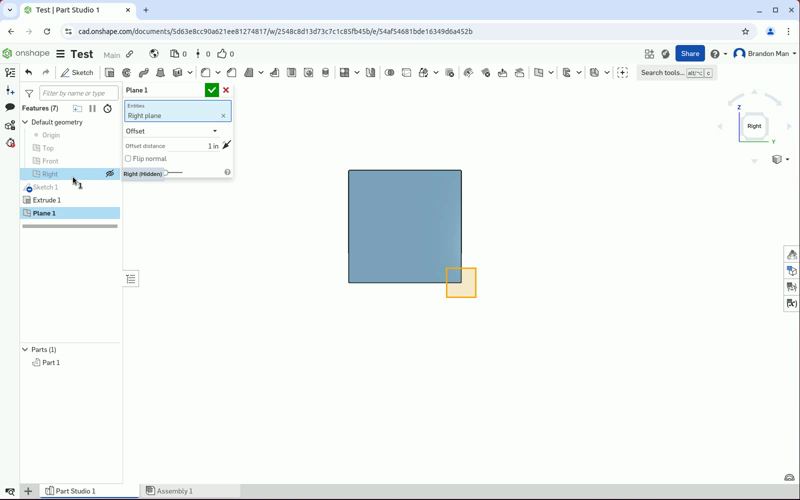
key(tab, 2)
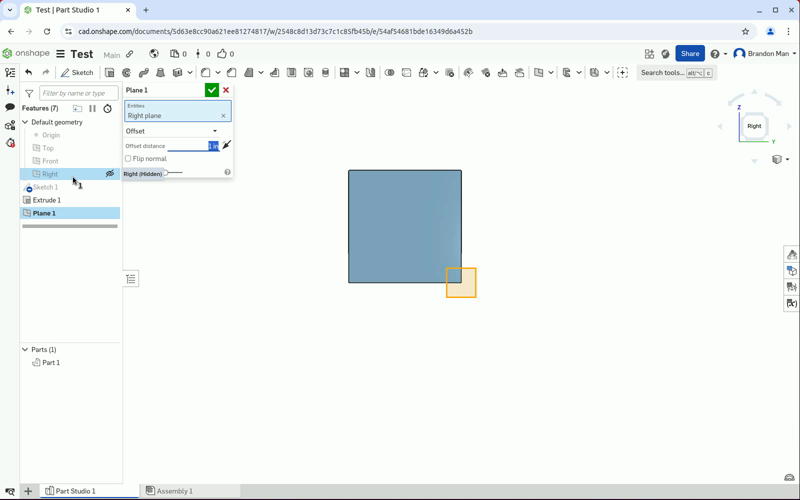
text(23.108)
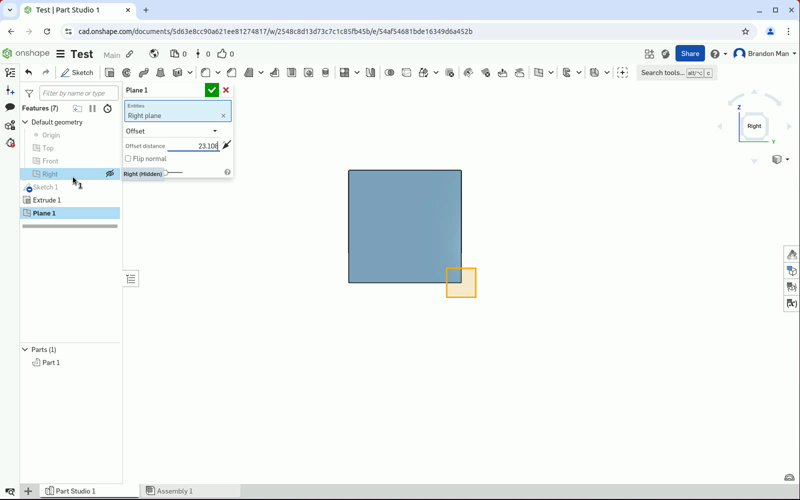
key(enter, 2)
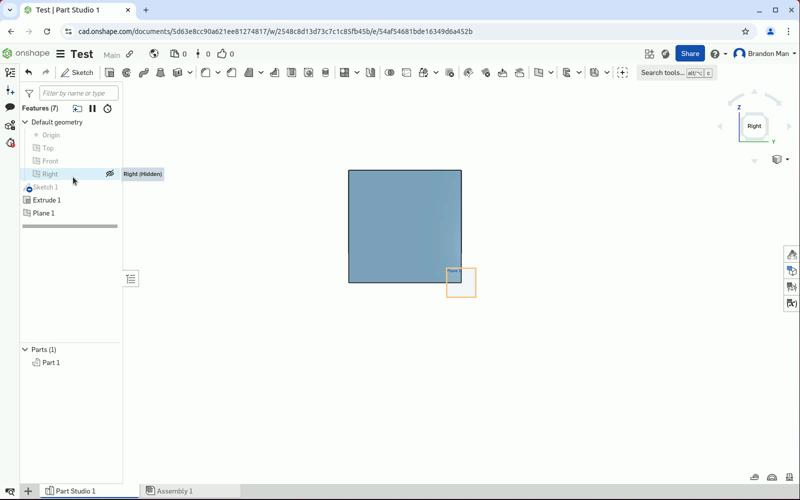
key(shift+s)
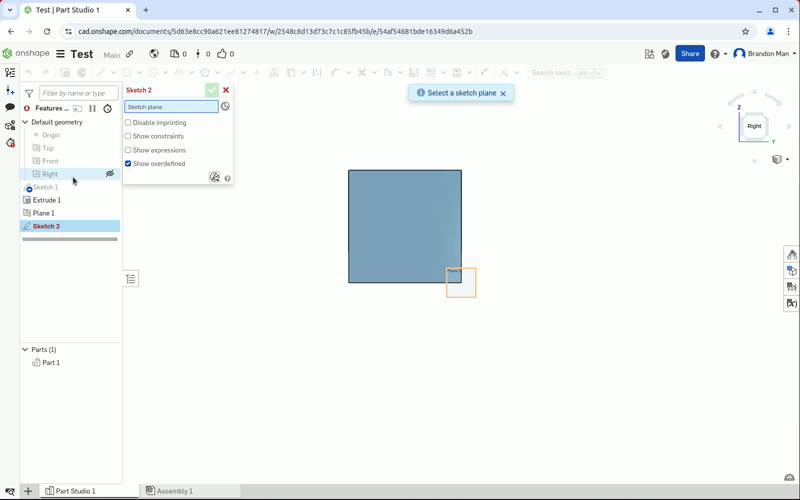
mouse_move(73, 215)
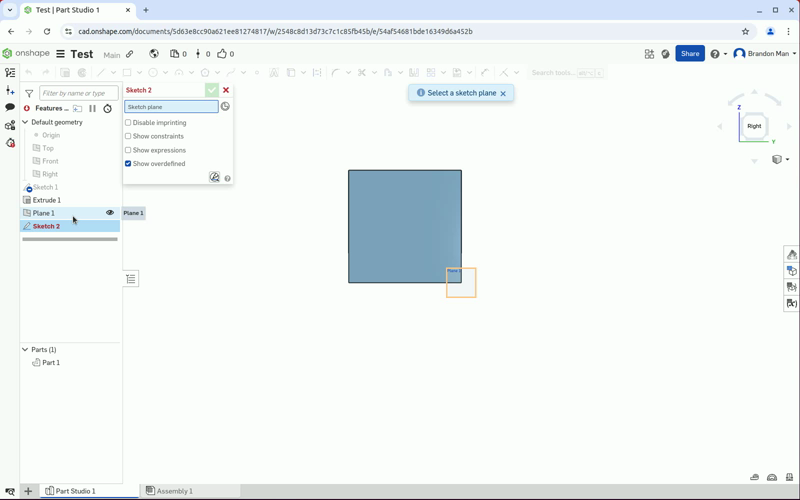
click(73, 215)
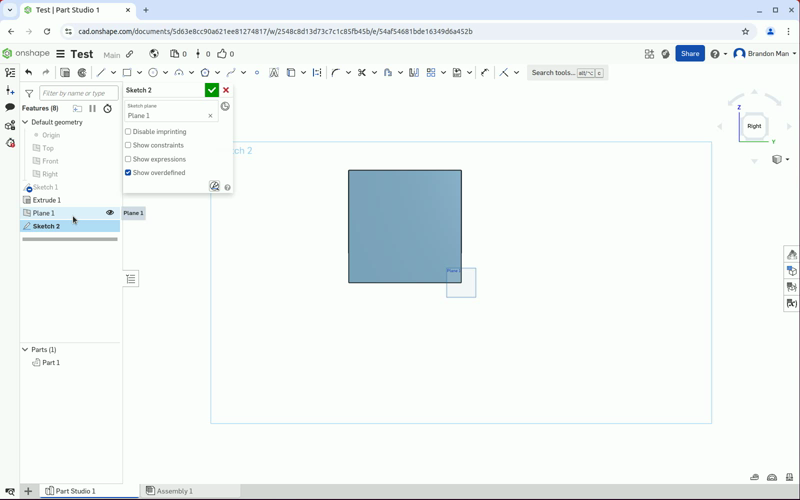
mouse_move(73, 352)
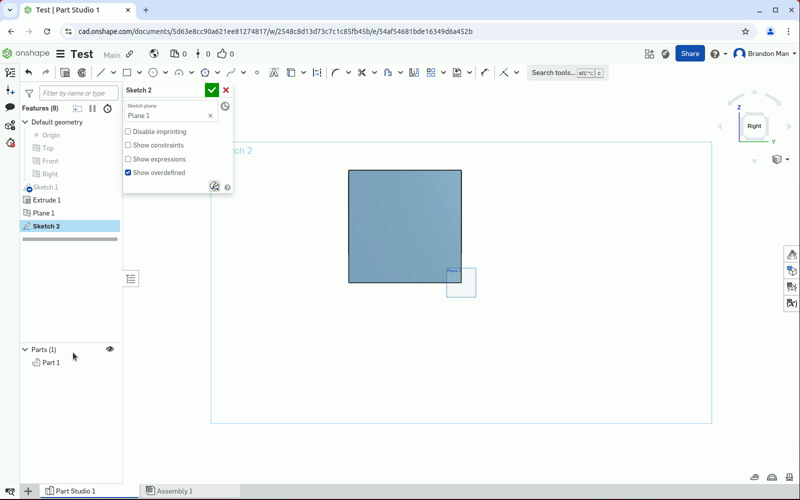
key(y)
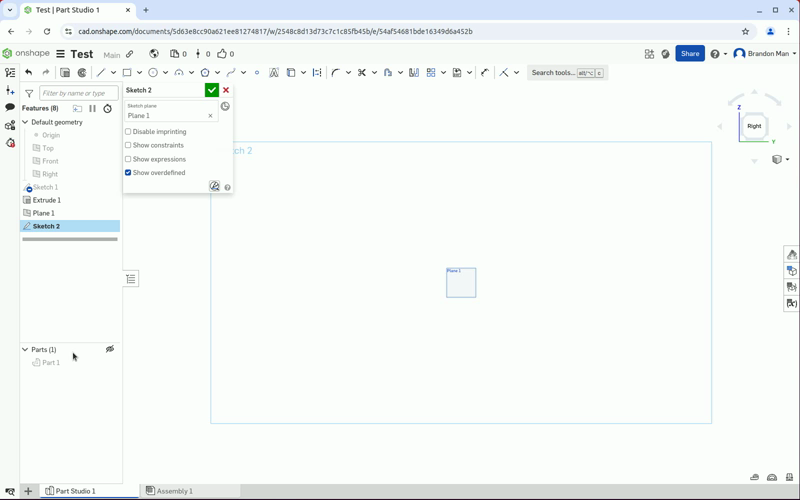
key(l)
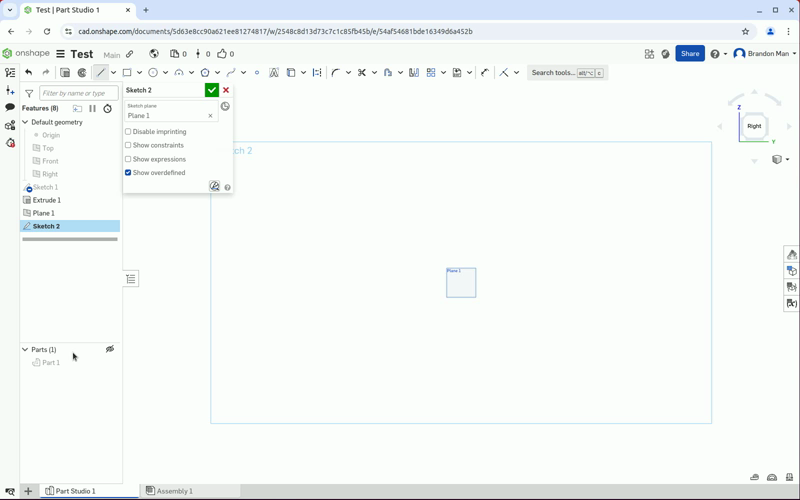
key_down(shift)
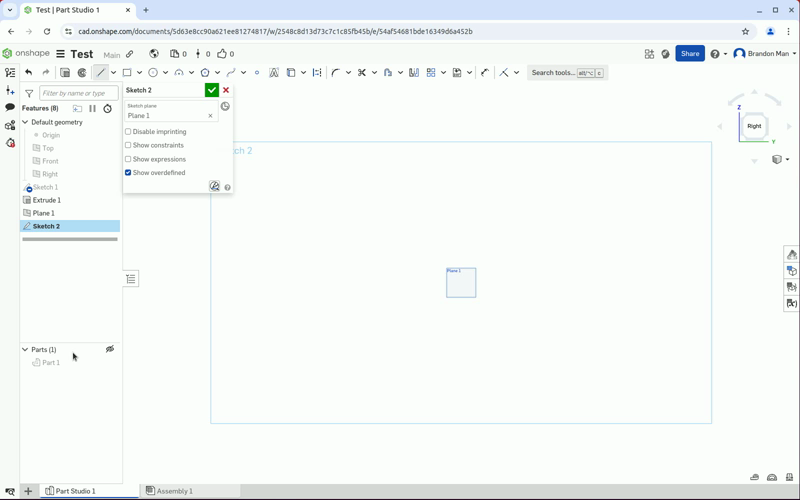
mouse_move(353, 170)
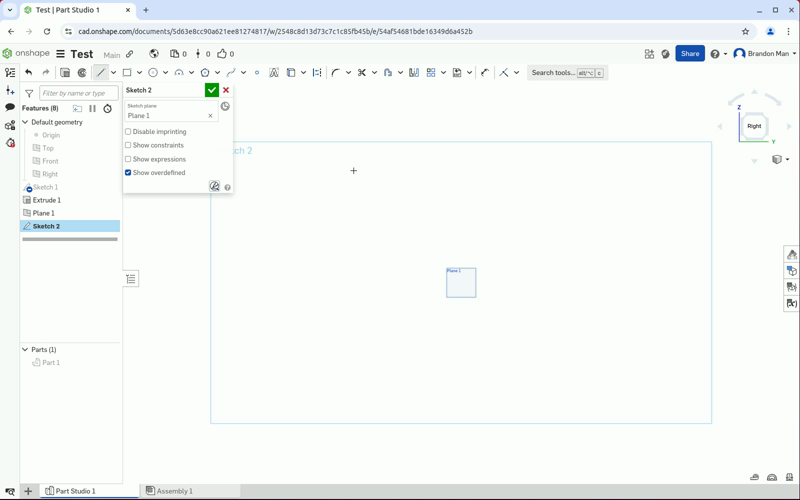
click(353, 170)
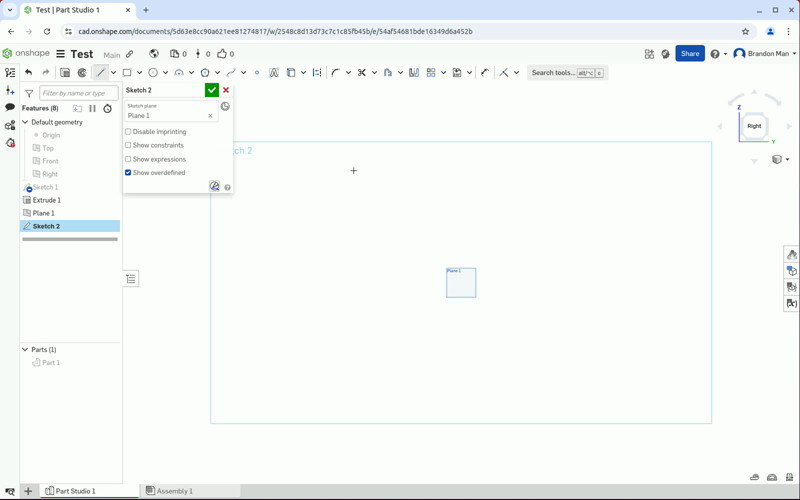
key_up(shift)
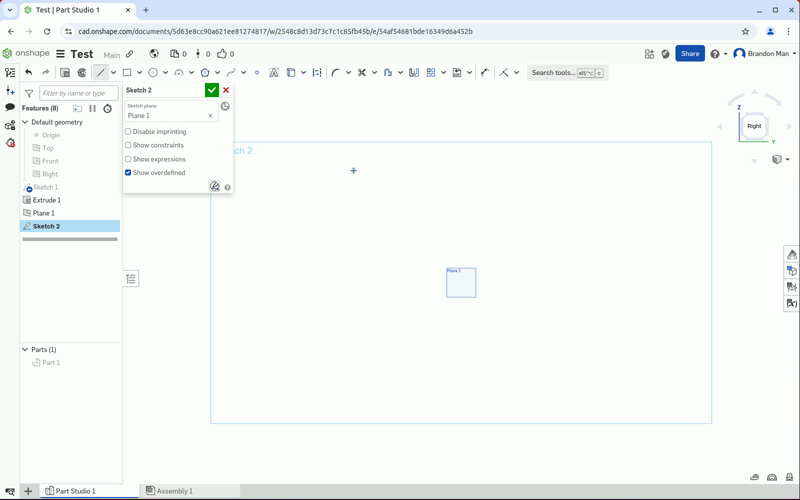
key_down(shift)
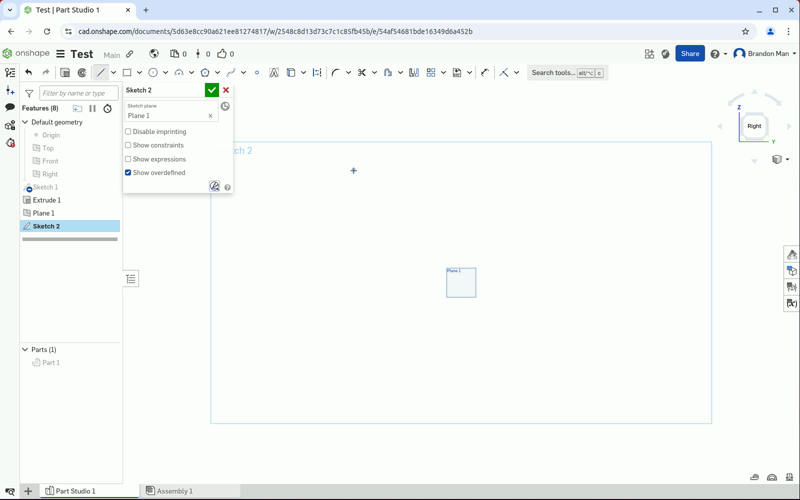
mouse_move(456, 170)
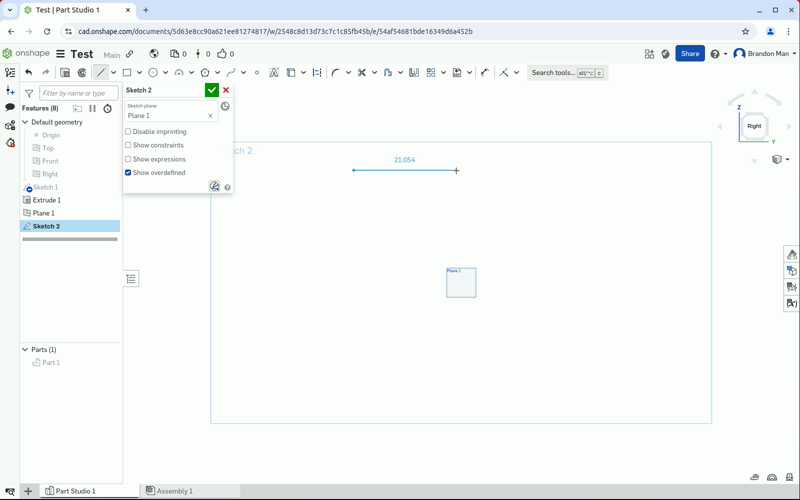
click(456, 170)
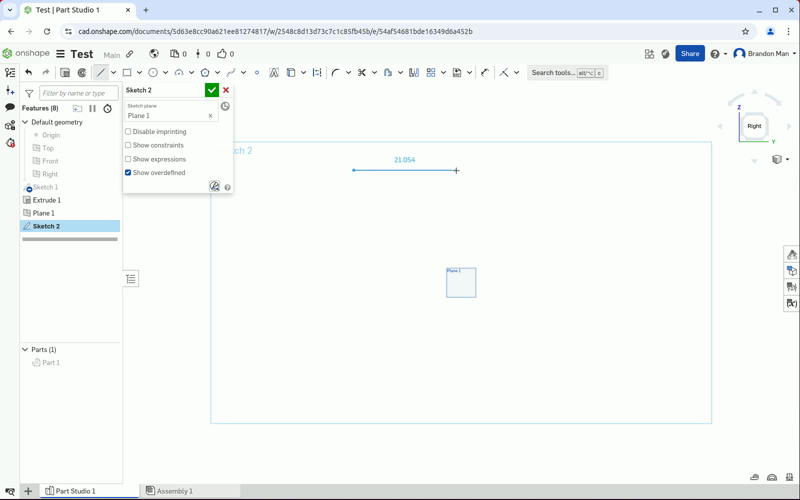
key_up(shift)
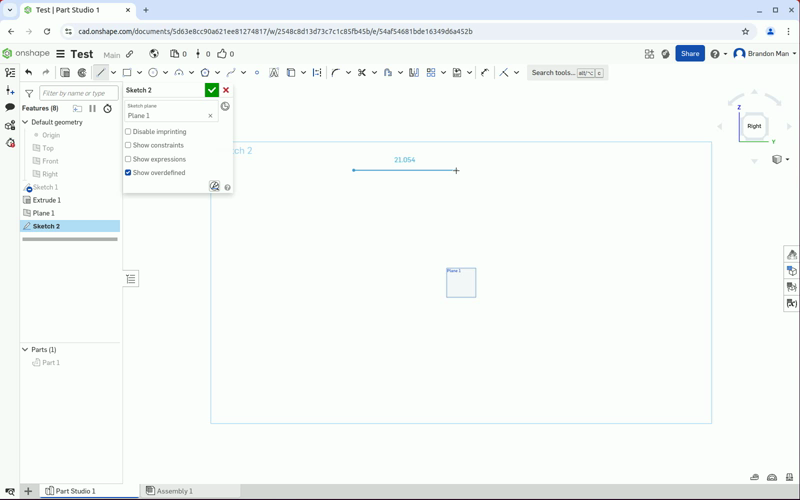
key_down(shift)
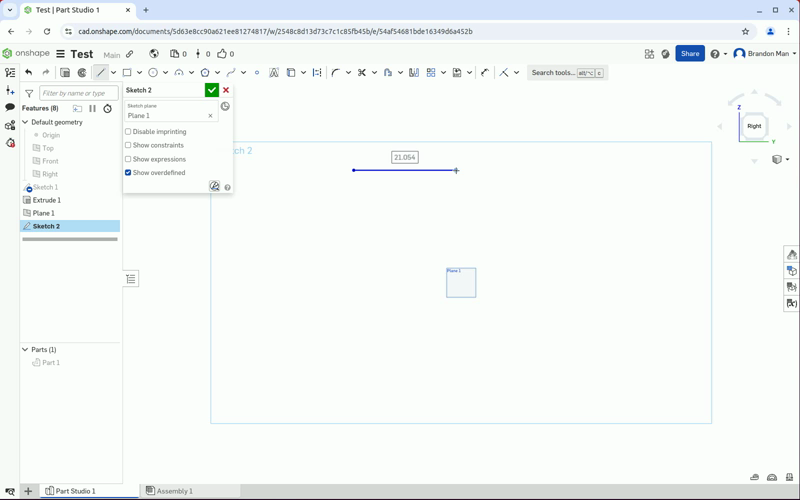
mouse_move(486, 170)
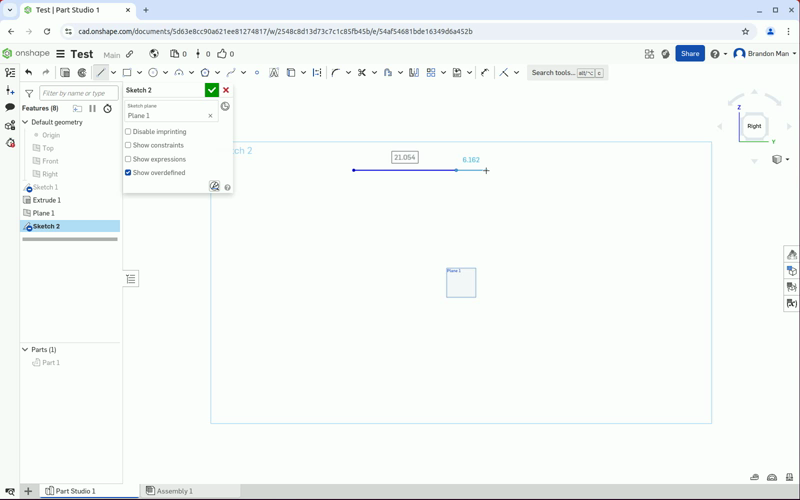
mouse_move(456, 162)
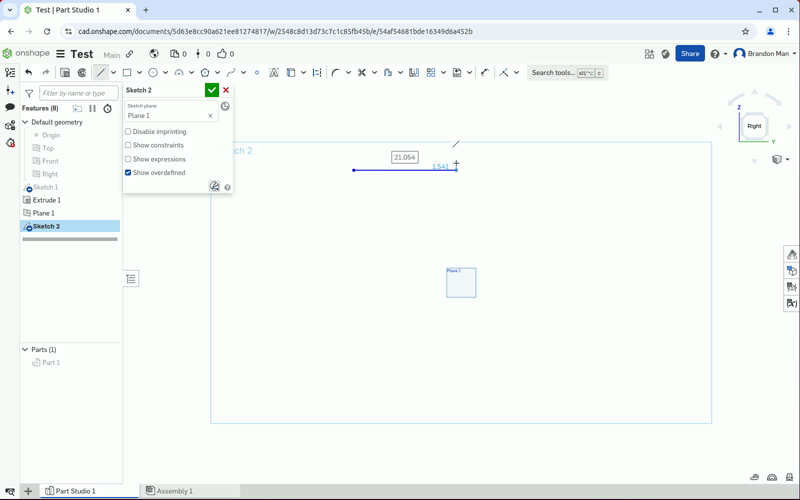
scroll(6)
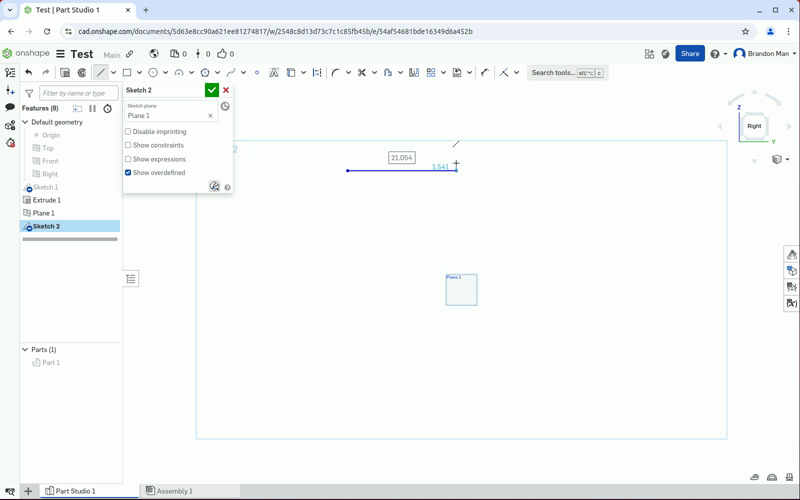
scroll(6)
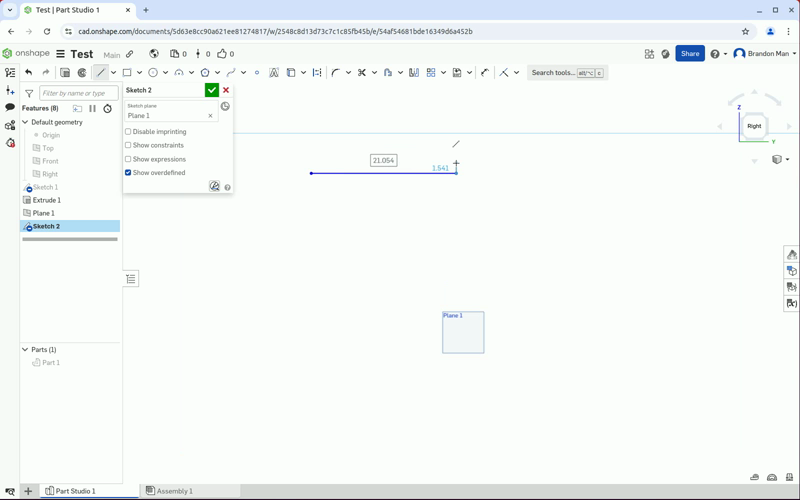
scroll(6)
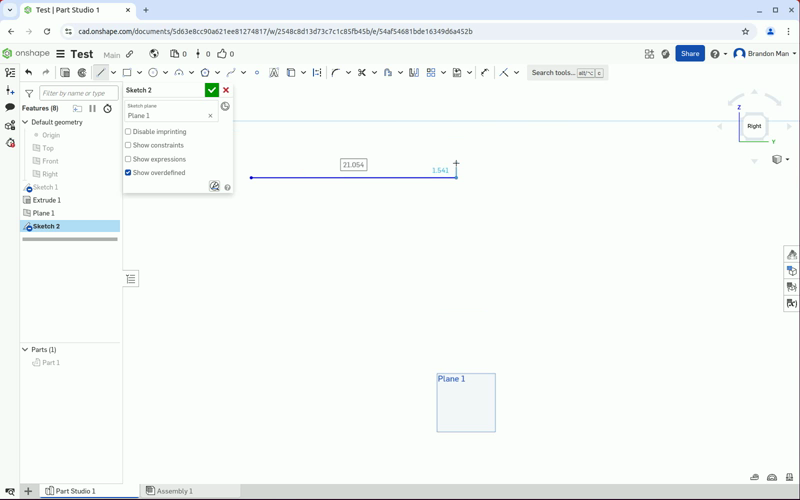
scroll(6)
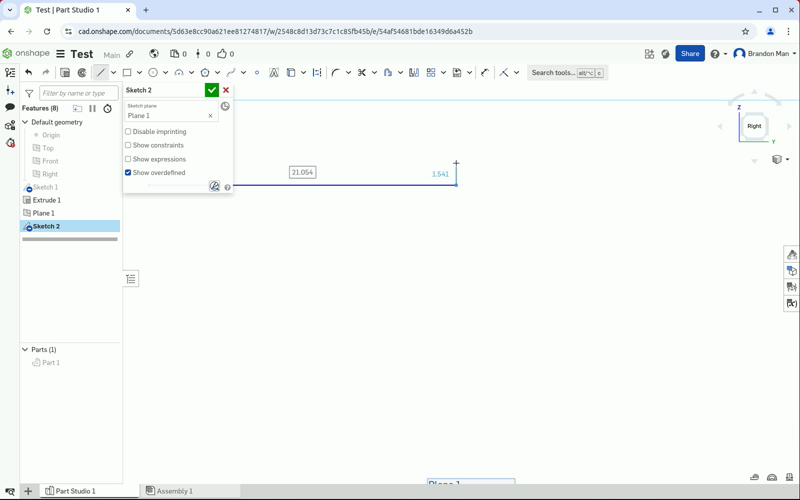
scroll(6)
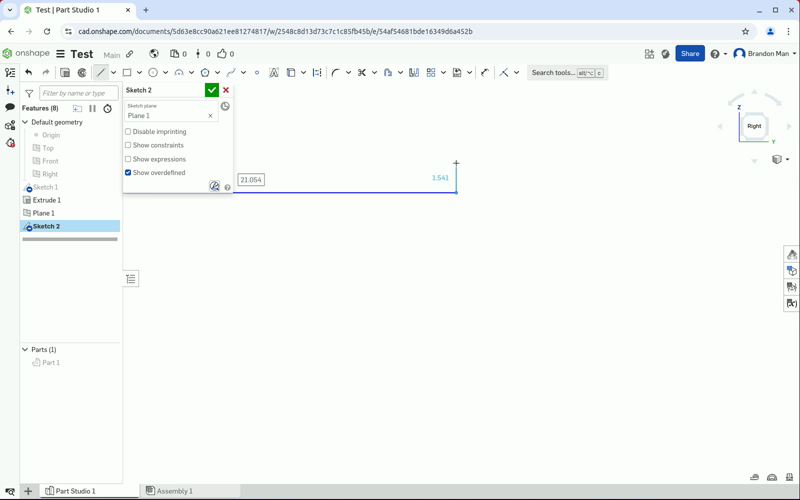
scroll(6)
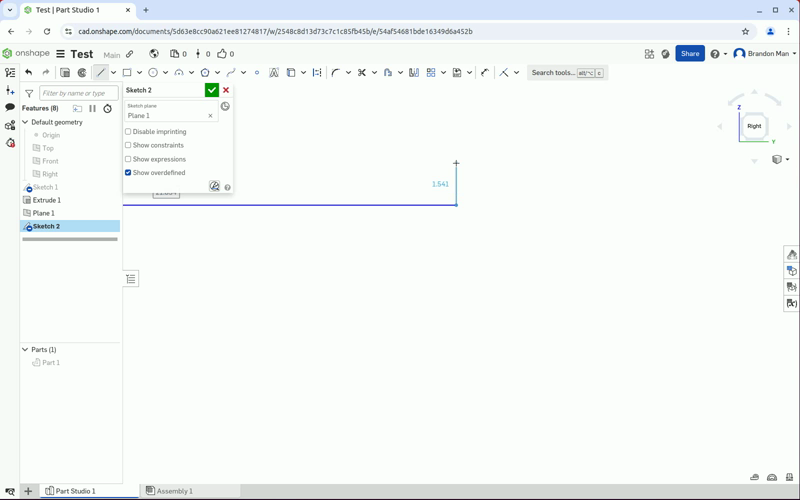
scroll(6)
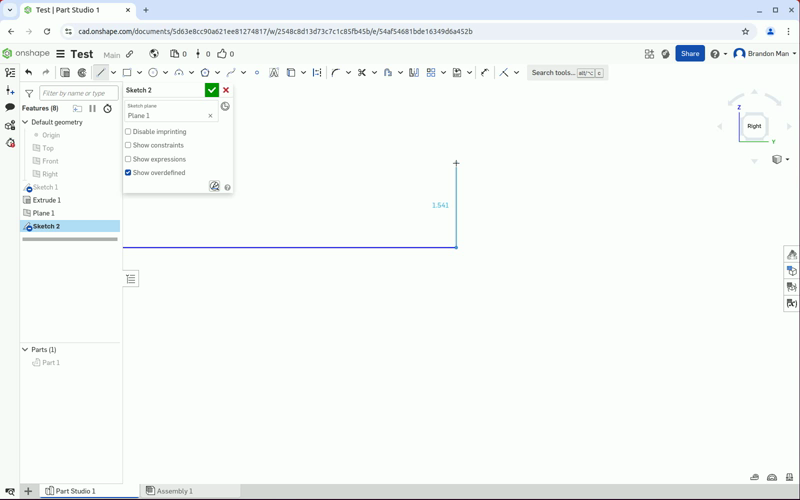
click(456, 162)
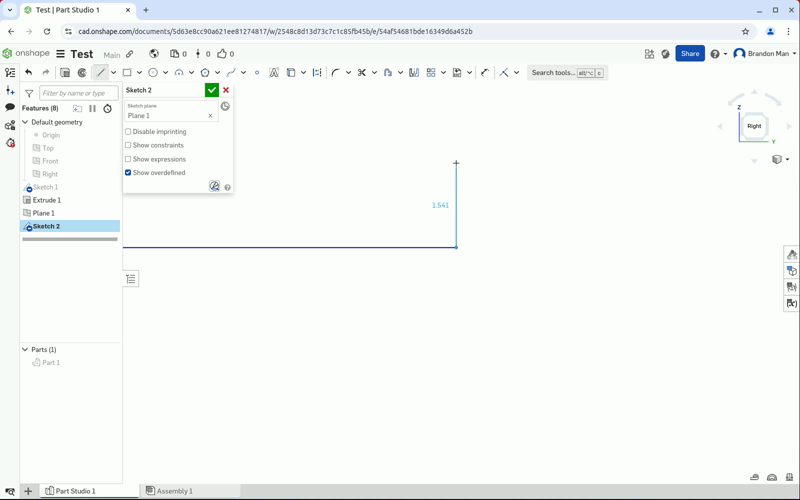
scroll(-6)
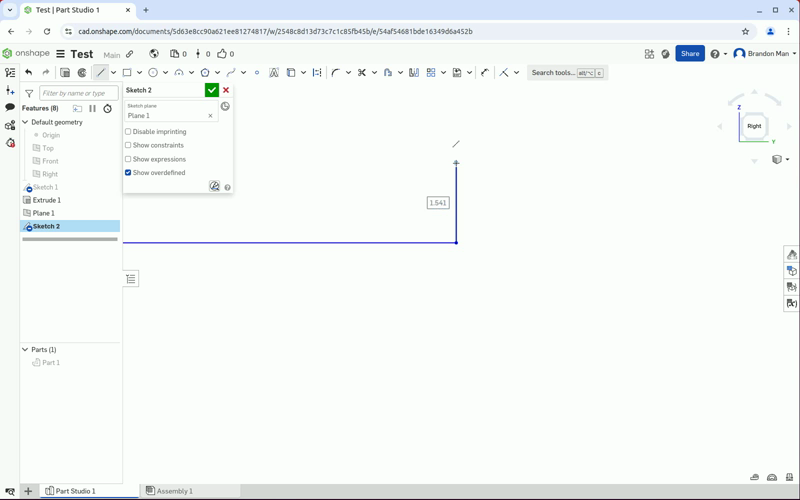
scroll(-6)
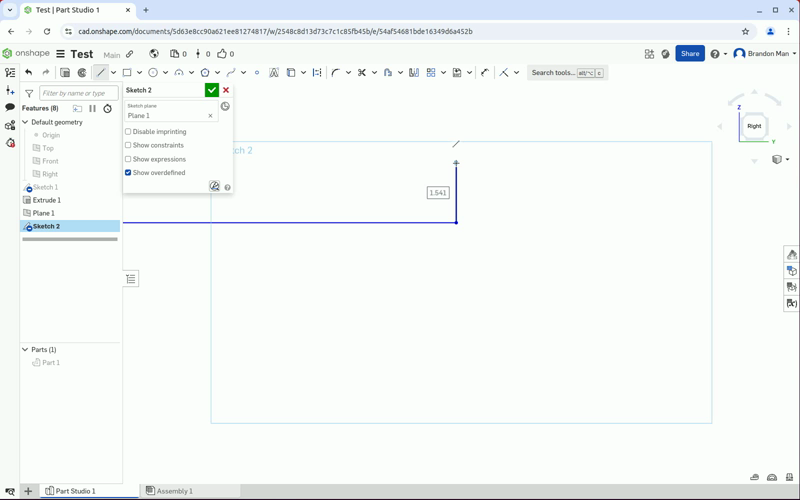
scroll(-6)
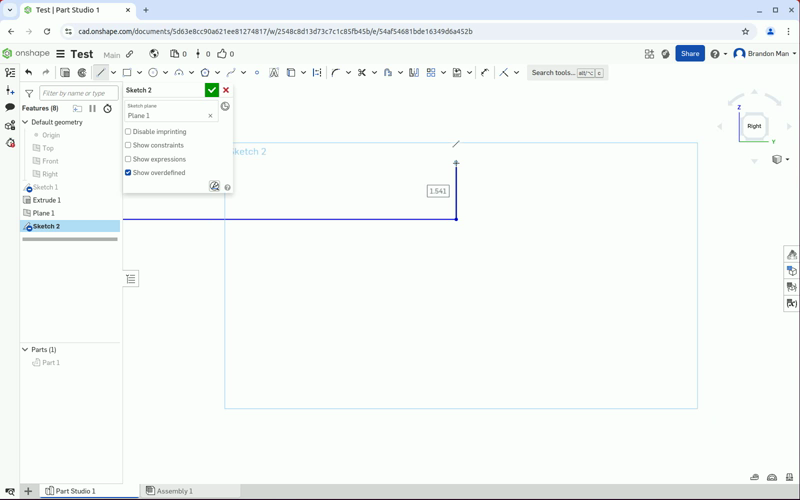
scroll(-6)
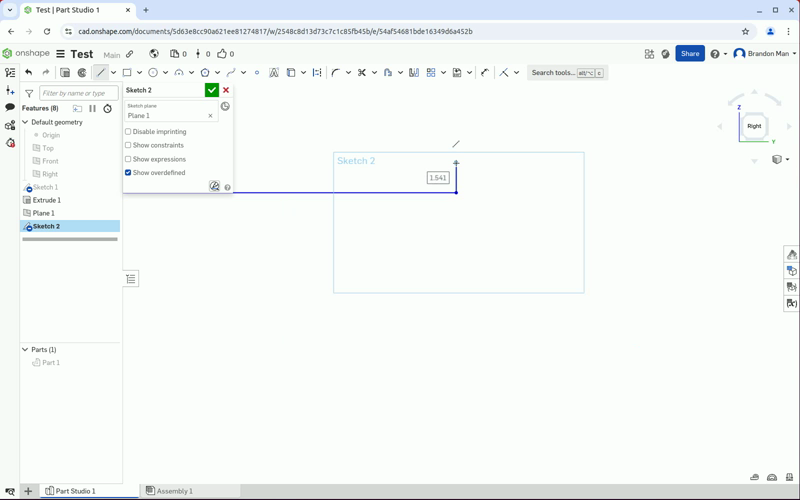
scroll(-6)
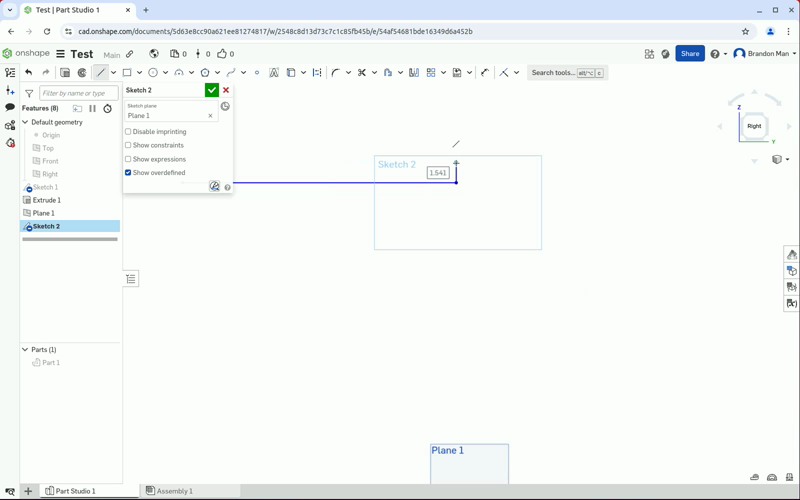
scroll(-6)
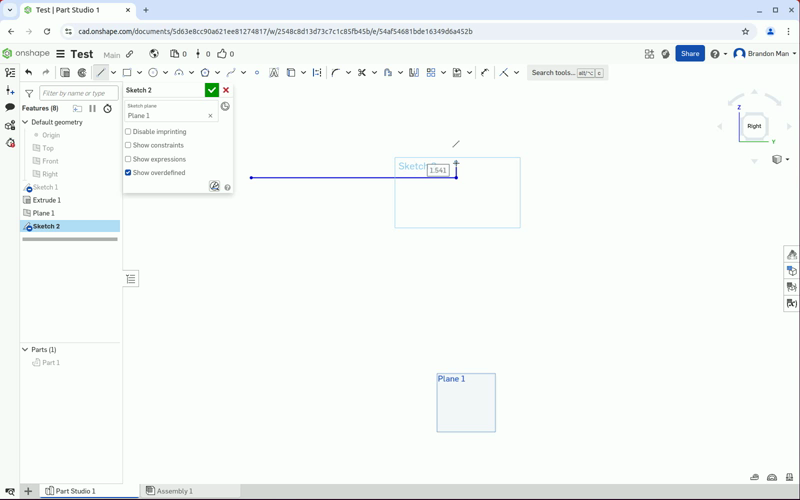
scroll(-6)
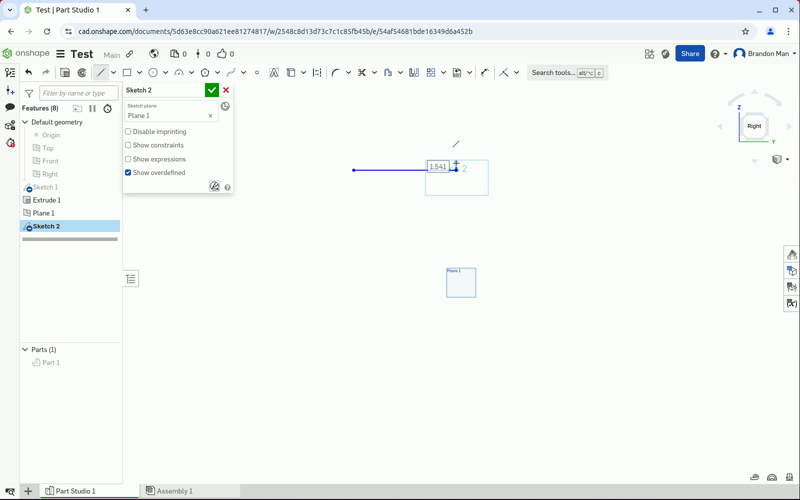
key_up(shift)
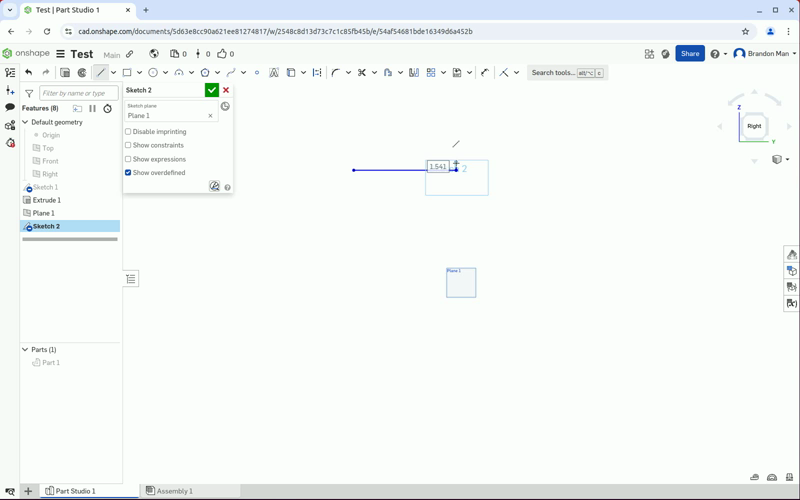
key_down(shift)
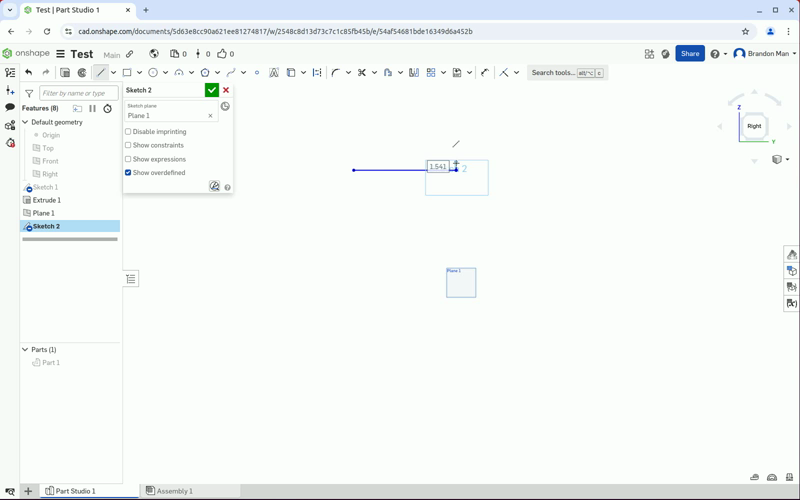
mouse_move(353, 162)
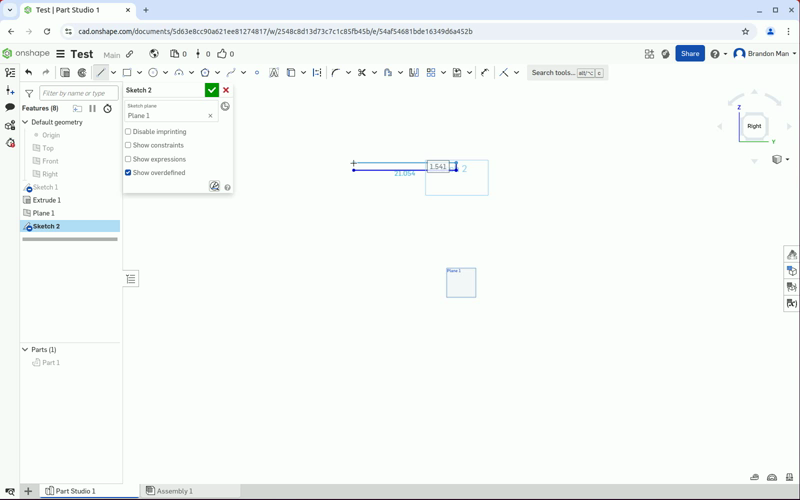
click(353, 162)
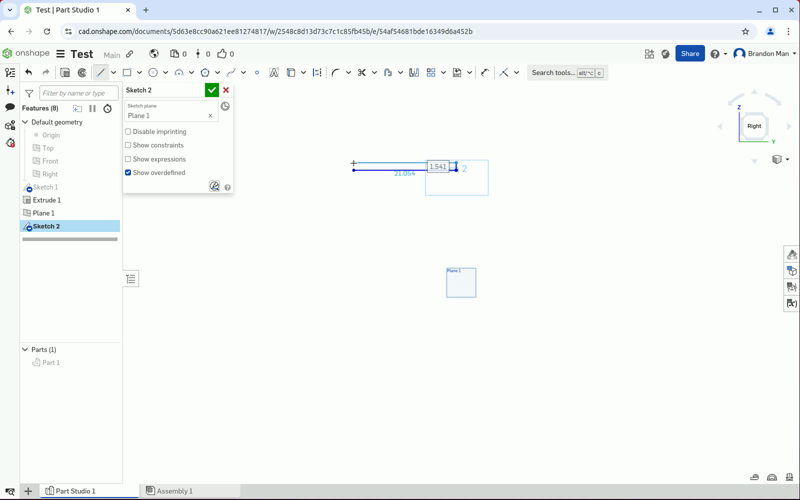
key_up(shift)
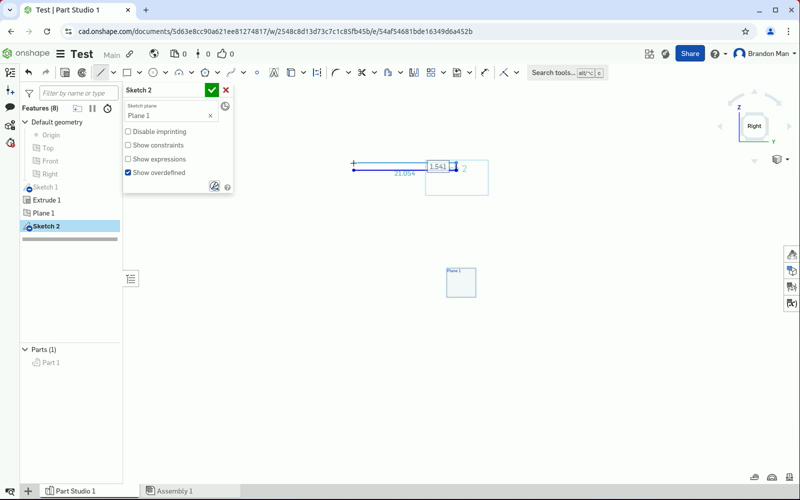
mouse_move(383, 162)
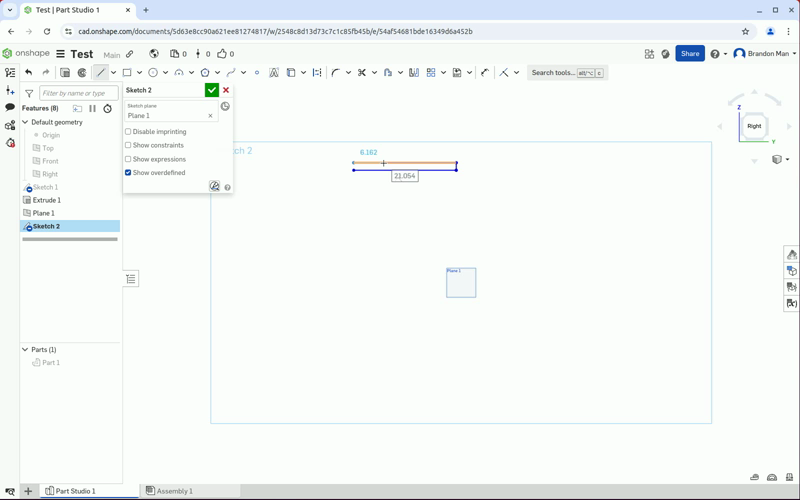
key_down(shift)
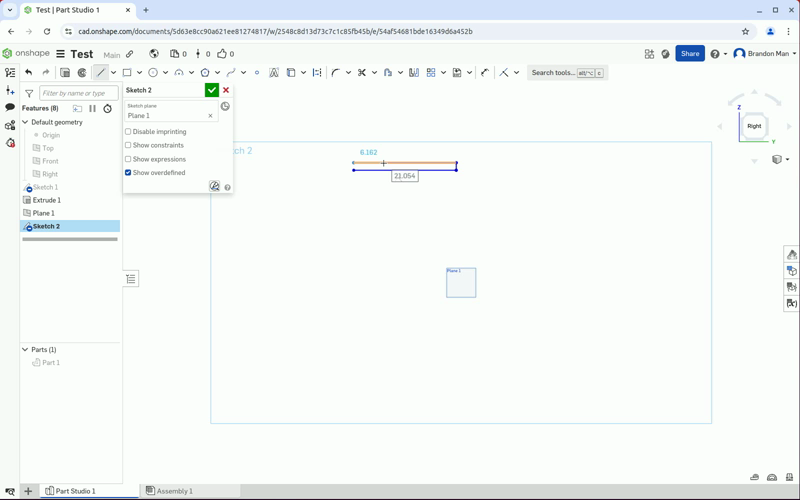
mouse_move(353, 170)
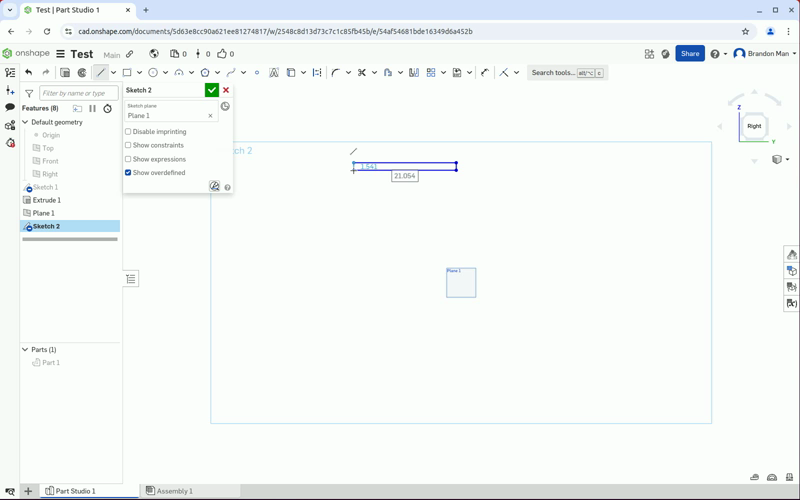
scroll(6)
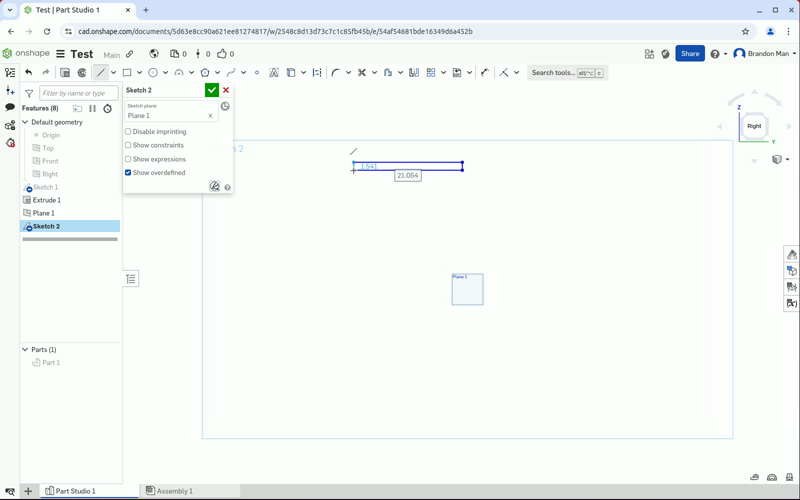
scroll(6)
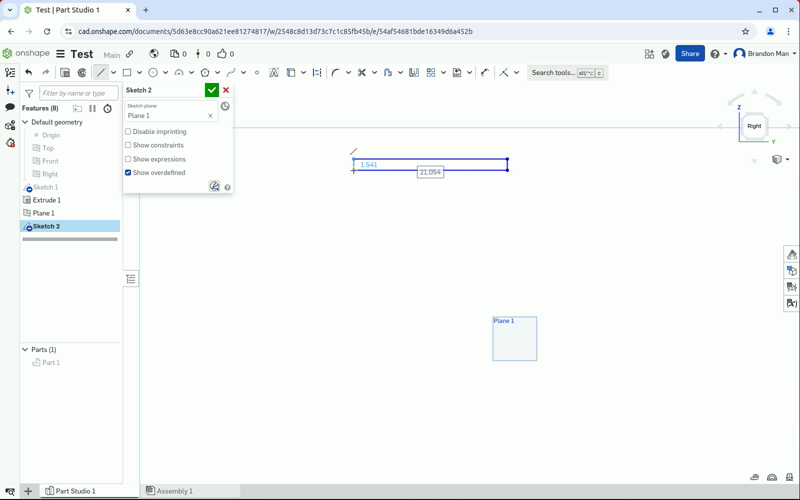
scroll(6)
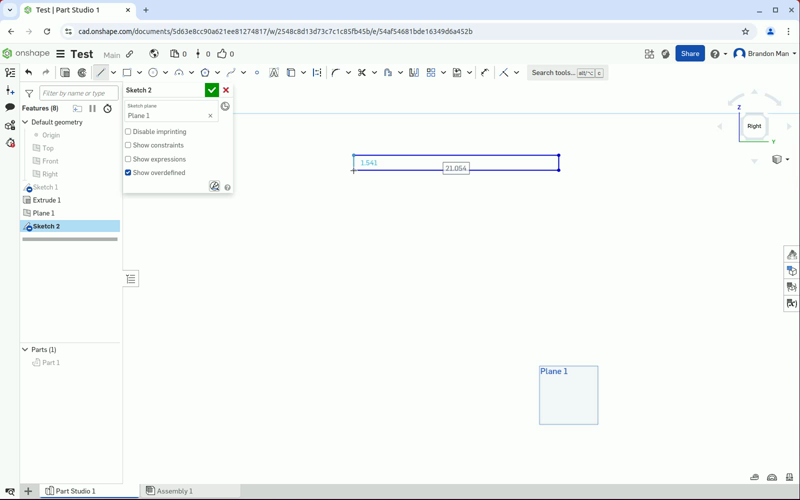
scroll(6)
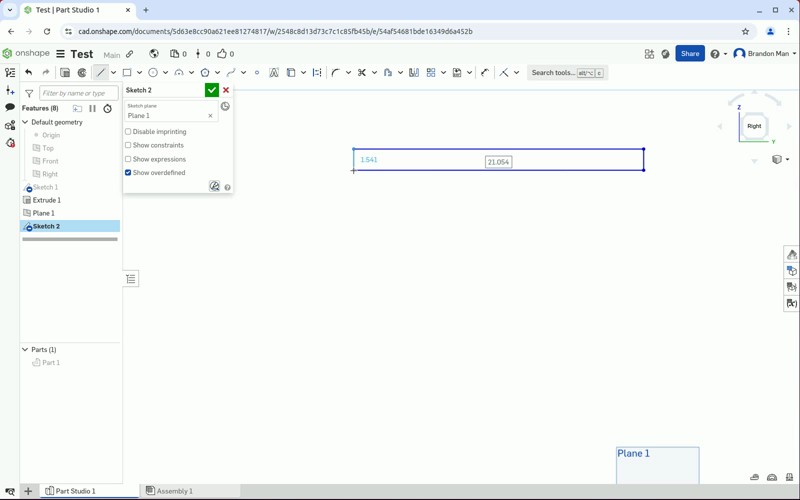
scroll(6)
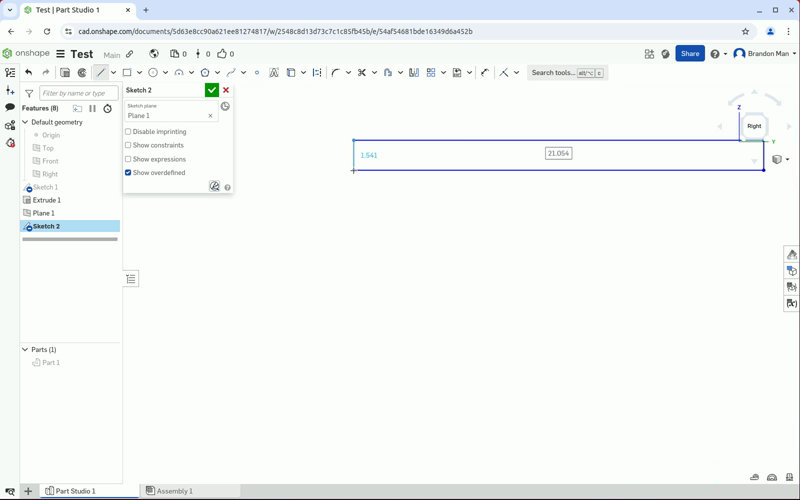
scroll(6)
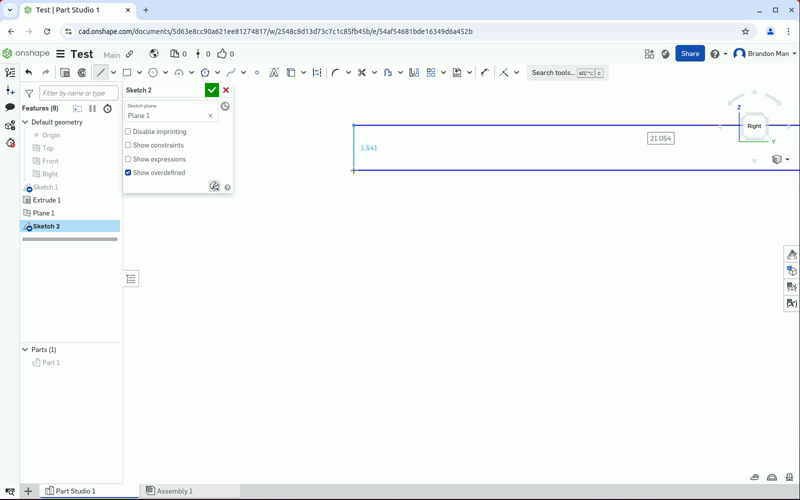
scroll(6)
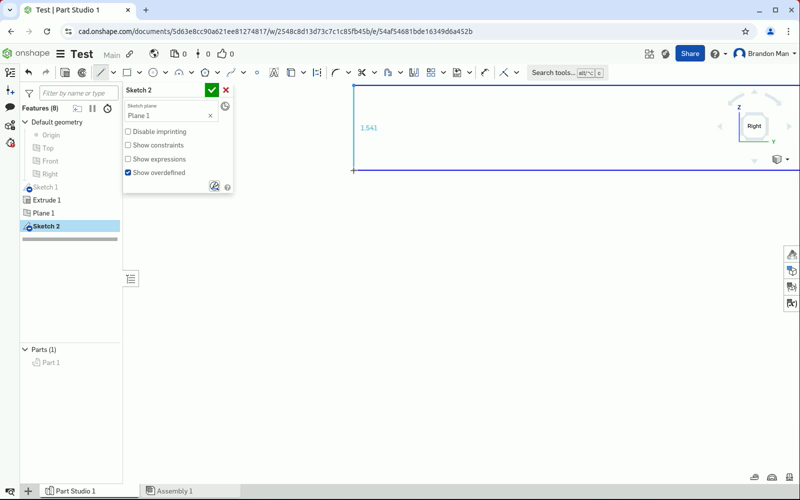
key_up(shift)
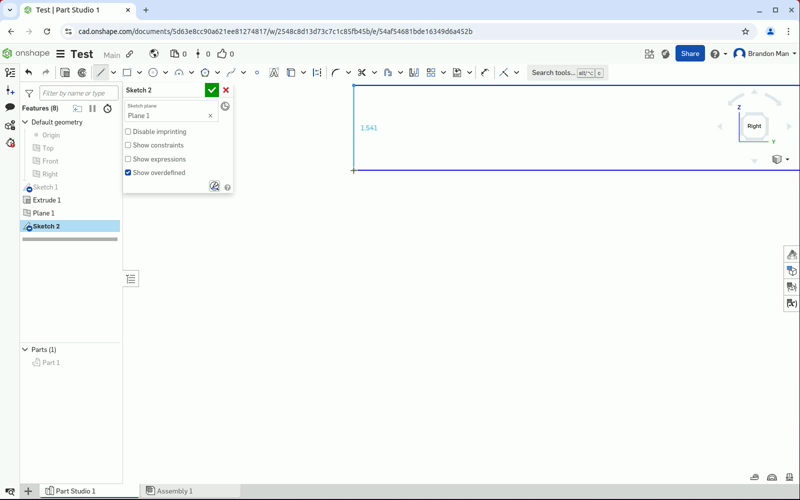
click(353, 170)
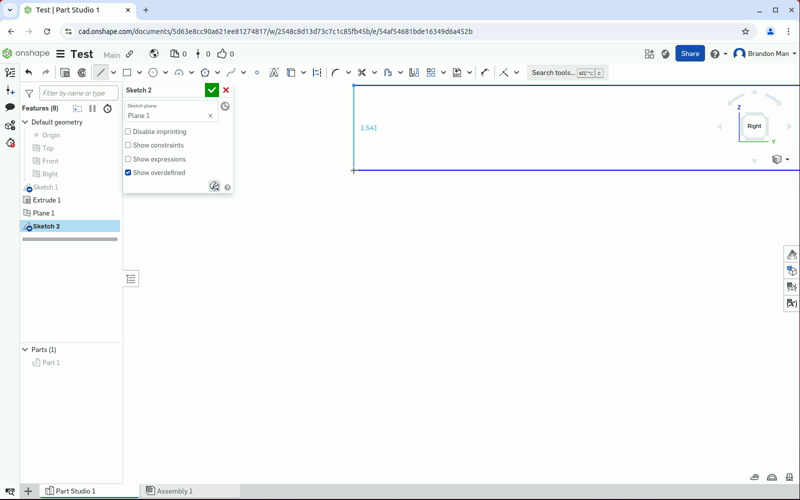
scroll(-6)
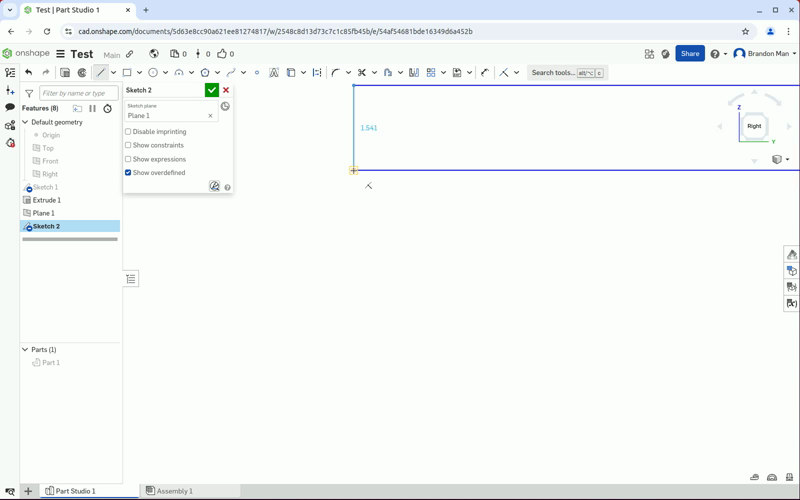
scroll(-6)
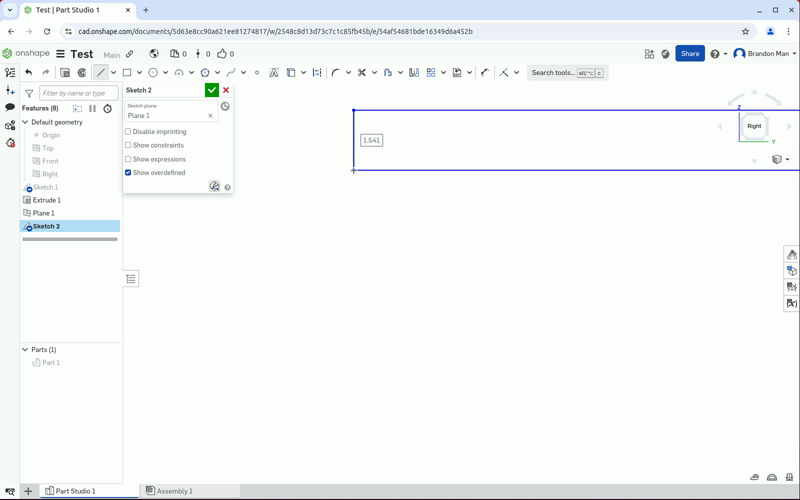
scroll(-6)
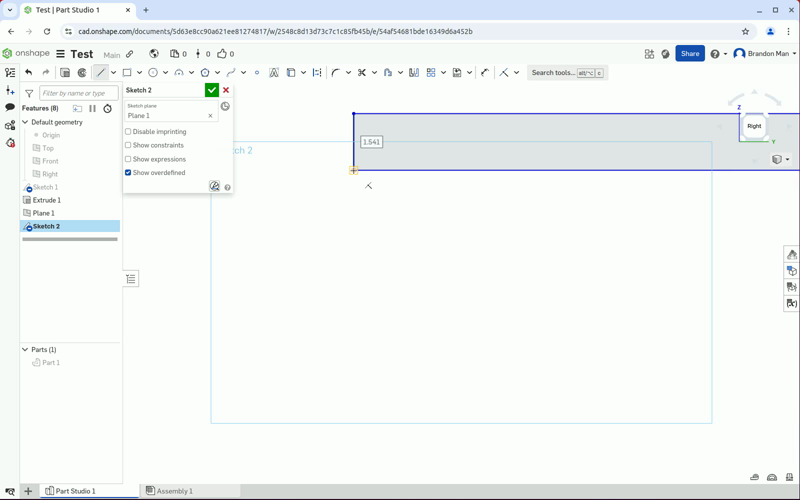
scroll(-6)
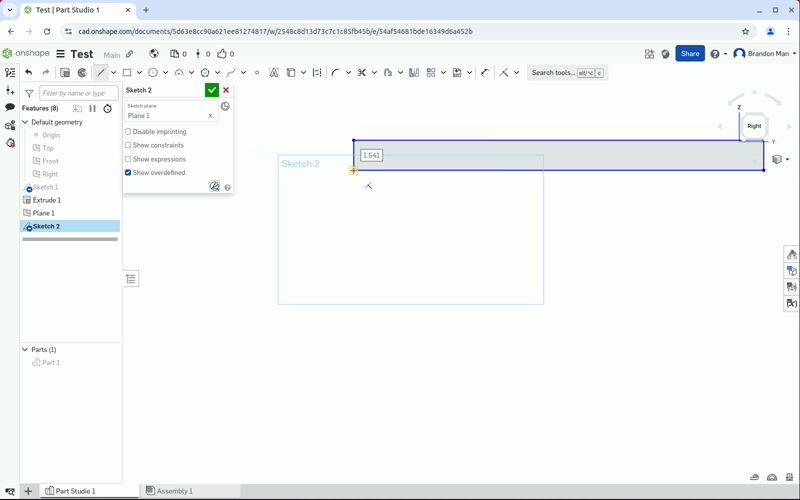
scroll(-6)
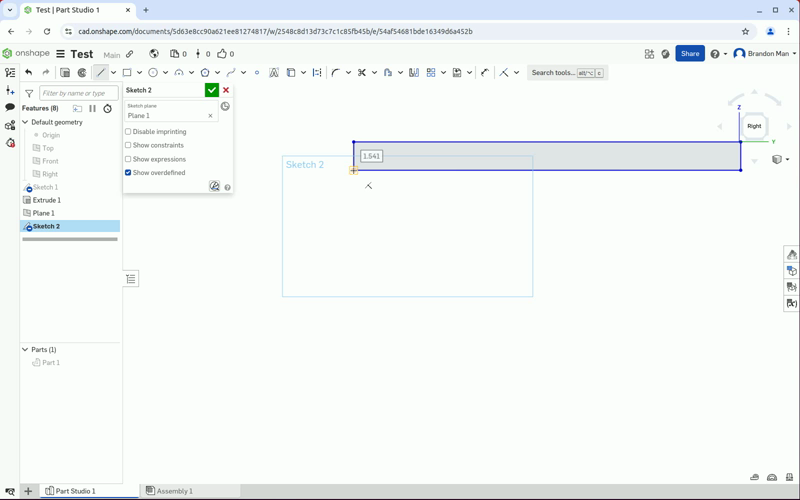
scroll(-6)
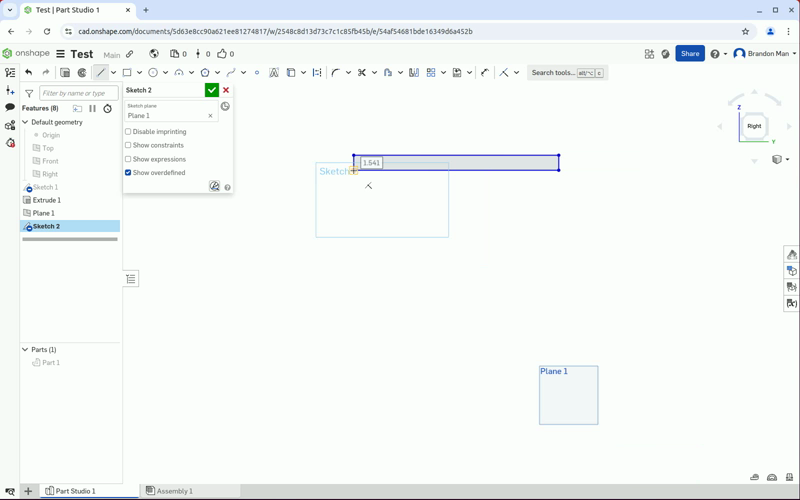
scroll(-6)
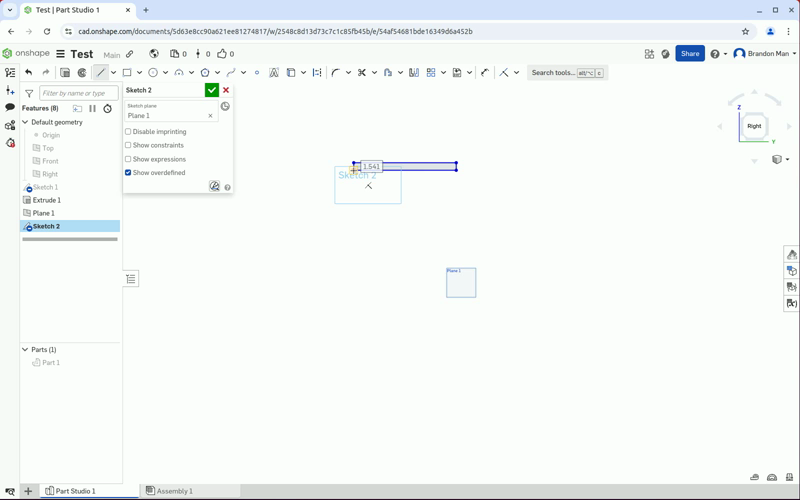
key(esc)
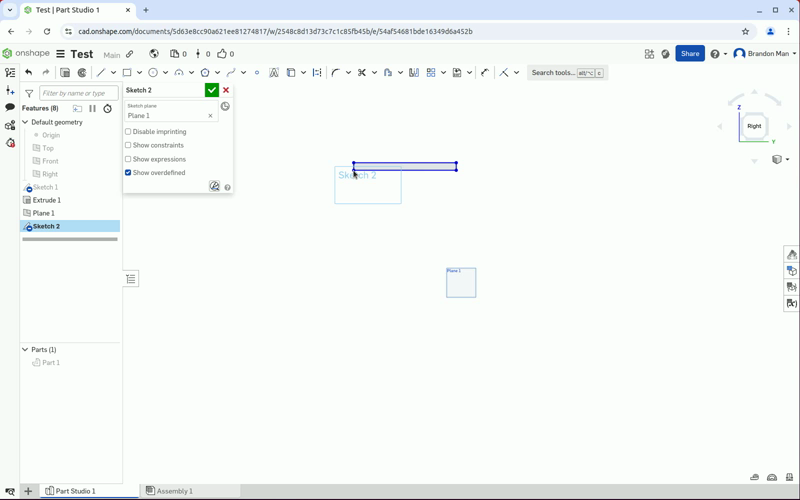
mouse_move(426, 168)
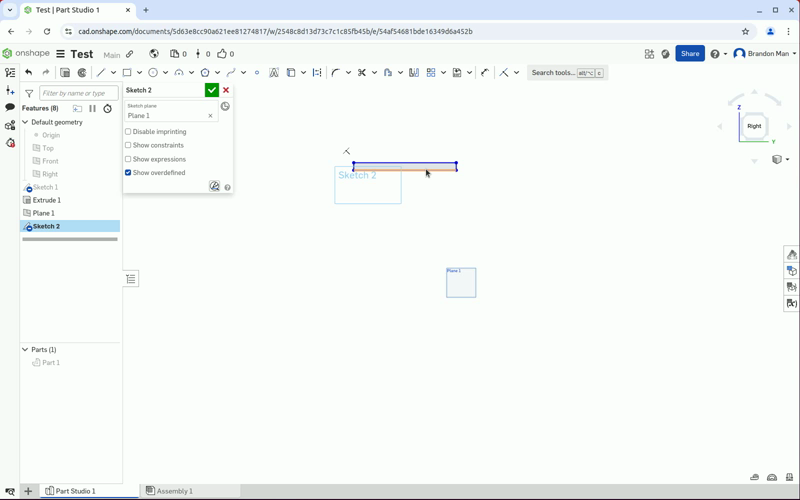
scroll(6)
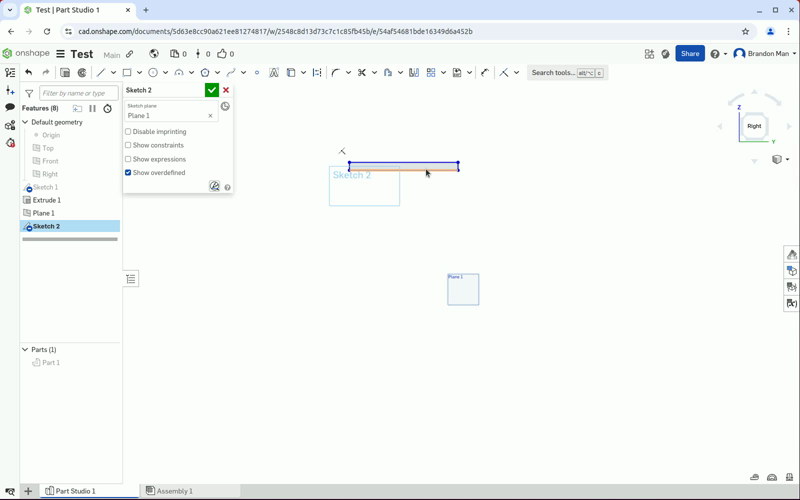
scroll(6)
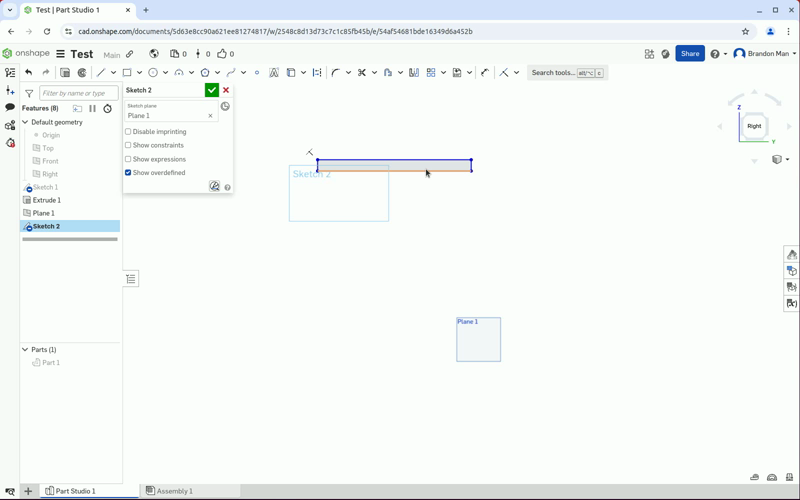
scroll(6)
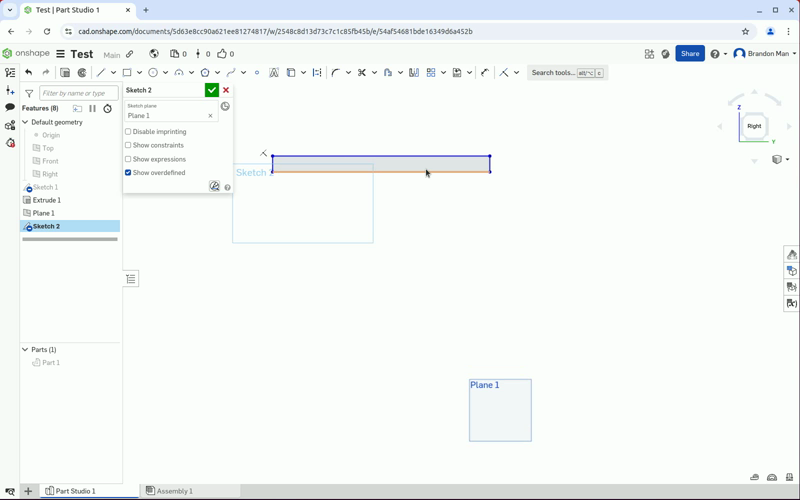
scroll(6)
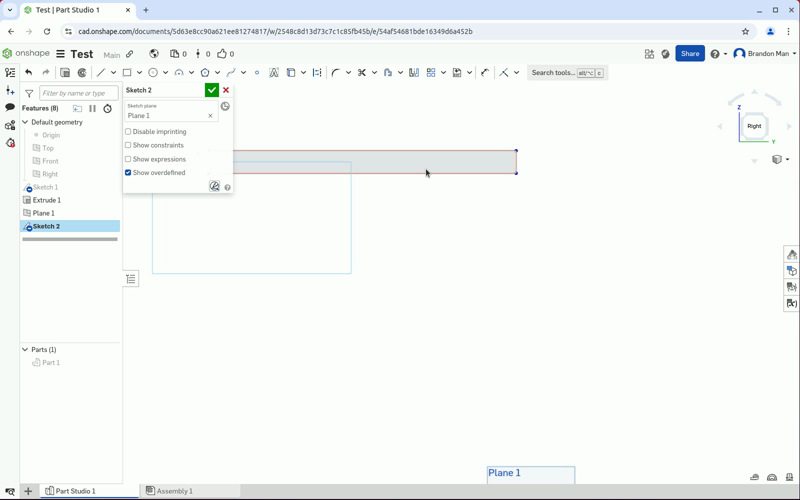
scroll(6)
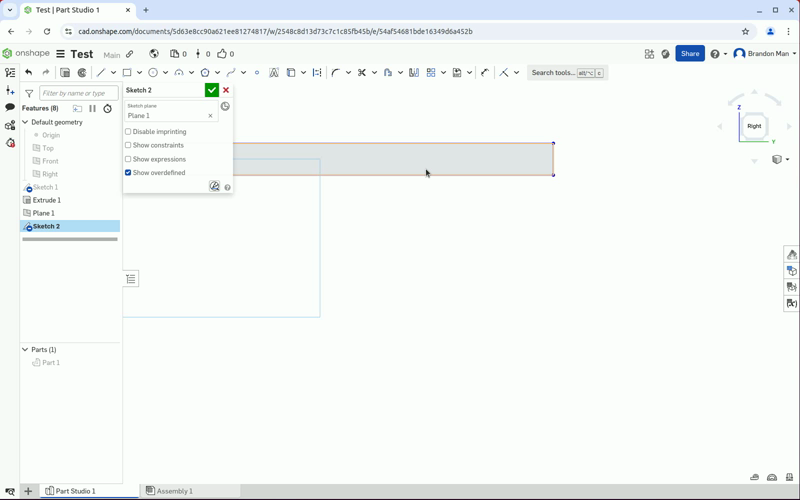
scroll(6)
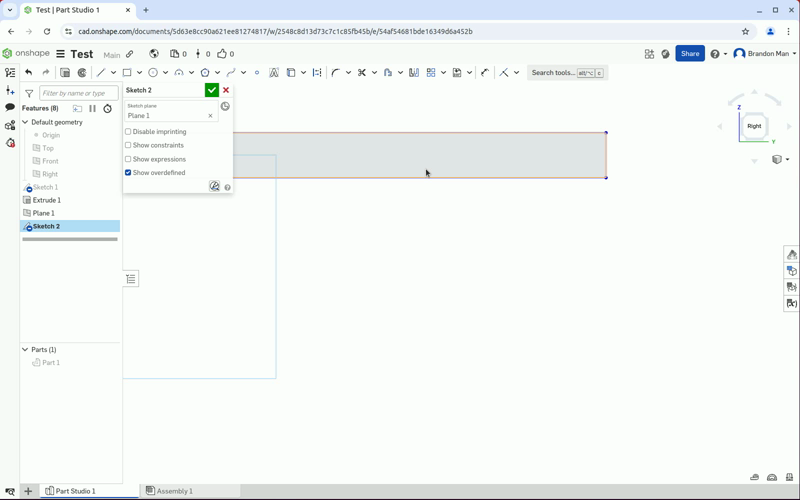
scroll(6)
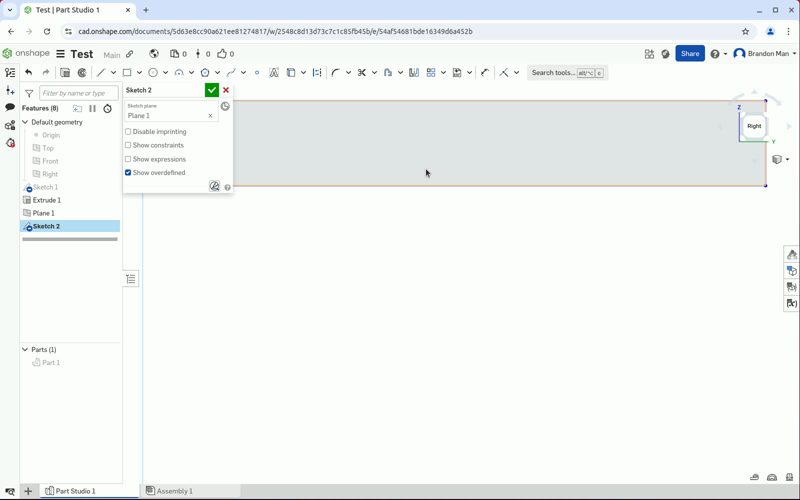
click(426, 168)
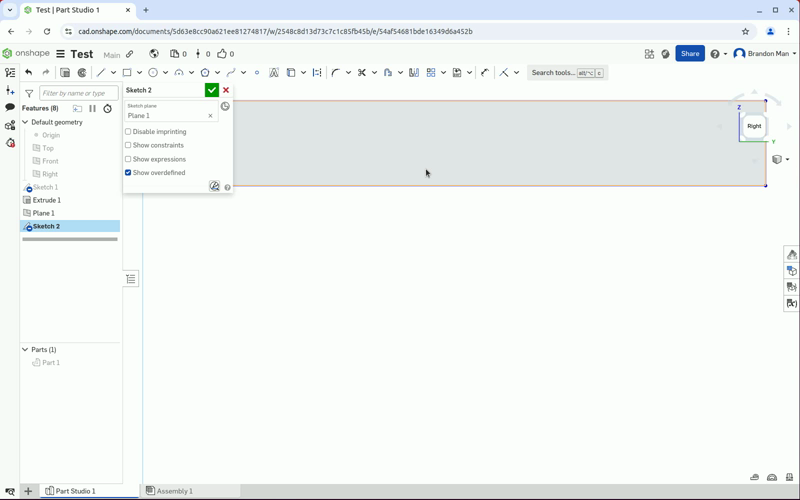
scroll(-6)
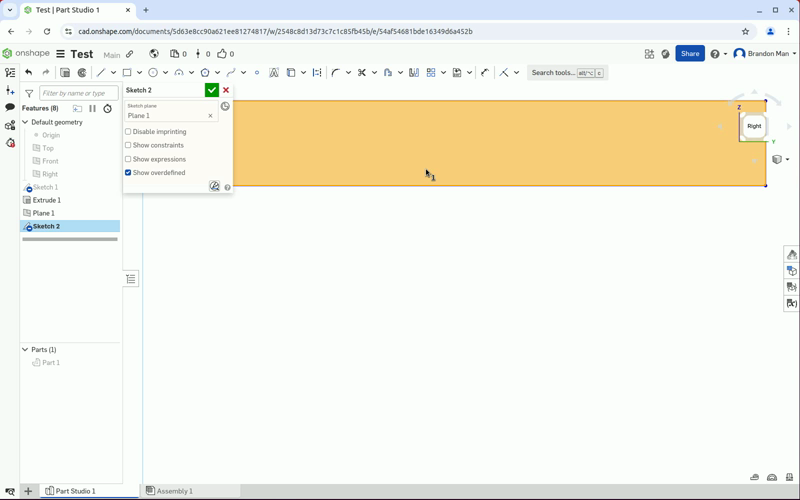
scroll(-6)
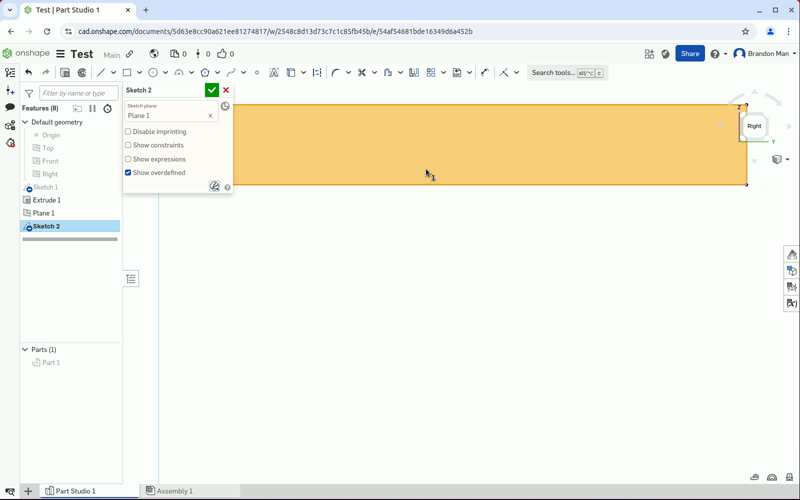
scroll(-6)
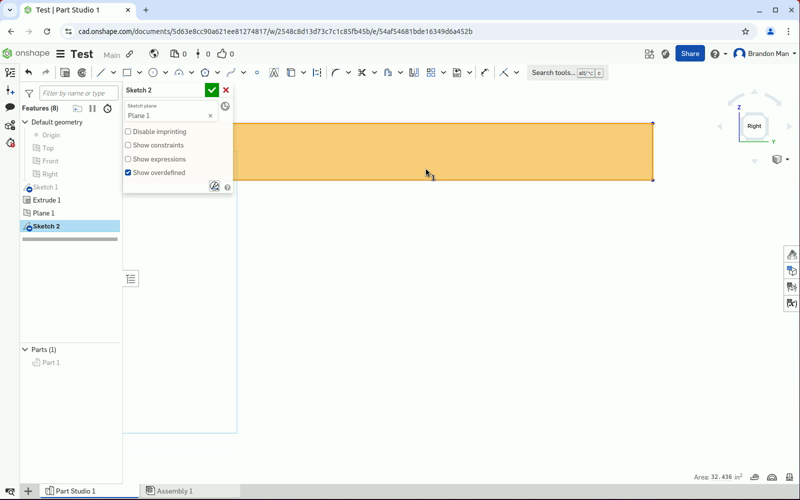
scroll(-6)
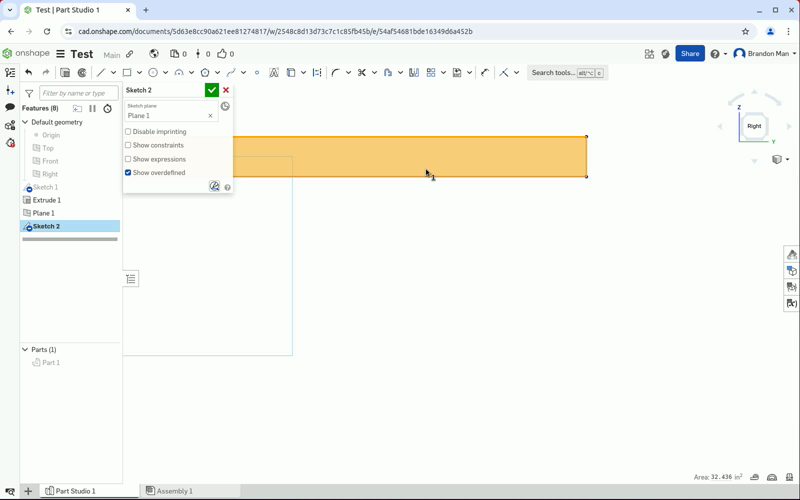
scroll(-6)
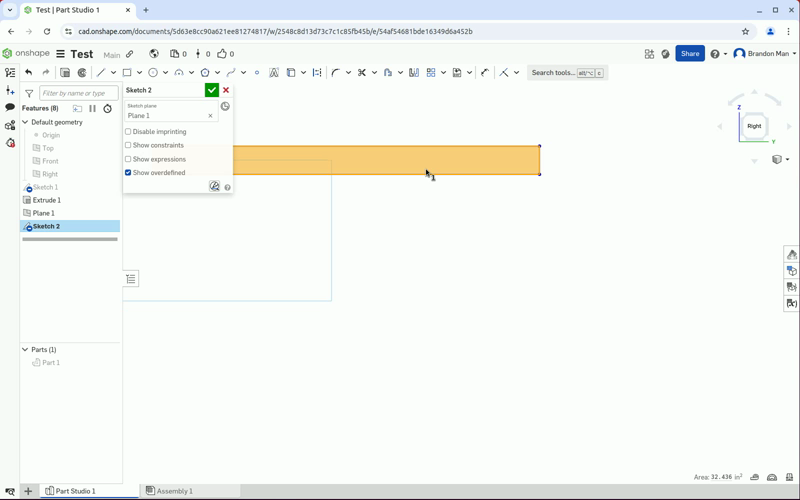
scroll(-6)
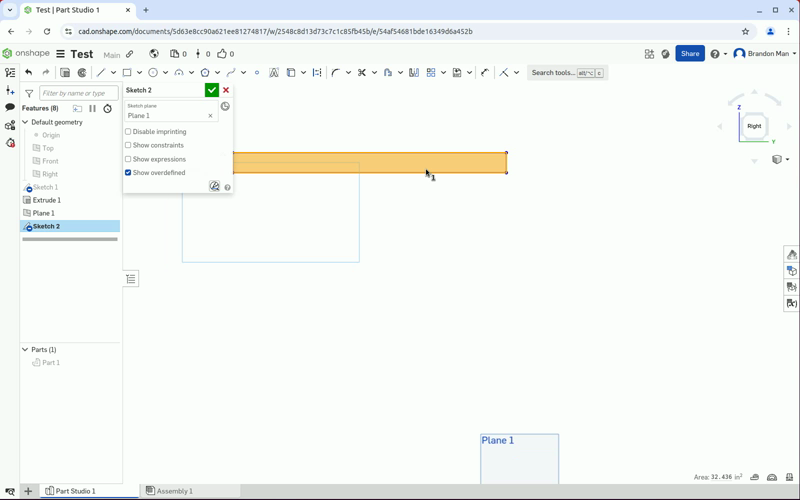
scroll(-6)
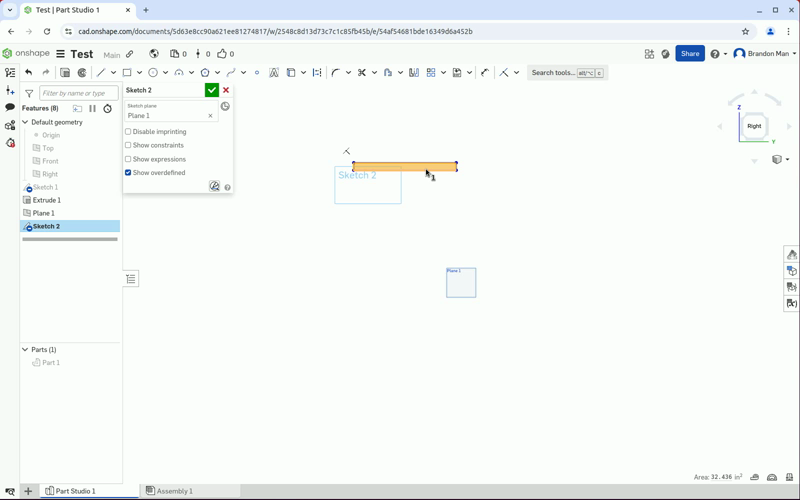
mouse_move(73, 352)
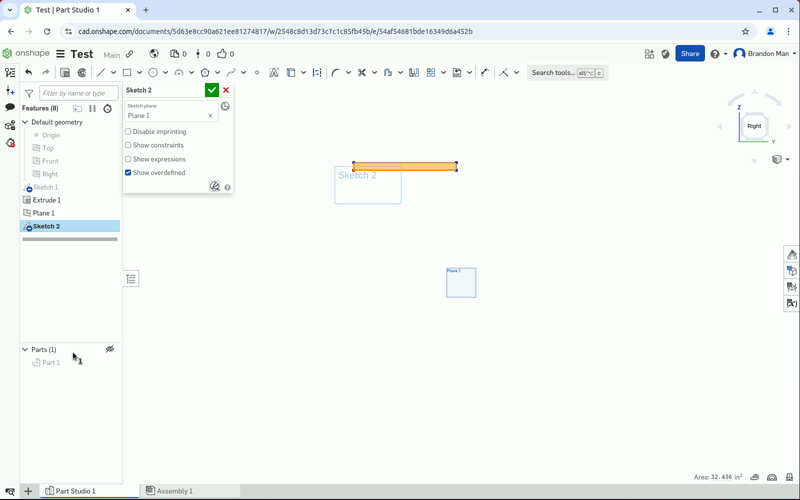
key(shift+y)
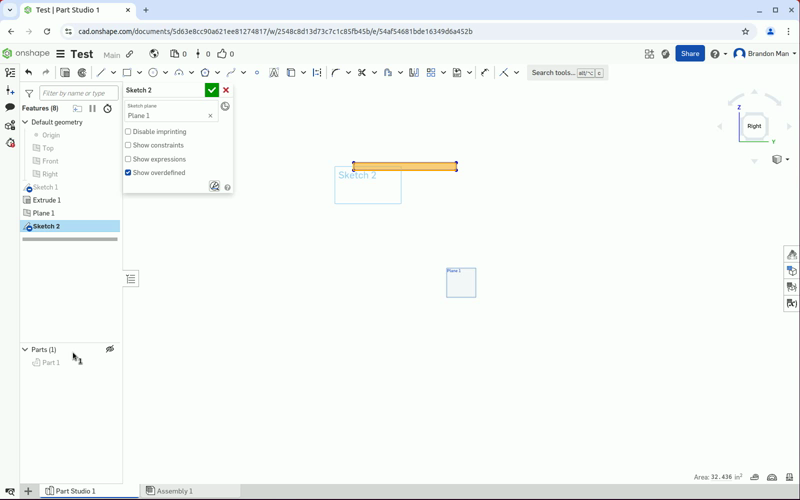
key(shift+e)
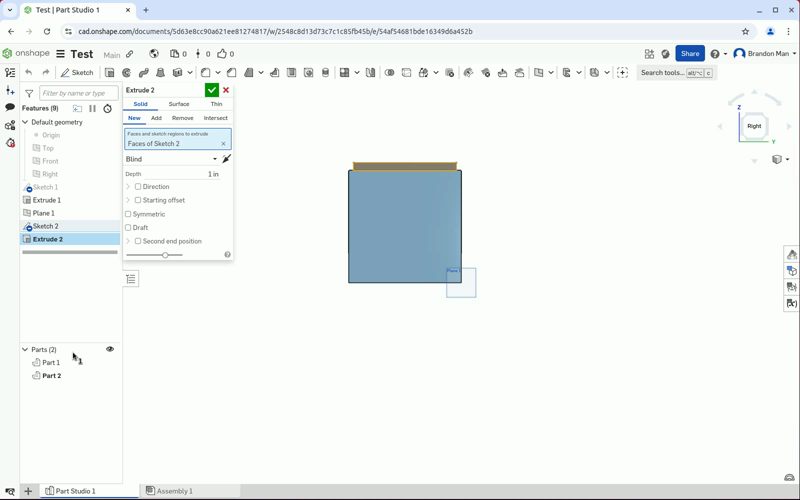
mouse_move(143, 106)
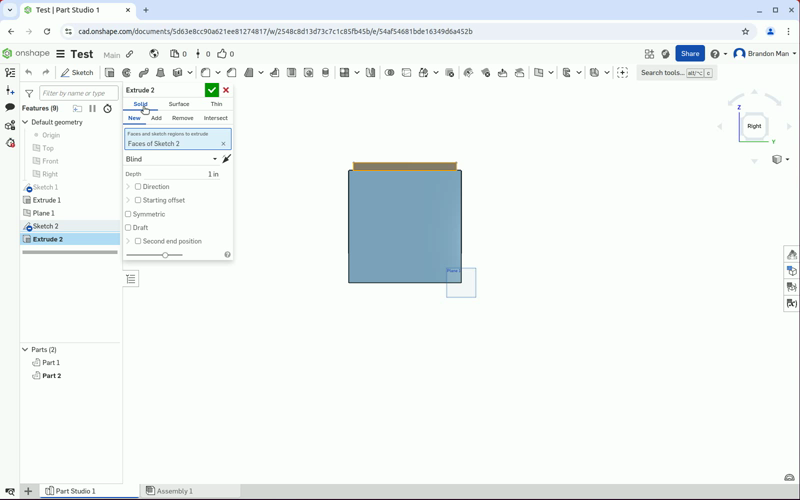
click(143, 106)
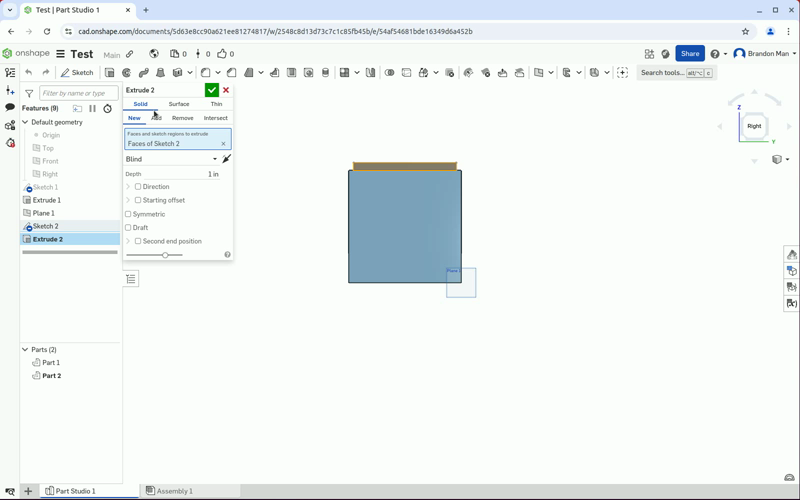
mouse_move(186, 120)
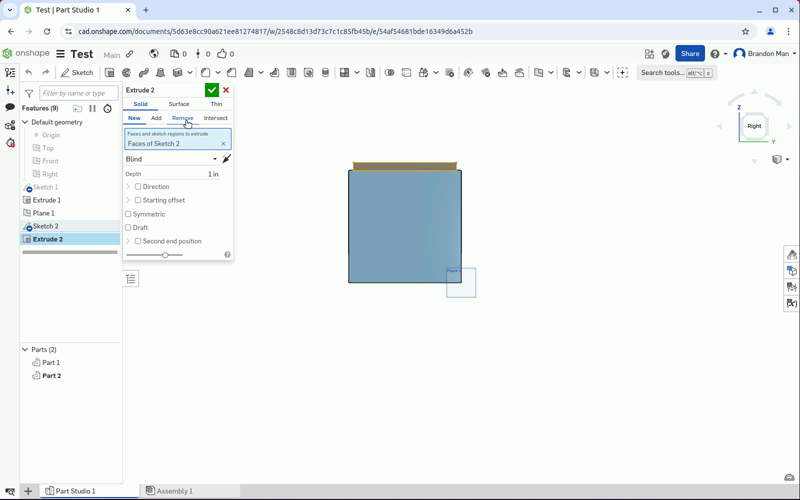
click(186, 120)
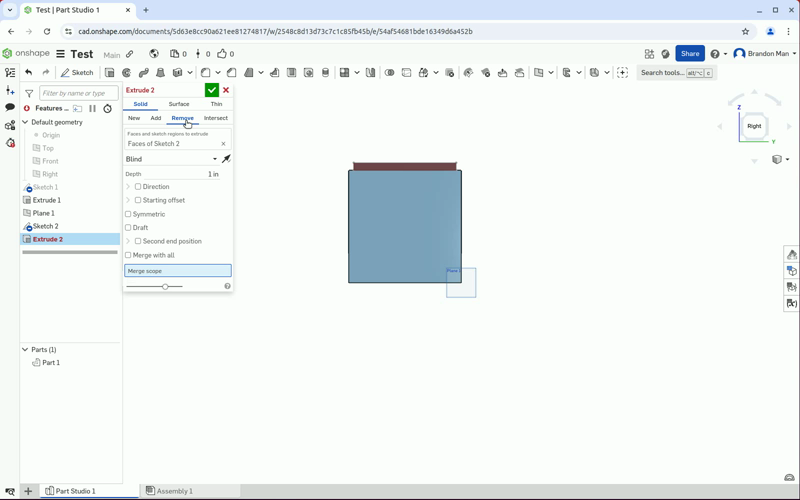
key(tab, 4)
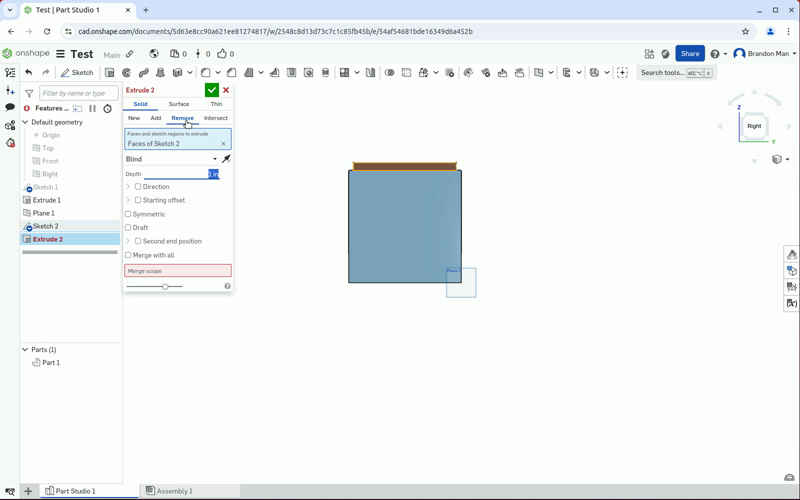
text(26.96)
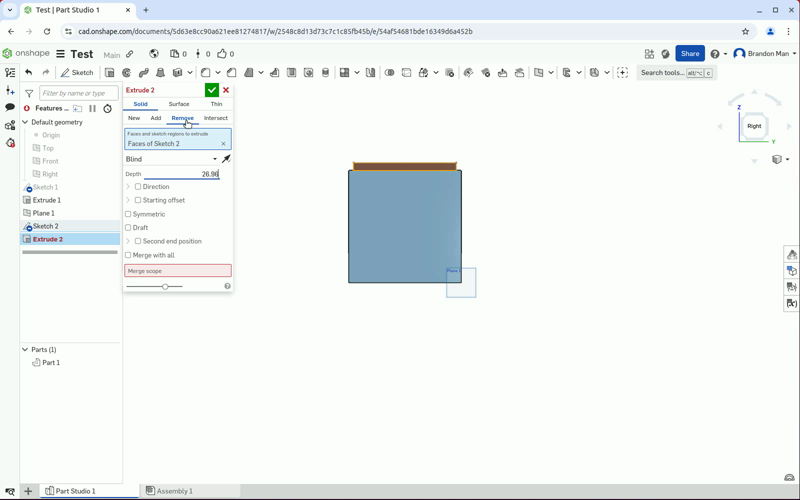
key(tab, 6)
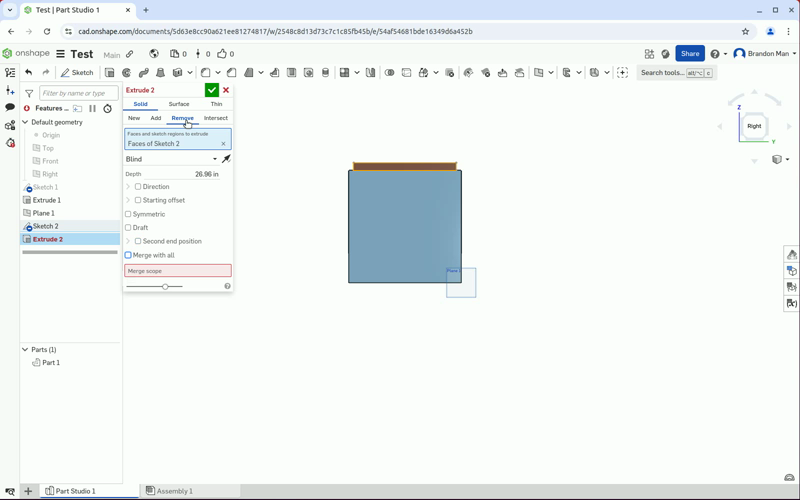
key(space)
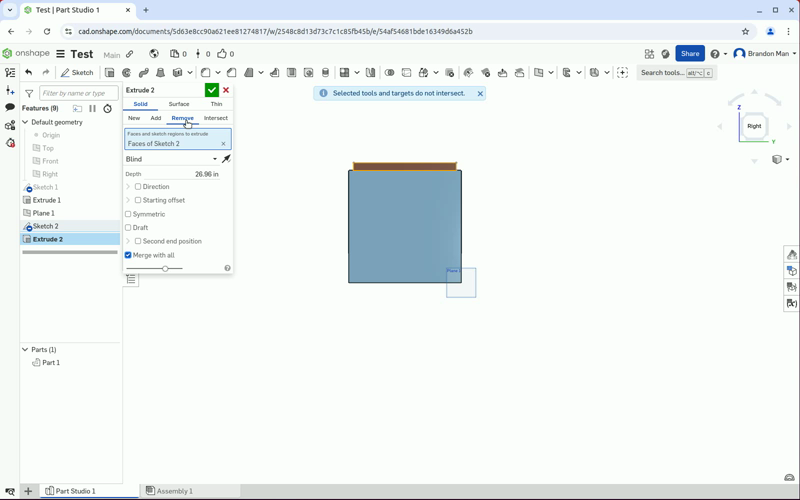
key(enter)
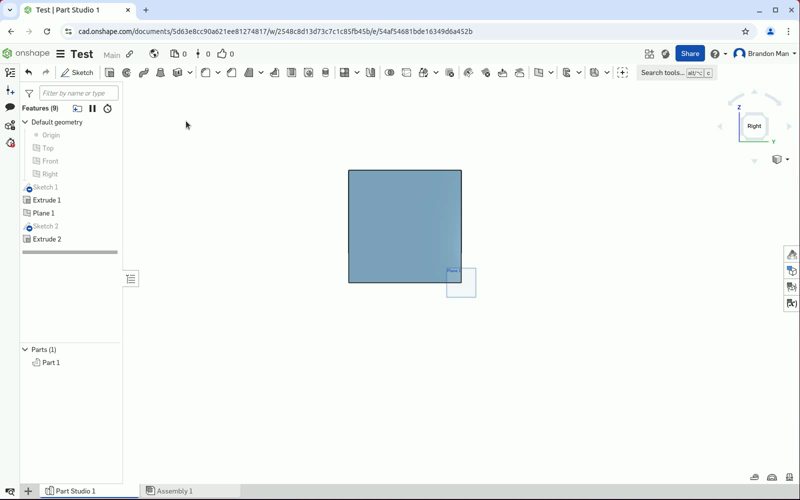
key(shift+h)
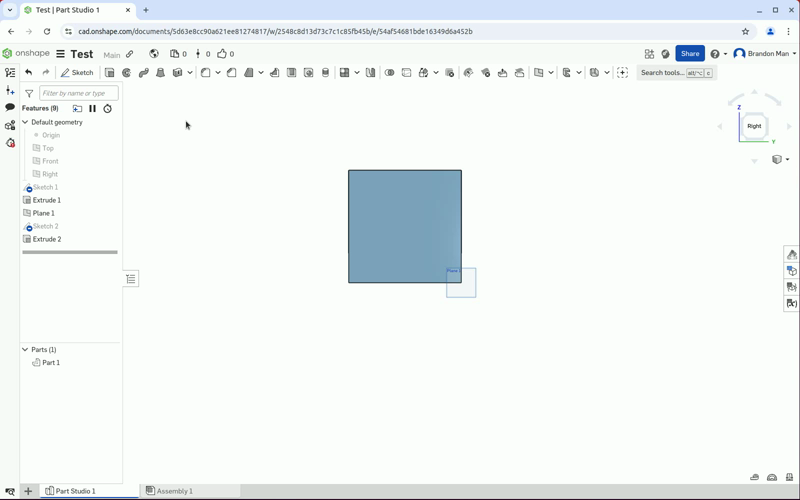
key(shift+h)
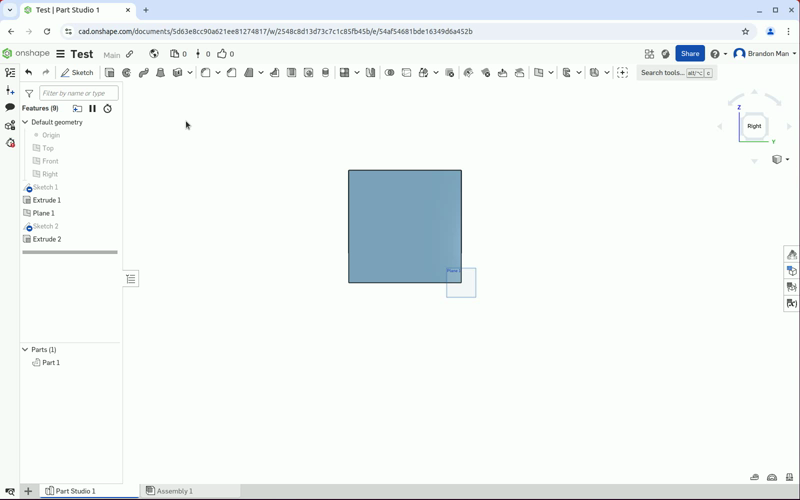
mouse_move(73, 189)
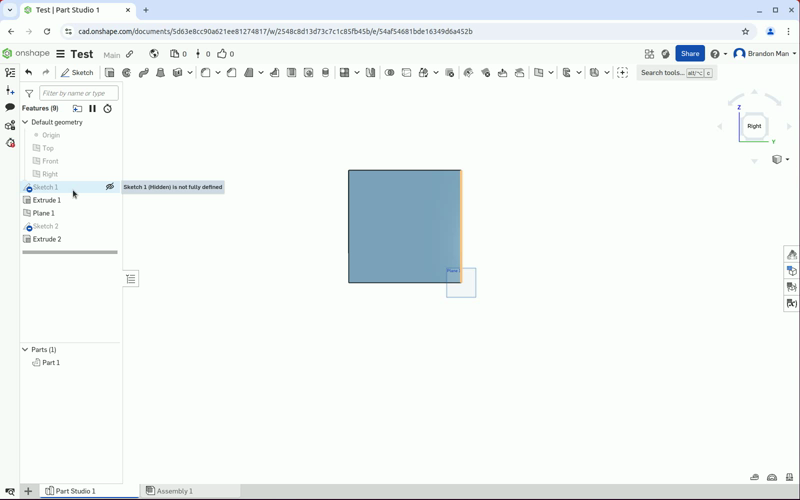
click(73, 189)
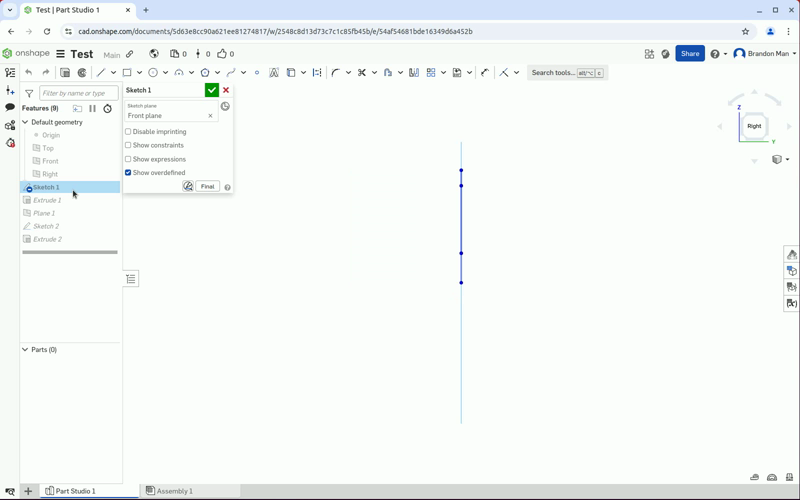
mouse_move(229, 92)
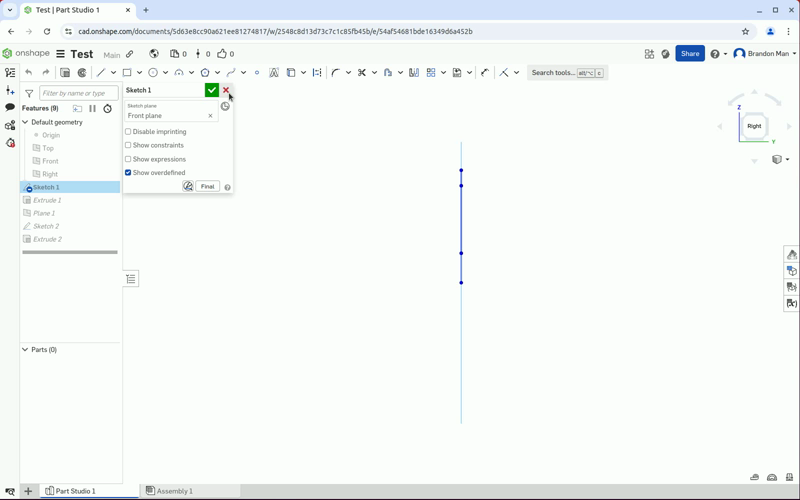
click(229, 92)
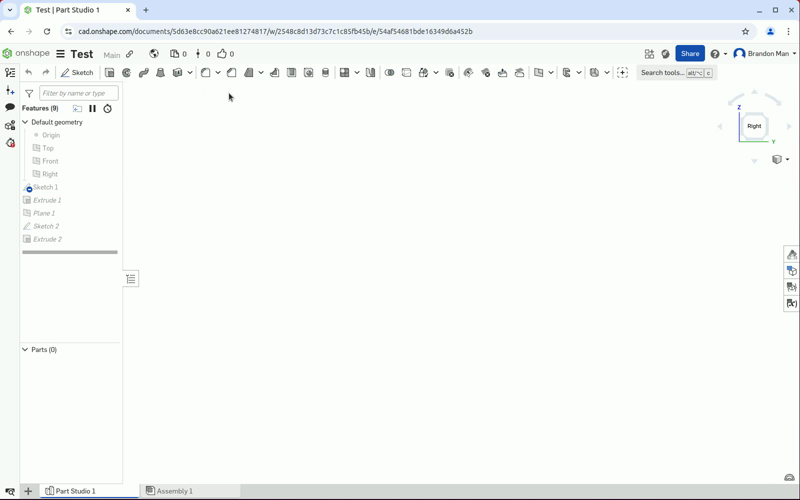
key(shift+s)
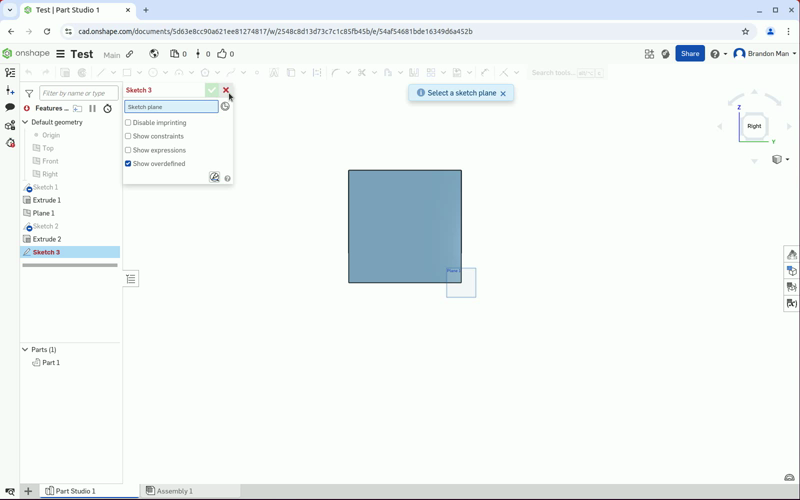
mouse_move(73, 215)
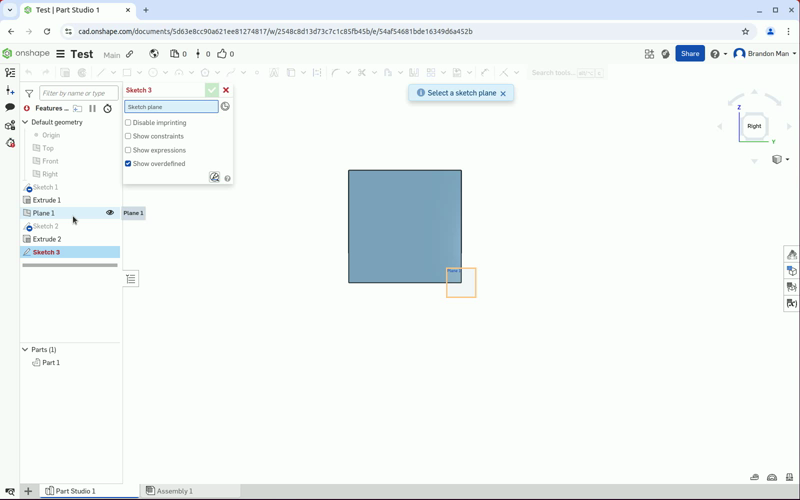
click(73, 215)
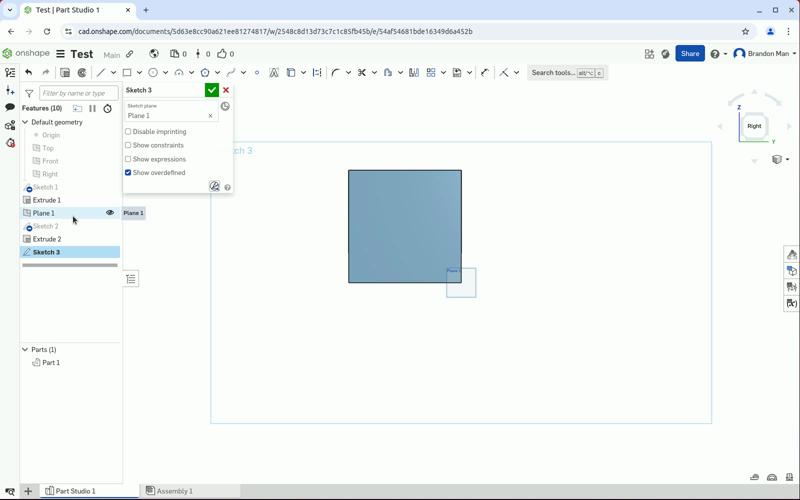
mouse_move(73, 352)
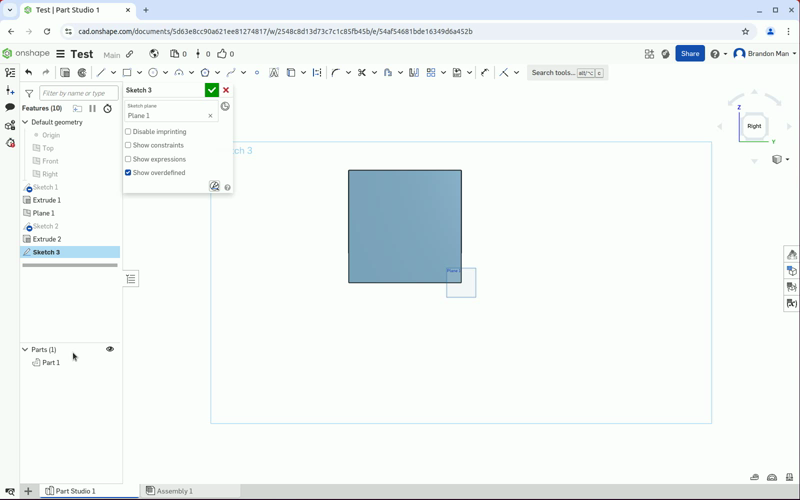
key(y)
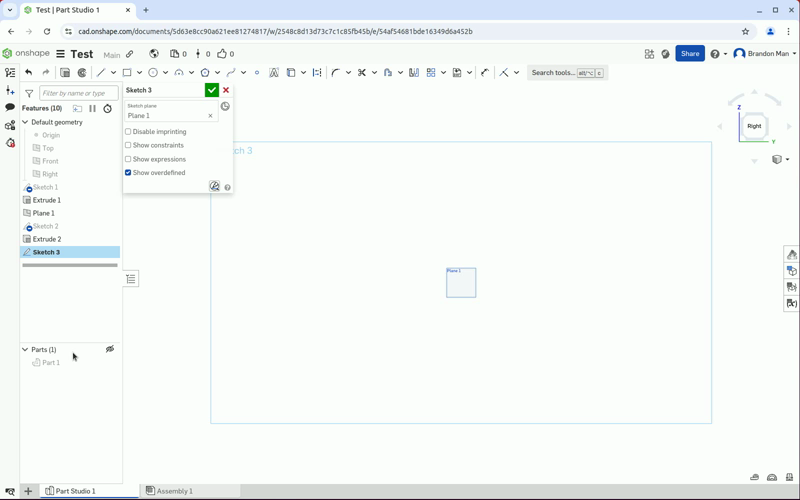
key(l)
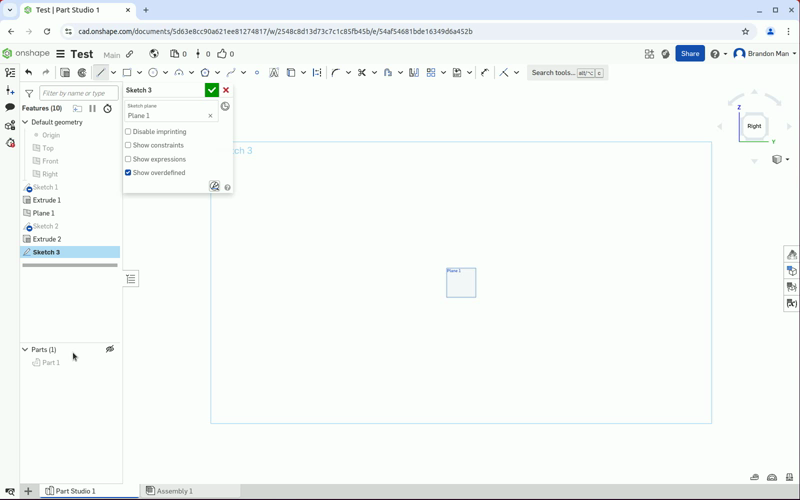
key_down(shift)
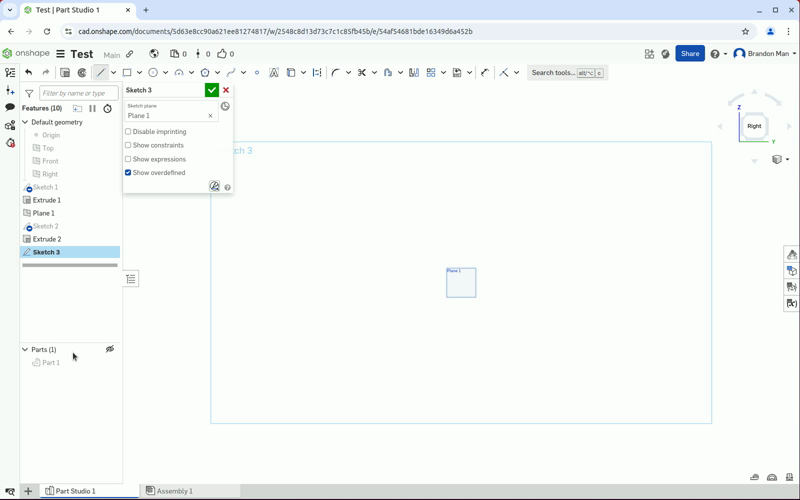
mouse_move(353, 276)
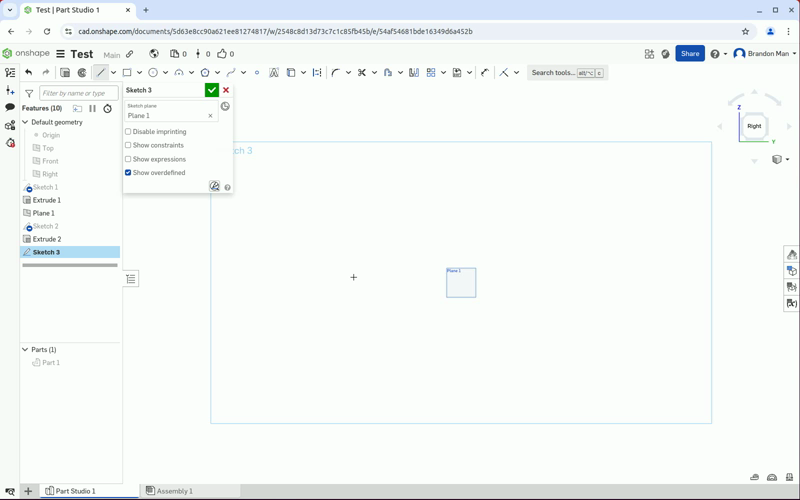
click(353, 276)
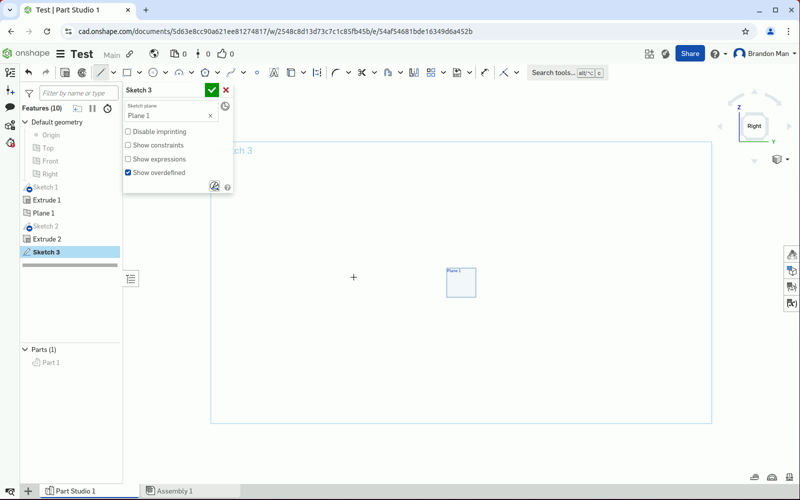
key_up(shift)
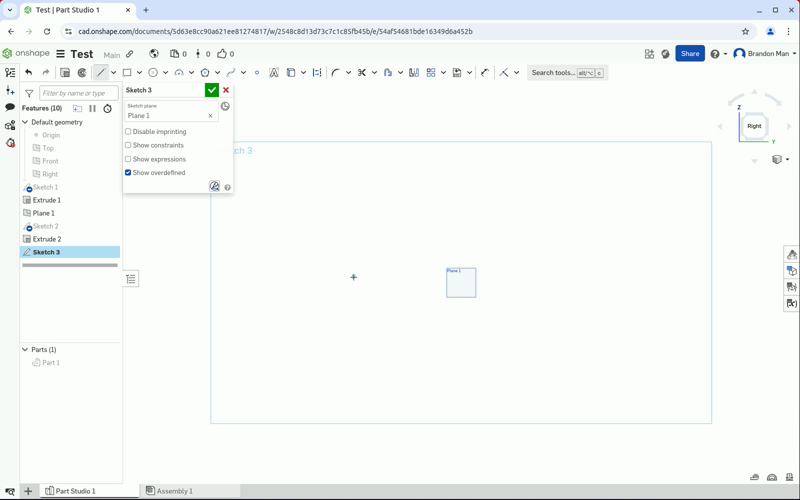
key_down(shift)
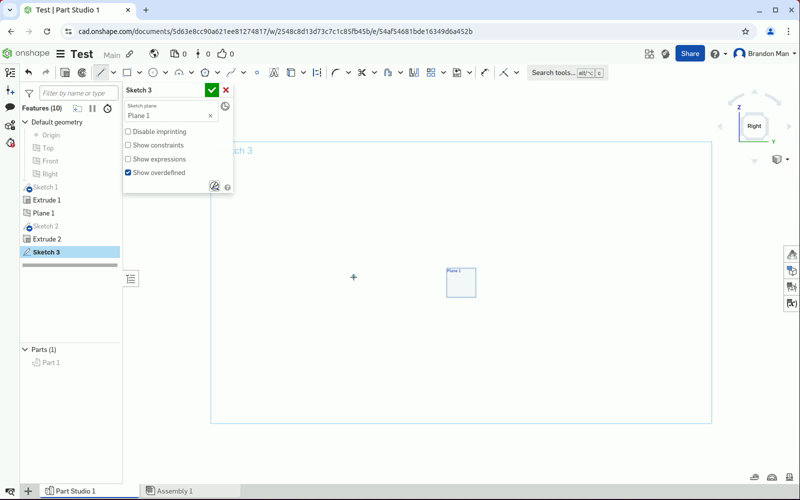
mouse_move(455, 277)
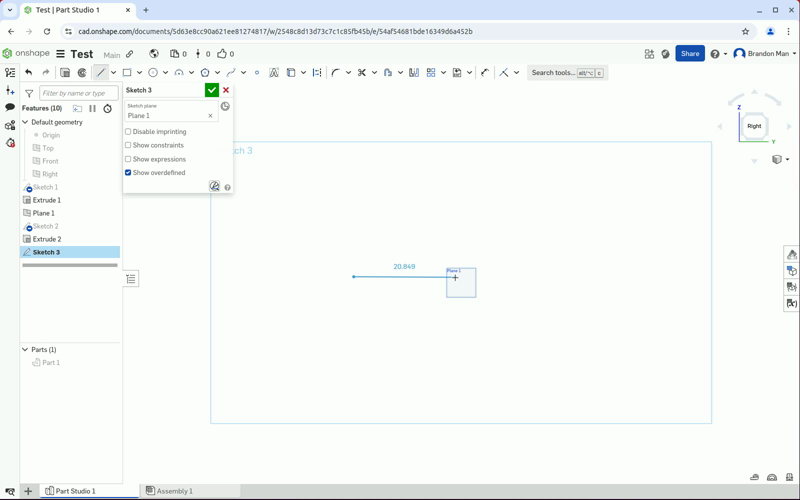
click(455, 277)
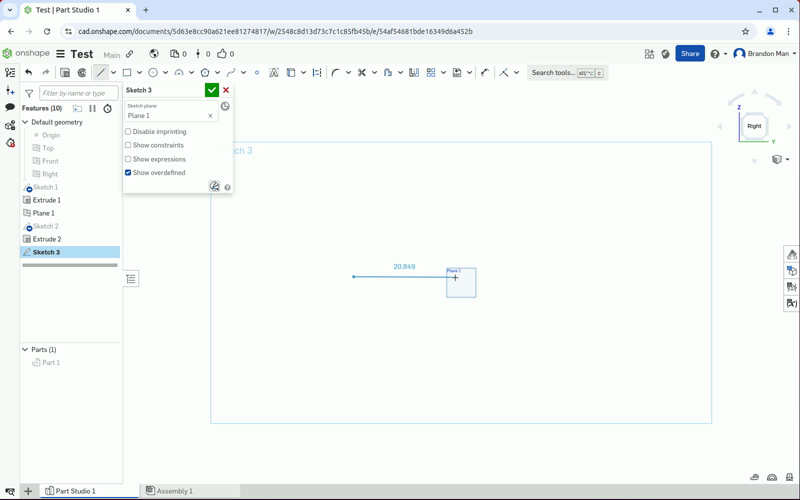
key_up(shift)
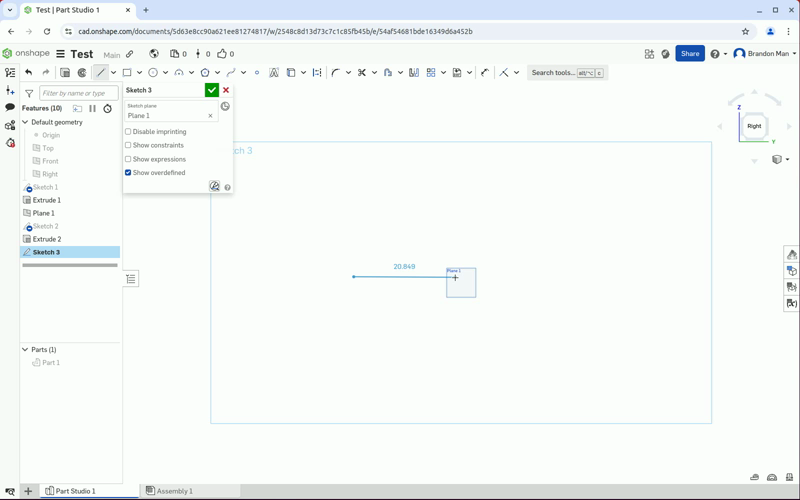
key_down(shift)
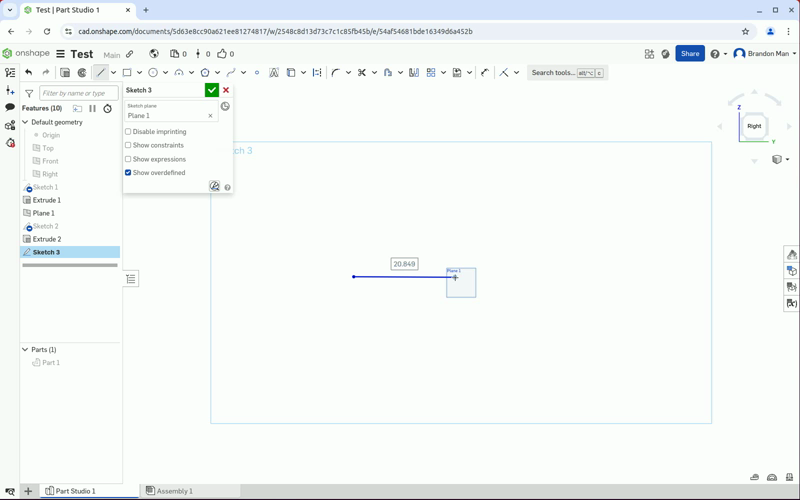
mouse_move(455, 170)
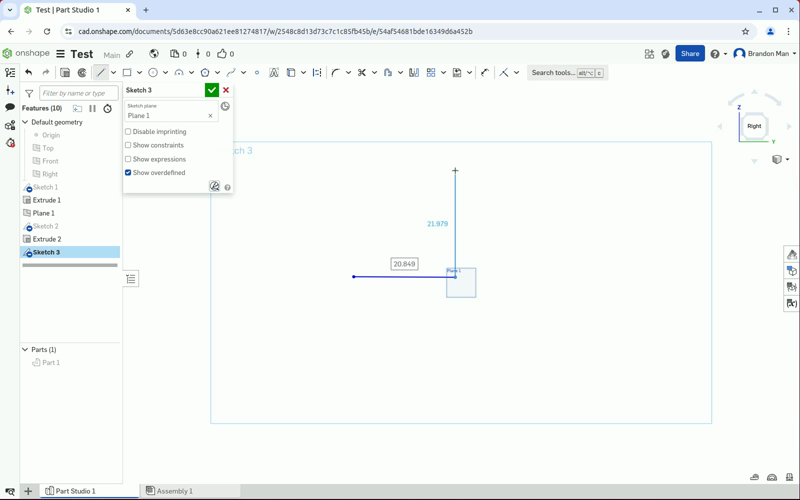
click(455, 170)
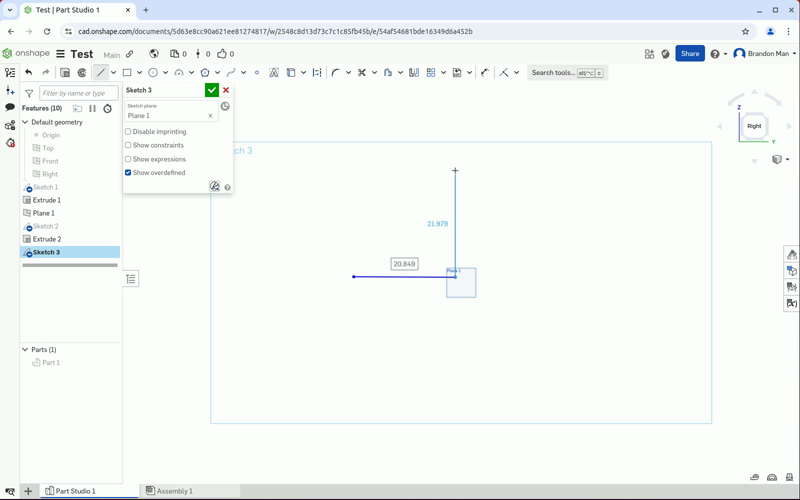
key_up(shift)
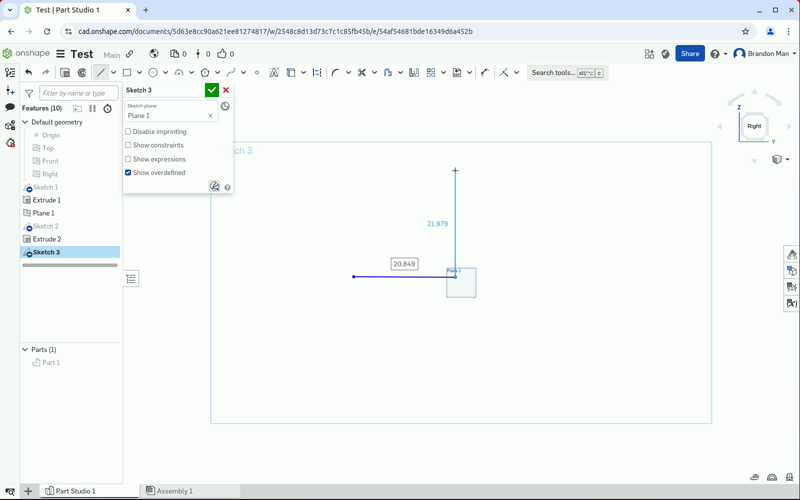
key_down(shift)
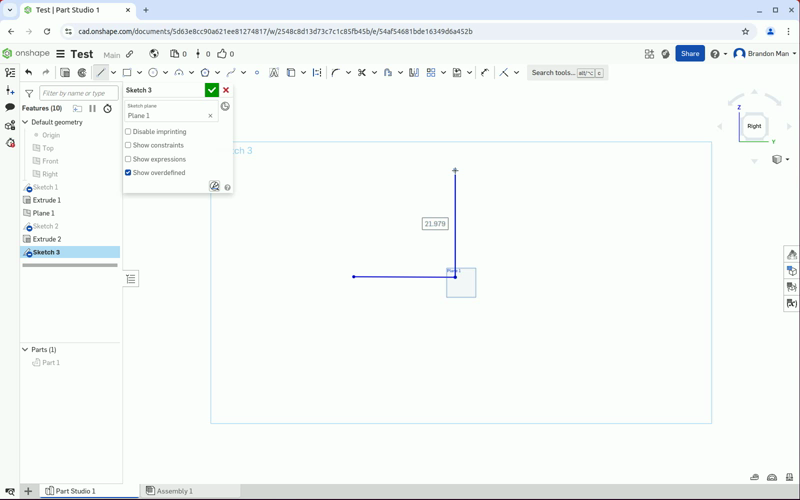
mouse_move(353, 170)
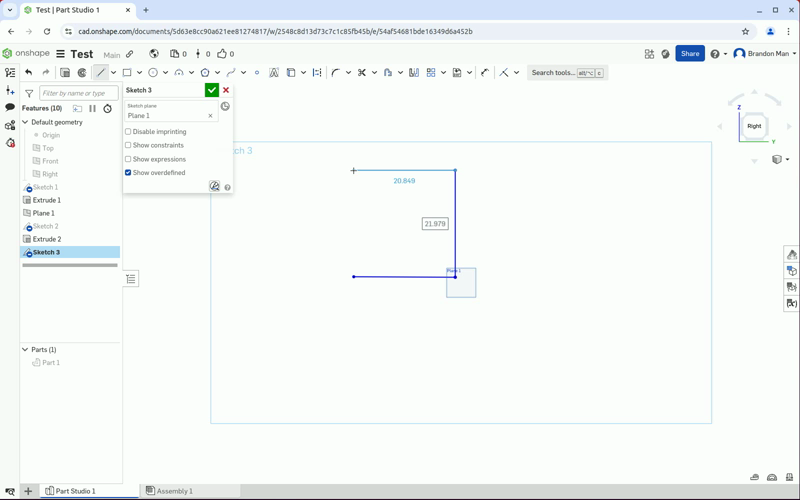
click(353, 170)
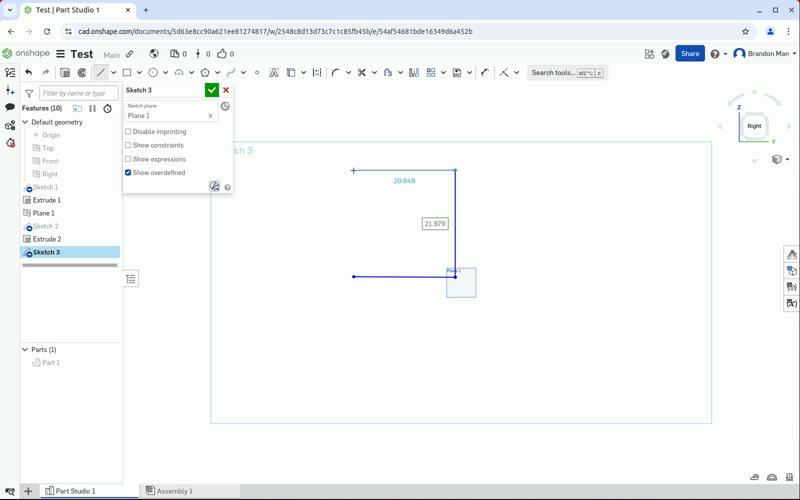
key_up(shift)
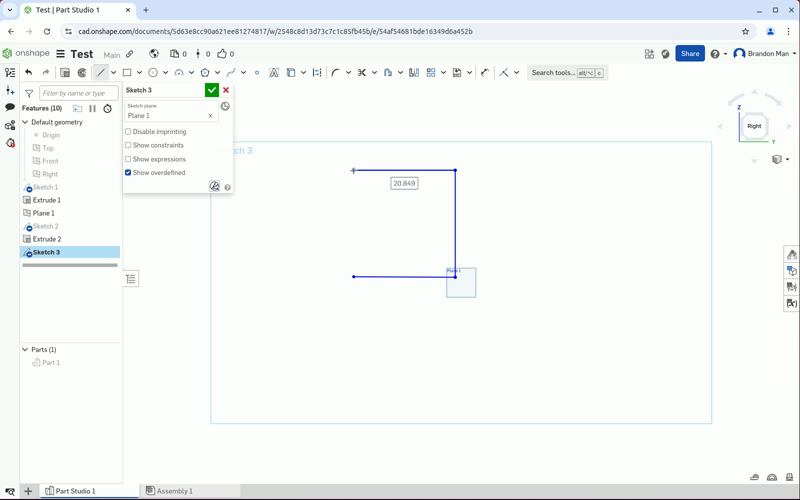
key_down(shift)
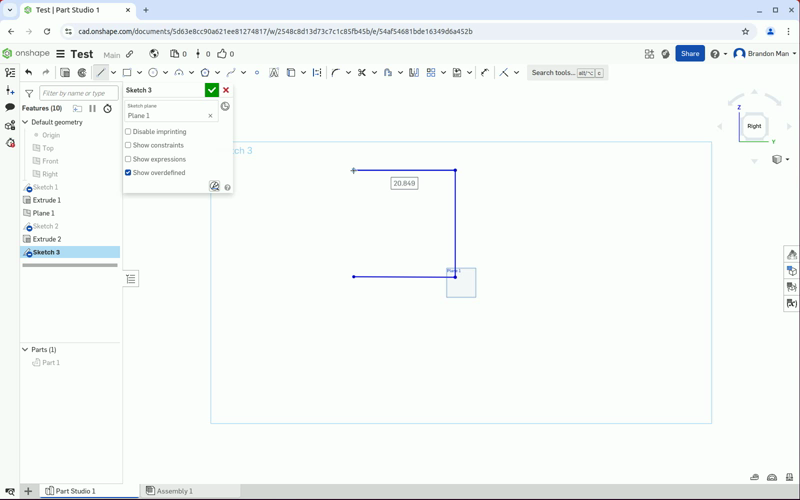
mouse_move(353, 276)
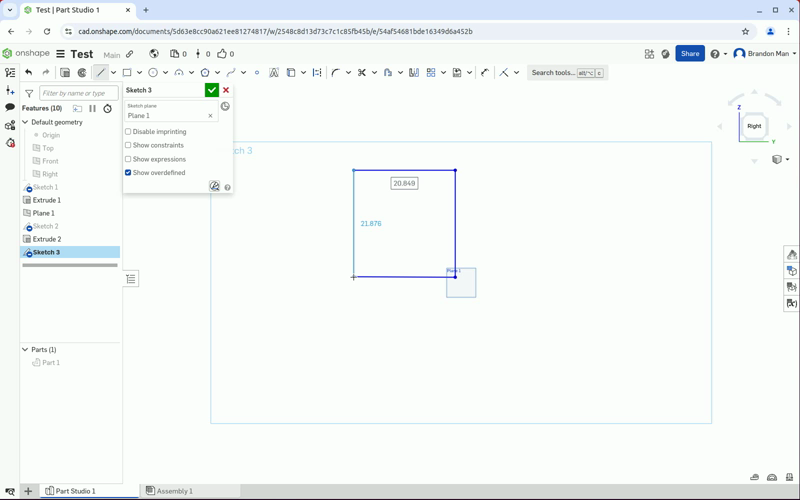
key_up(shift)
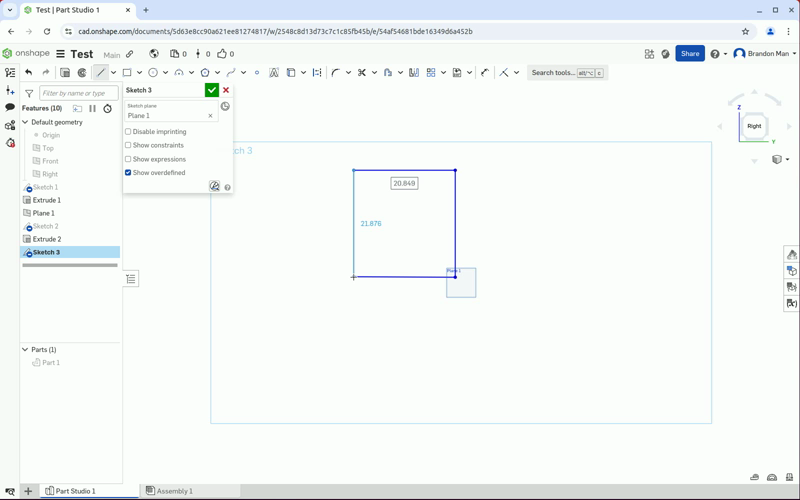
click(353, 276)
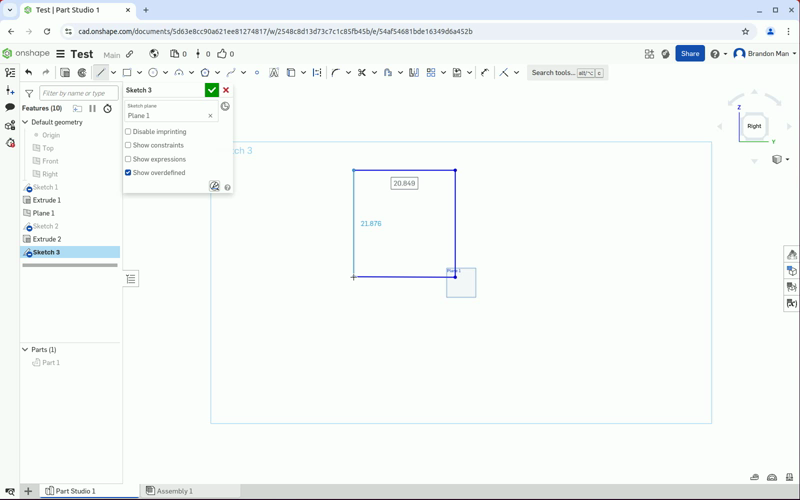
key(esc)
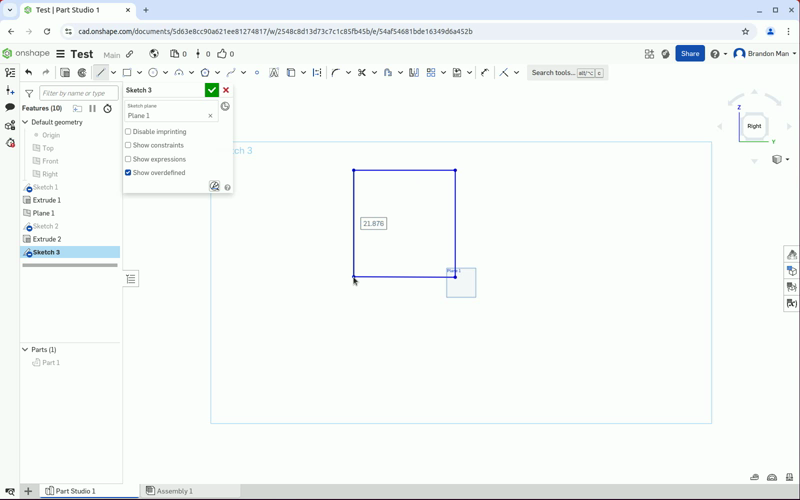
mouse_move(427, 233)
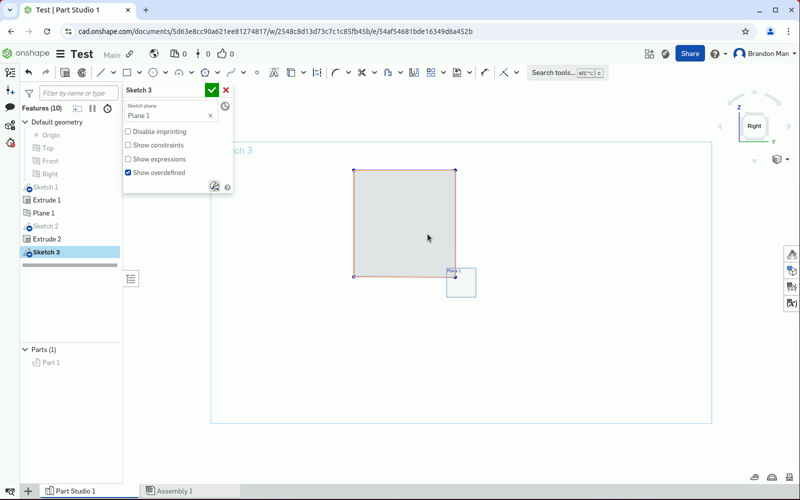
click(427, 233)
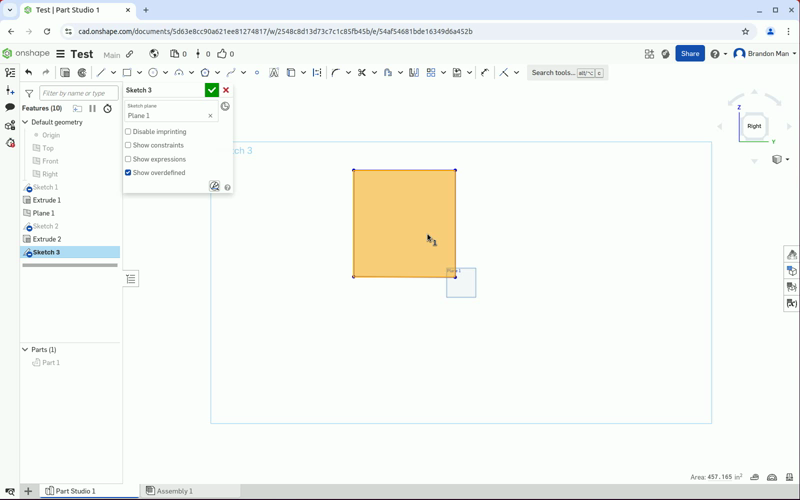
mouse_move(73, 352)
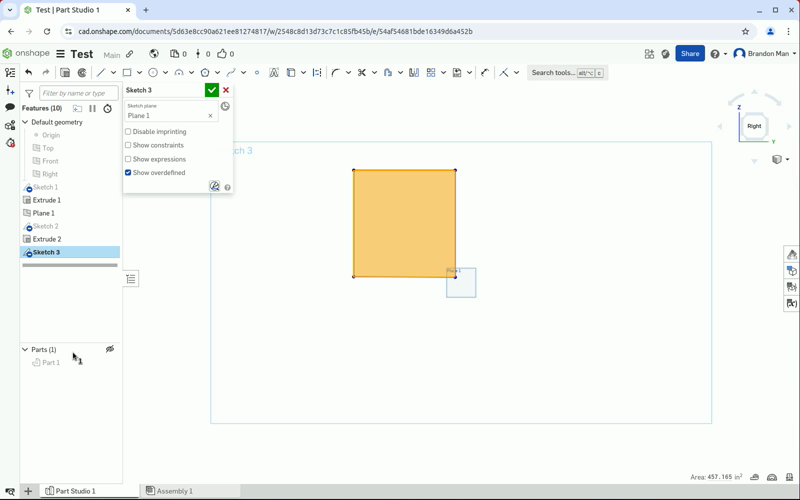
key(shift+y)
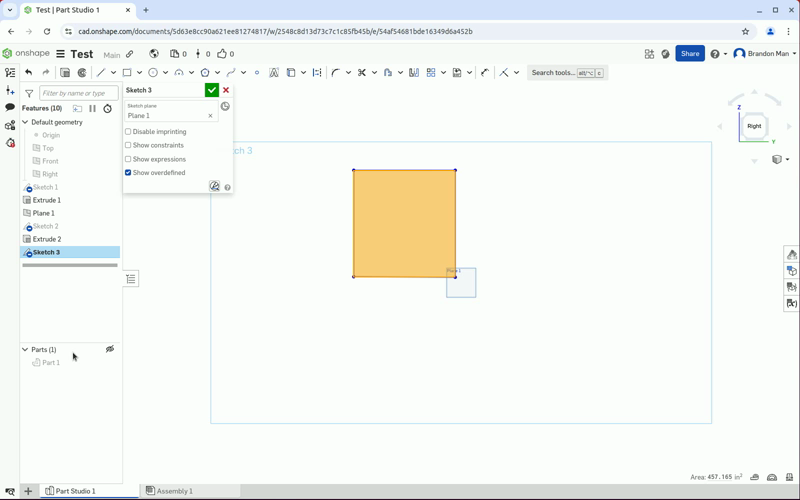
key(shift+e)
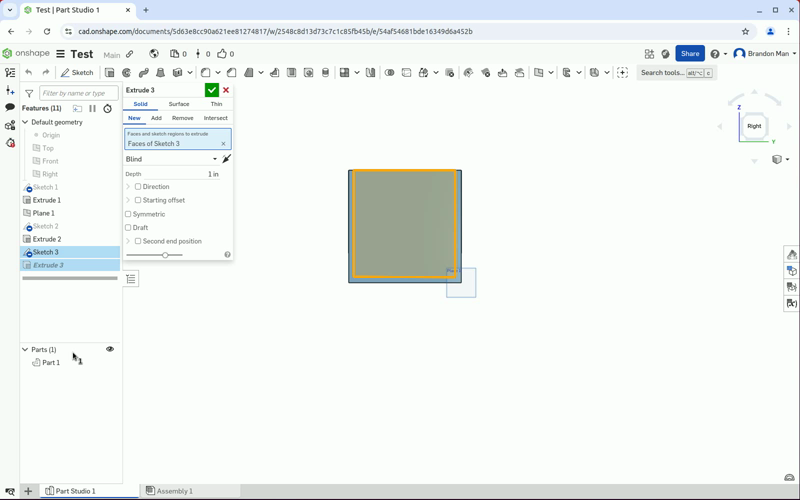
mouse_move(143, 106)
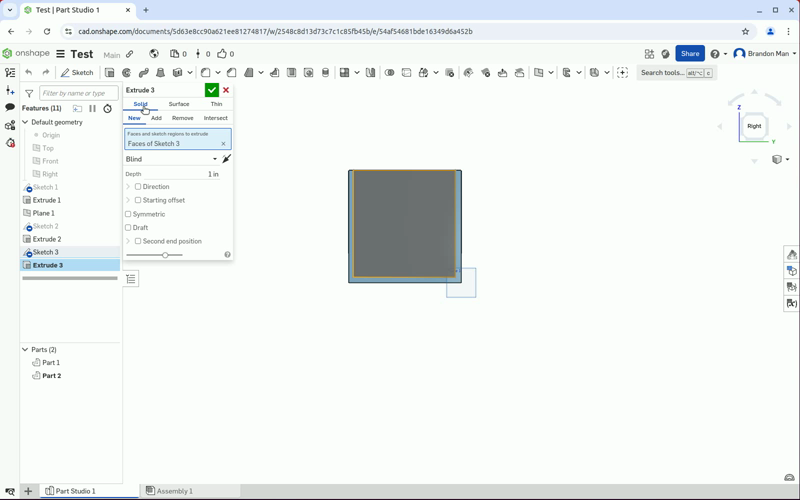
click(143, 106)
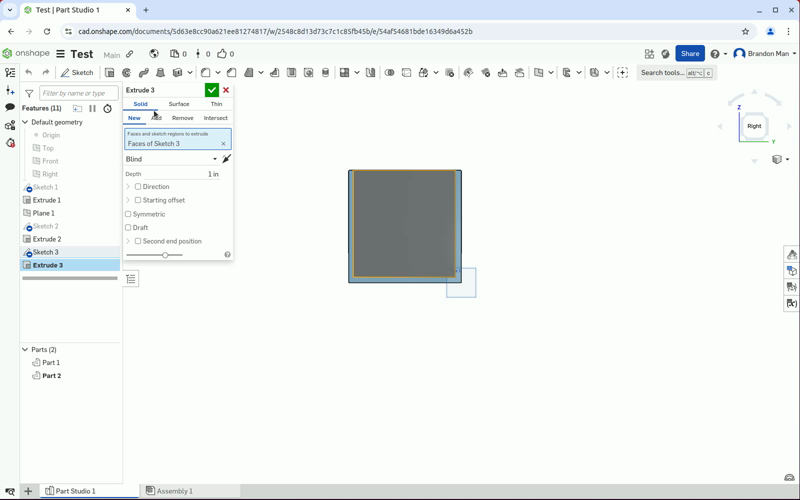
mouse_move(186, 120)
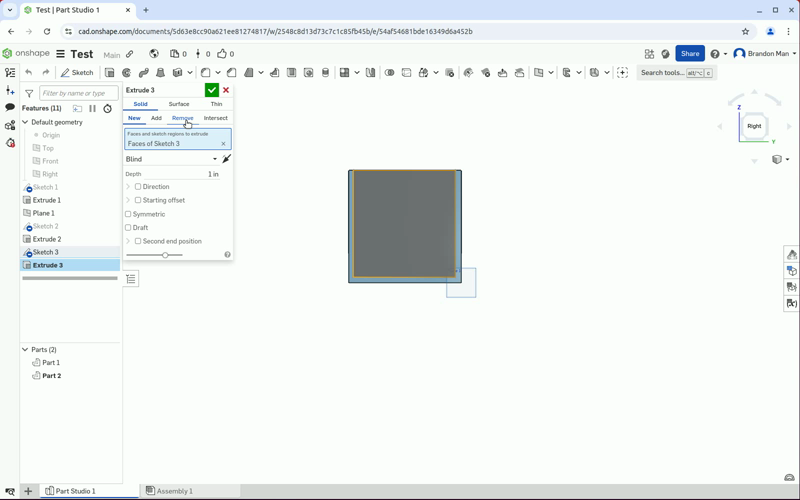
click(186, 120)
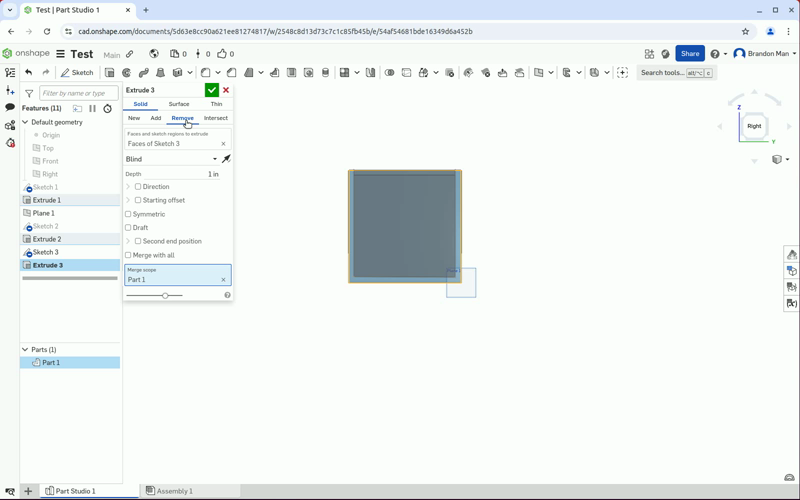
key(tab, 4)
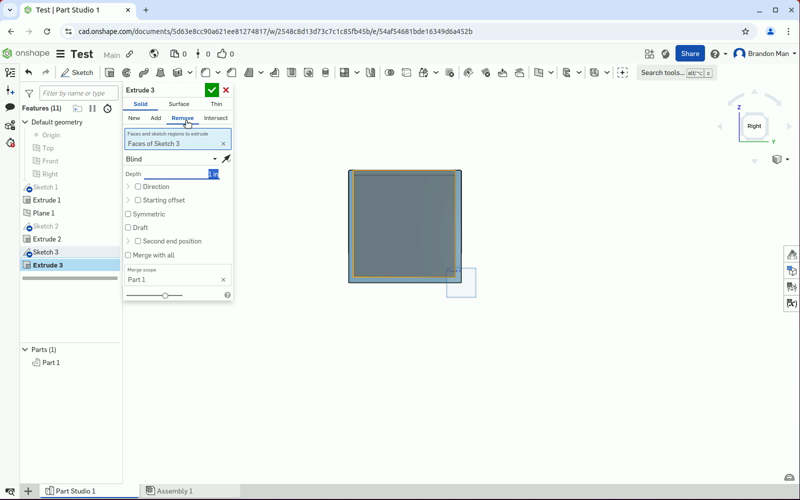
text(26.96)
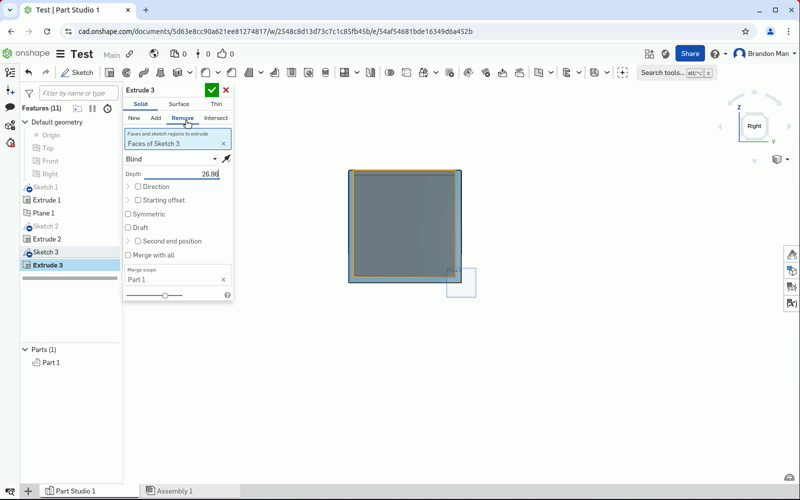
key(tab, 6)
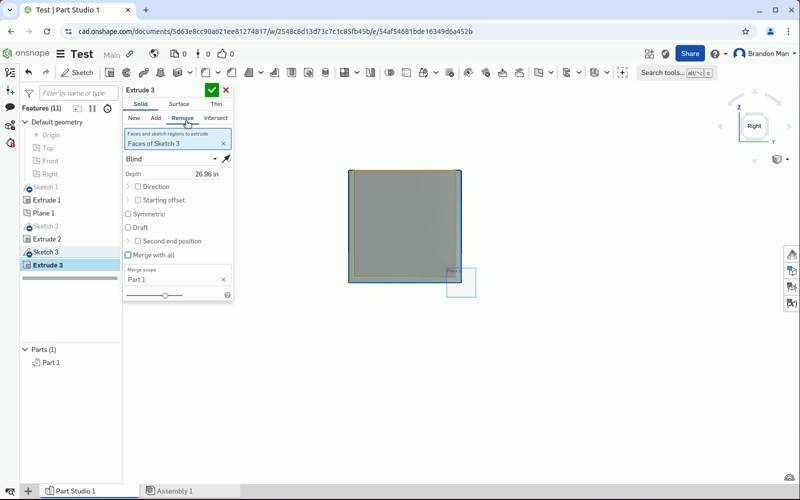
key(space)
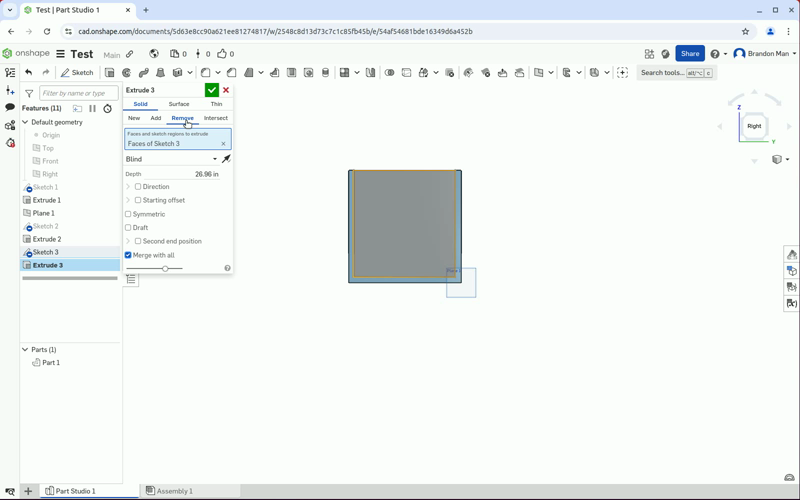
key(enter)
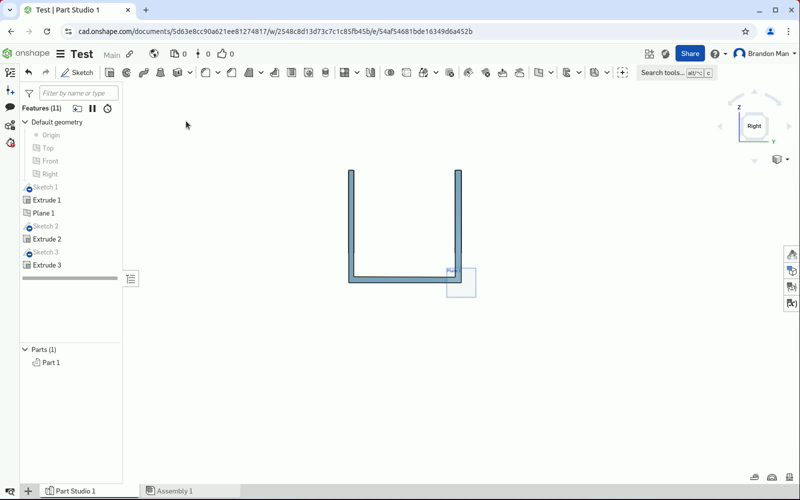
key(shift+h)
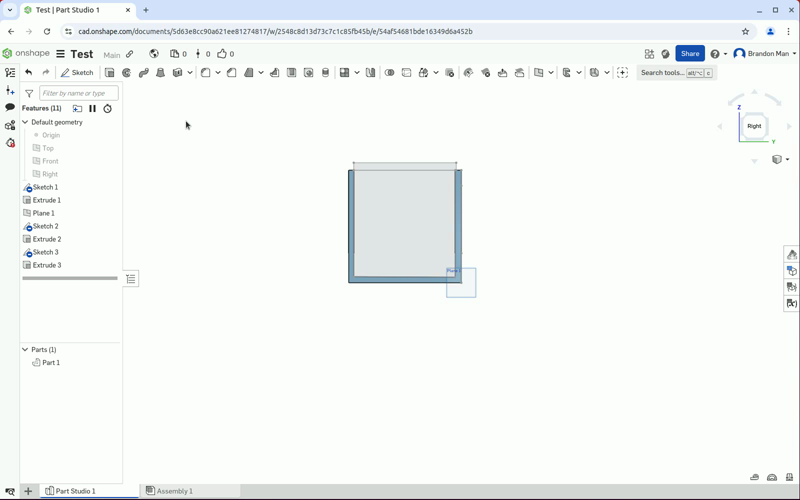
key(shift+h)
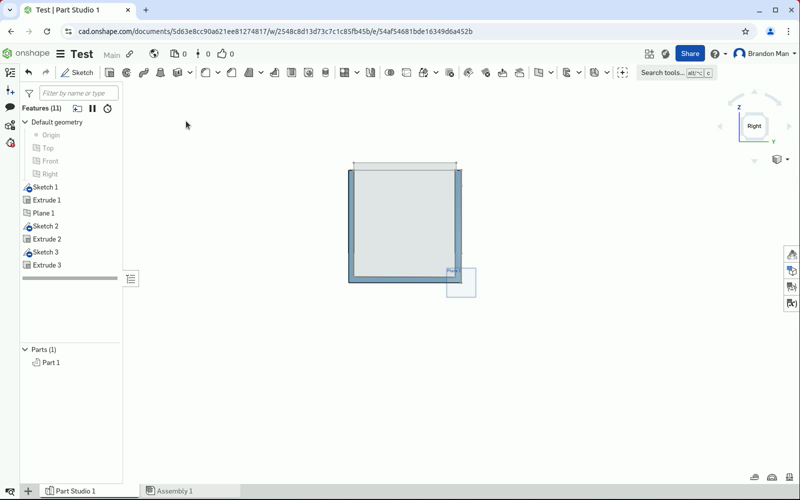
key(shift+7)
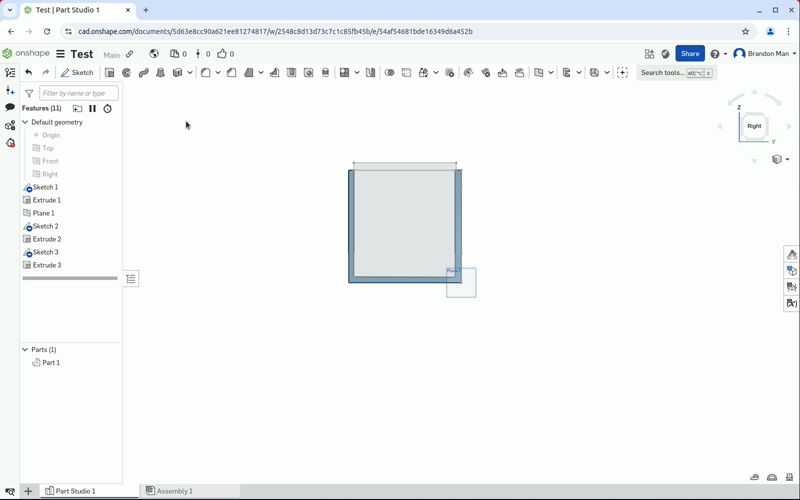
key(right, 2)
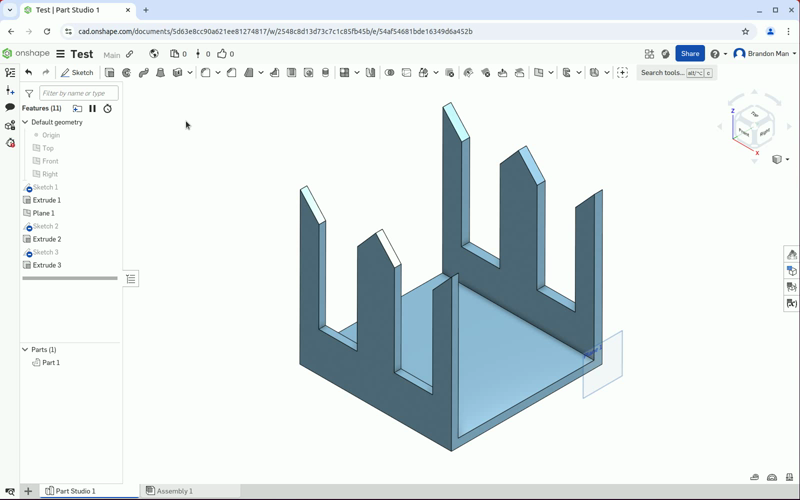
key(down, 2)
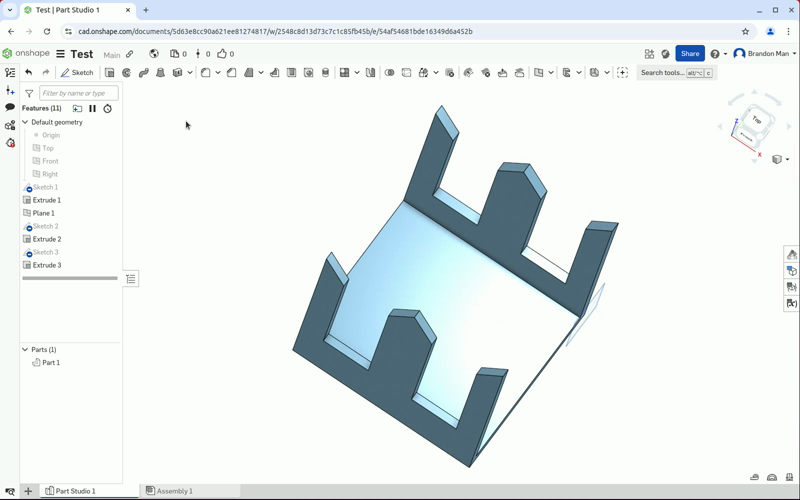
key(up, 2)
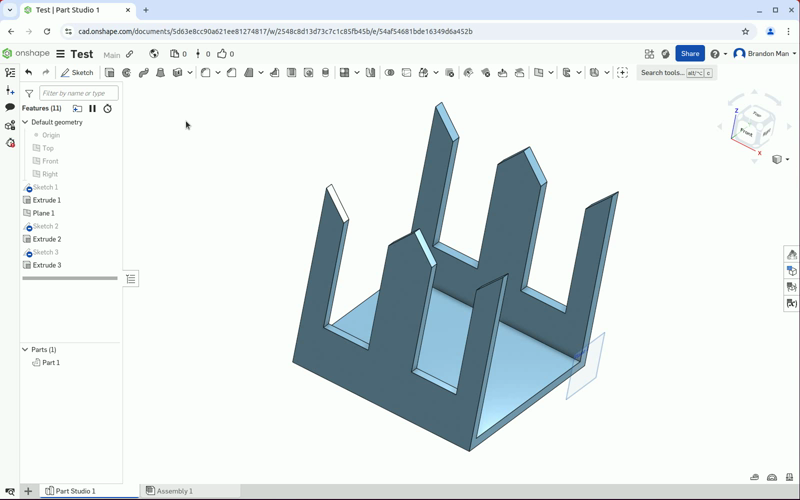
key(left, 2)
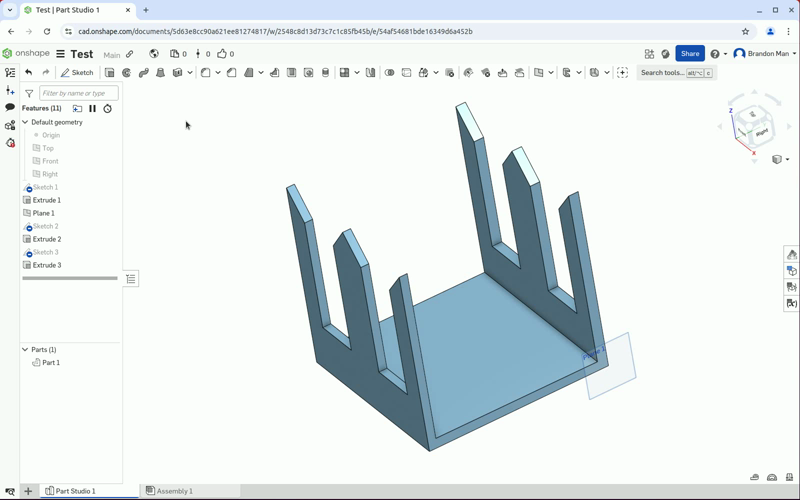
mouse_move(73, 189)
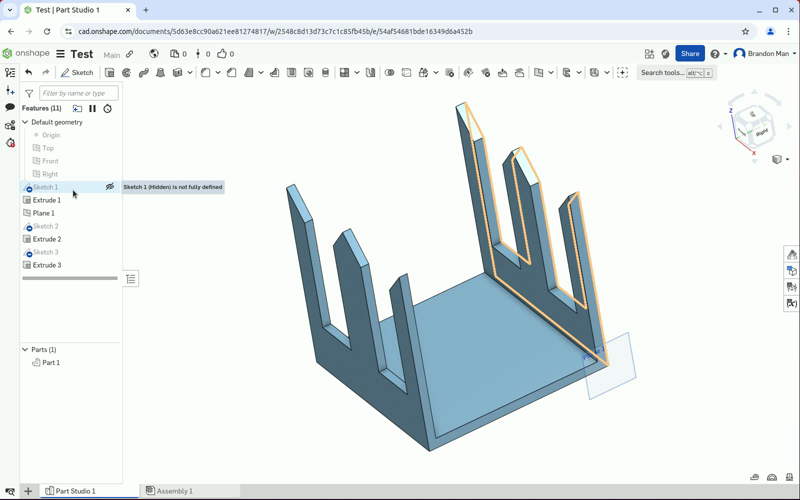
click(73, 189)